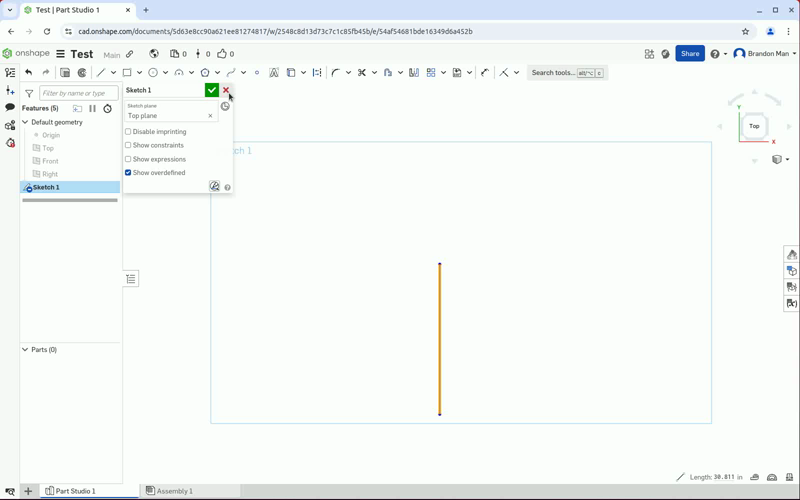
key(shift+h)
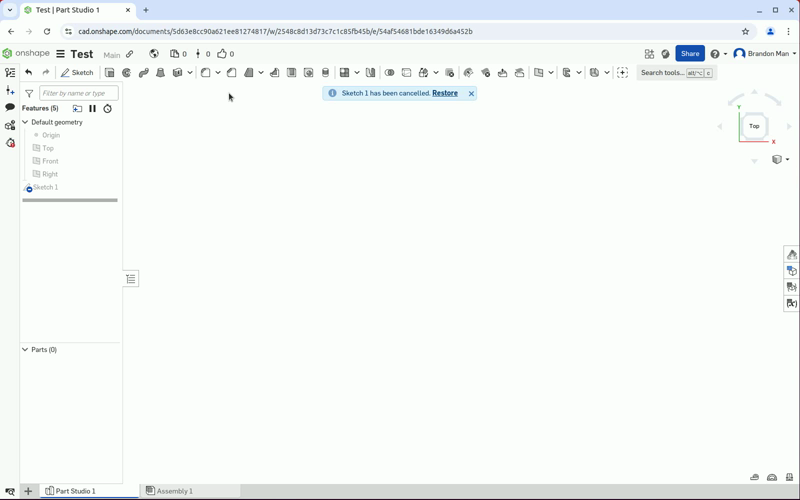
mouse_move(73, 352)
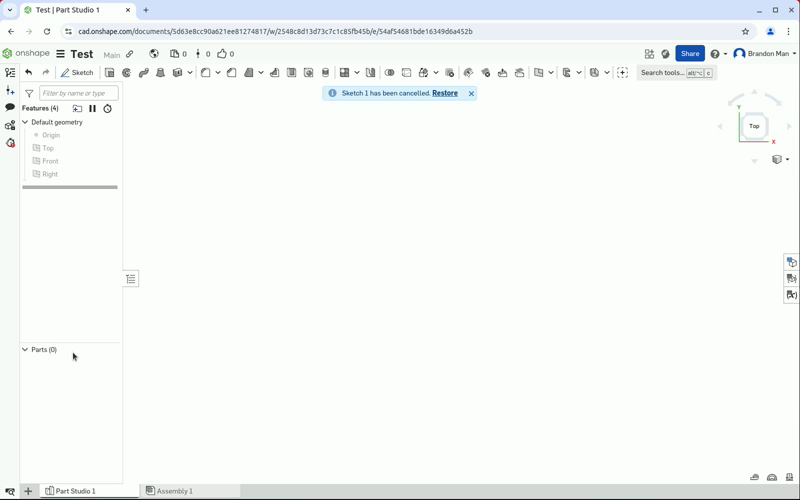
key(y)
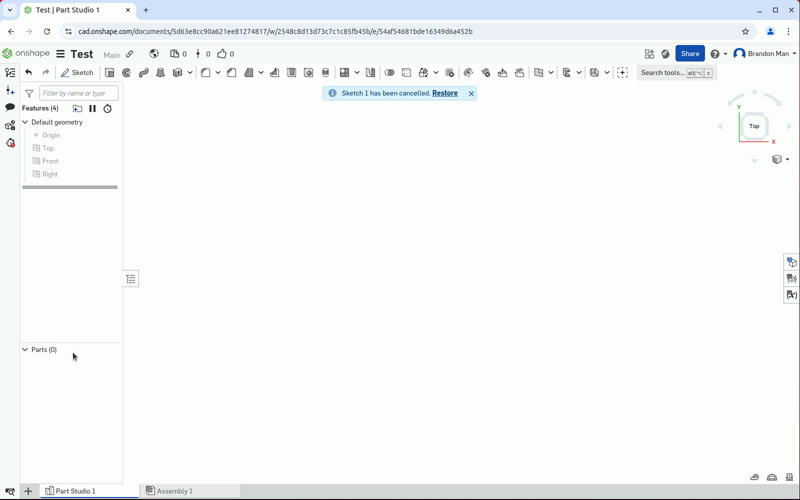
key(shift+p)
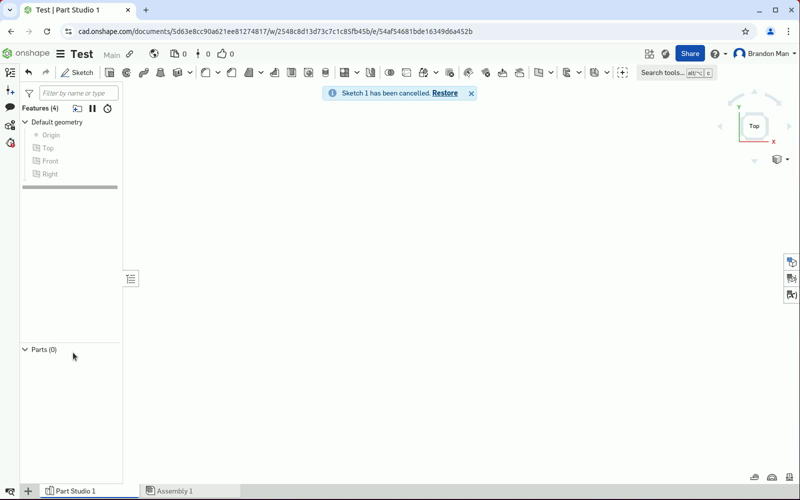
key(space)
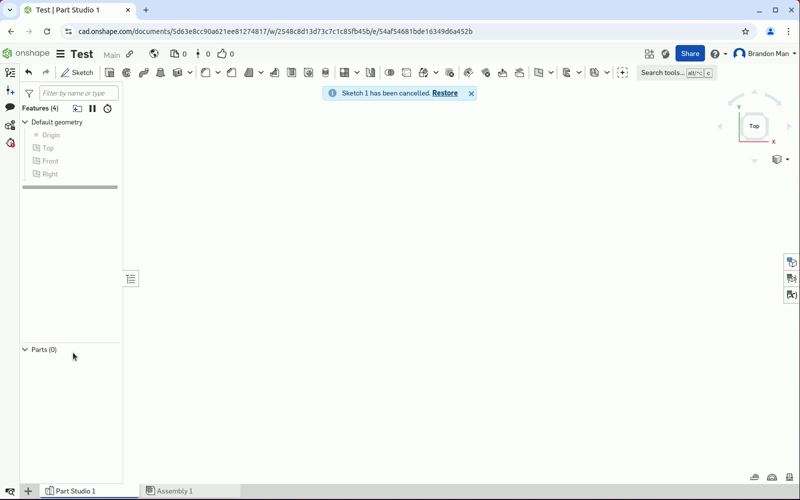
key_down(shift)
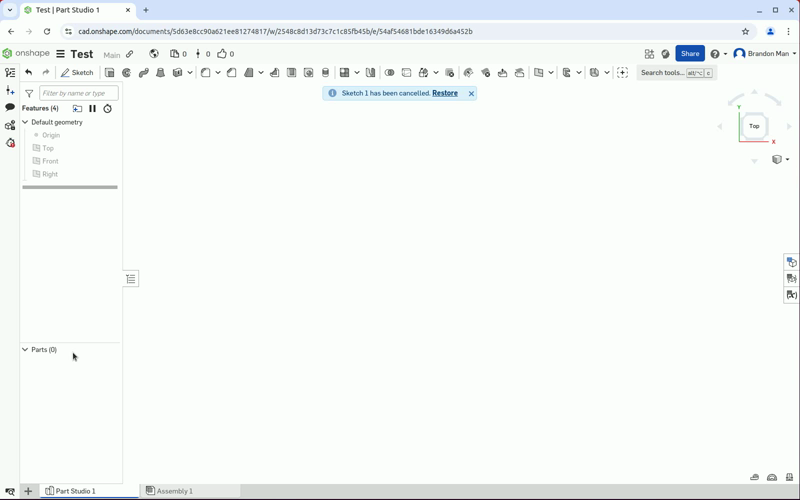
key(up)
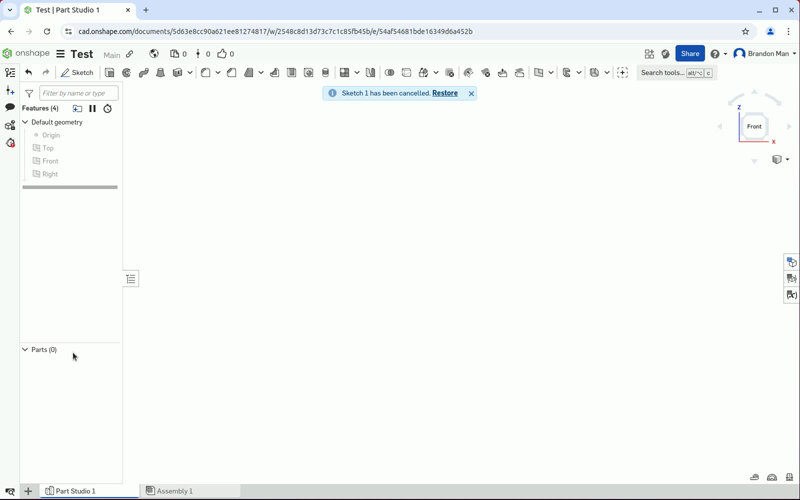
key_up(shift)
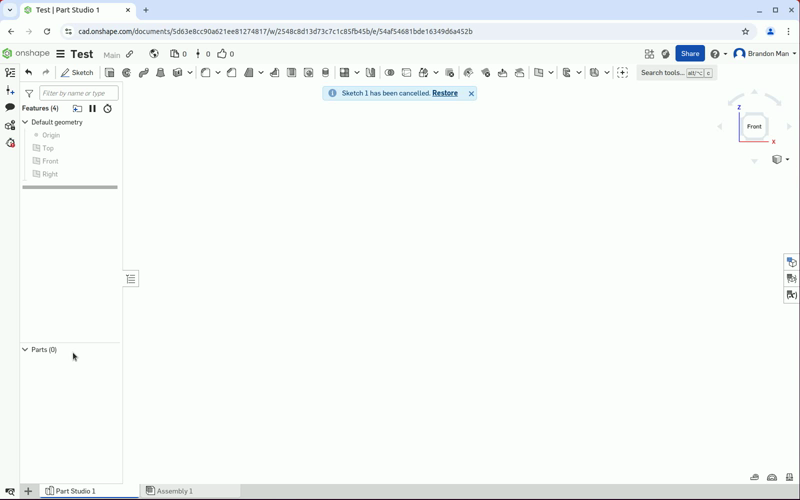
mouse_move(73, 352)
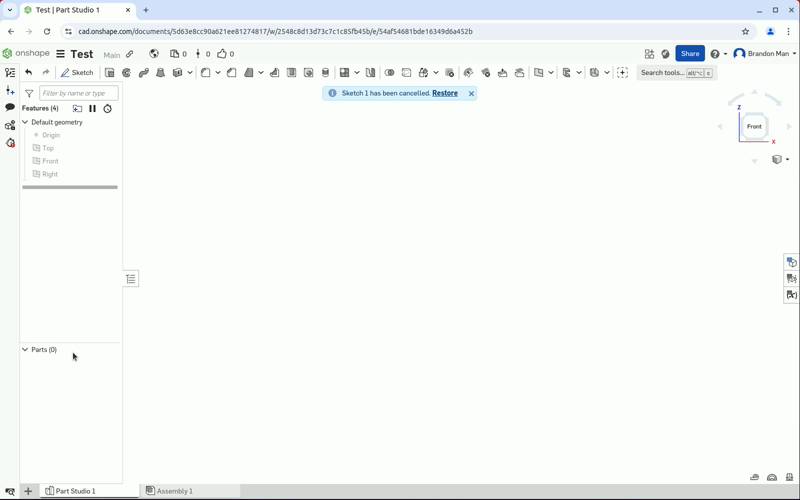
key(shift+y)
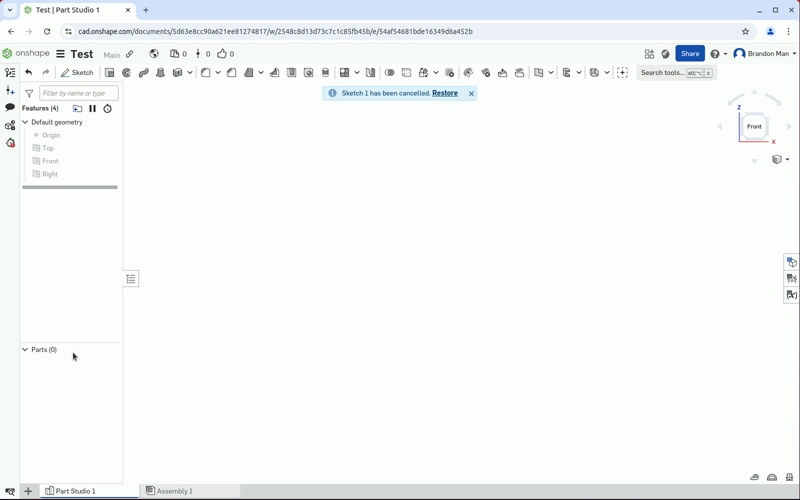
key(shift+s)
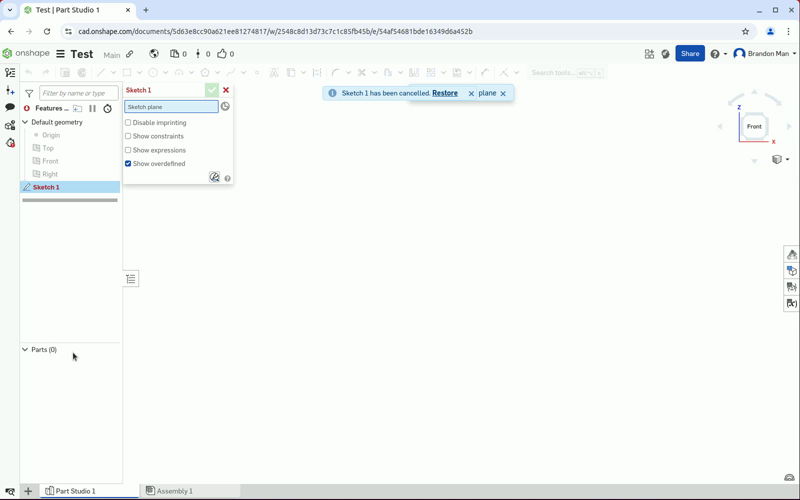
mouse_move(73, 163)
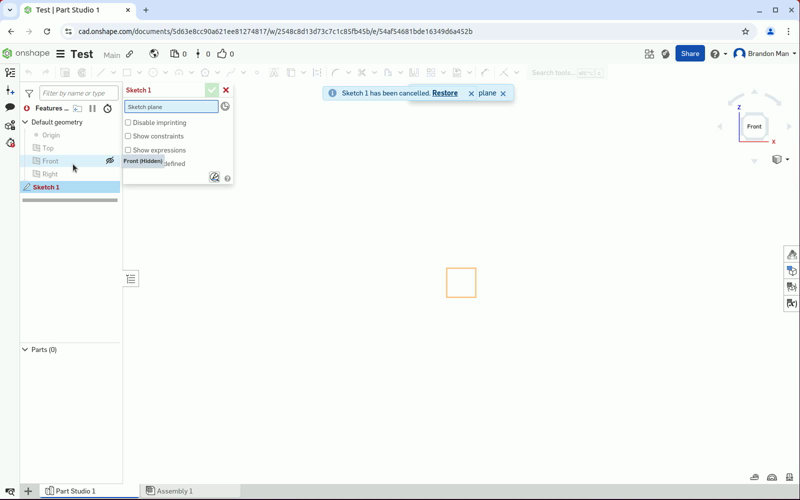
click(73, 163)
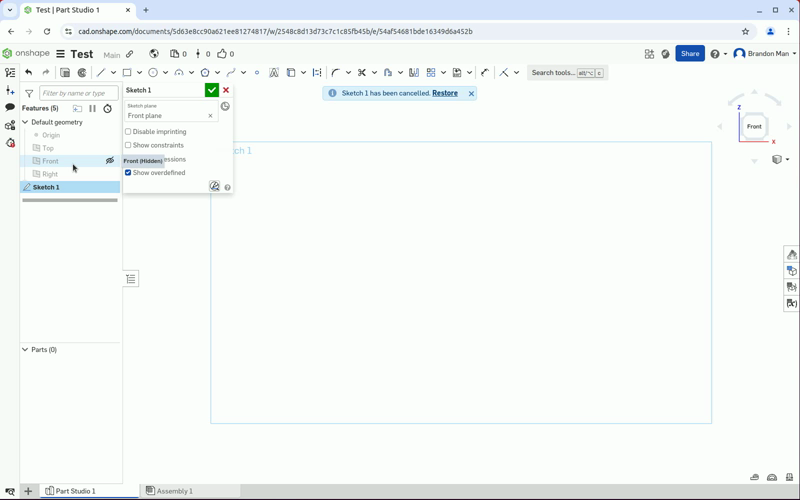
mouse_move(73, 352)
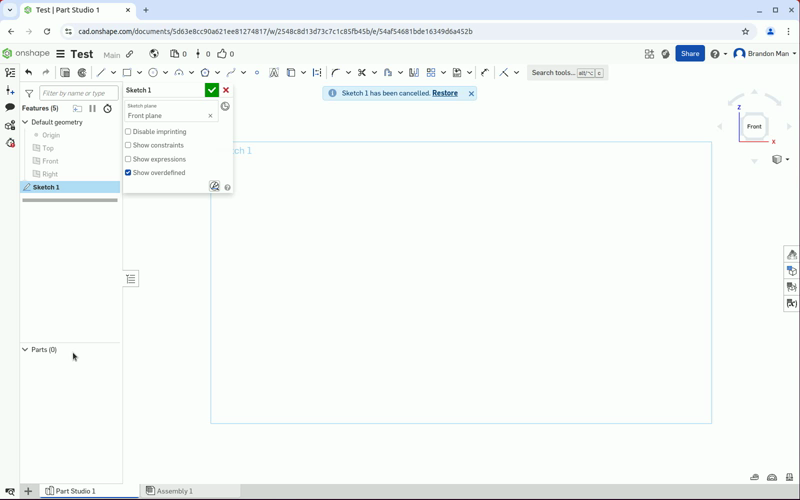
key(y)
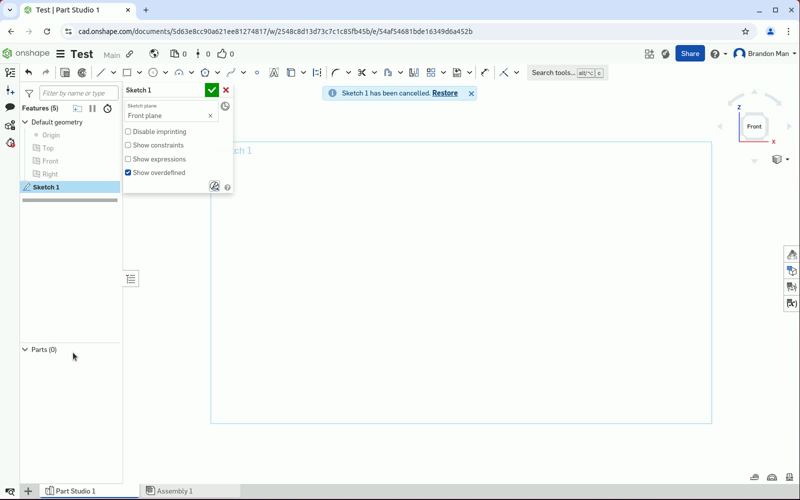
key(a)
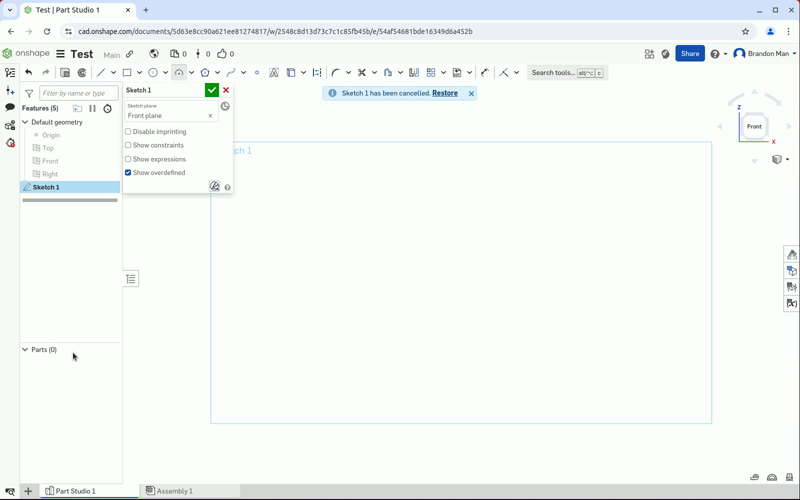
key_down(shift)
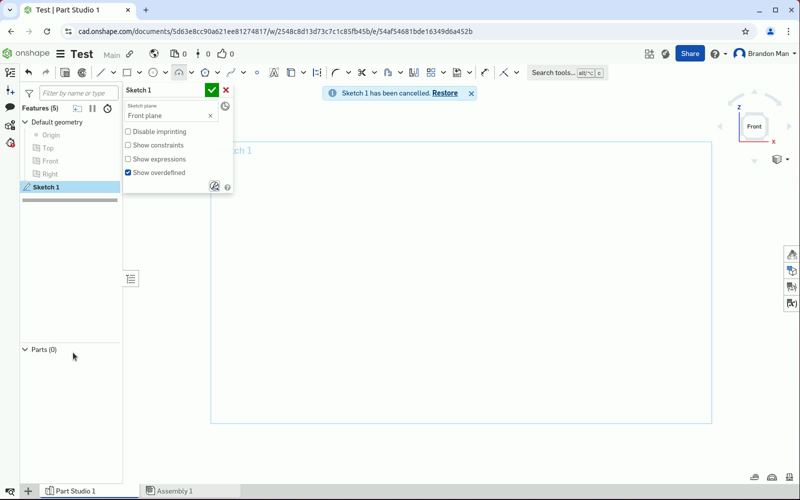
mouse_move(382, 226)
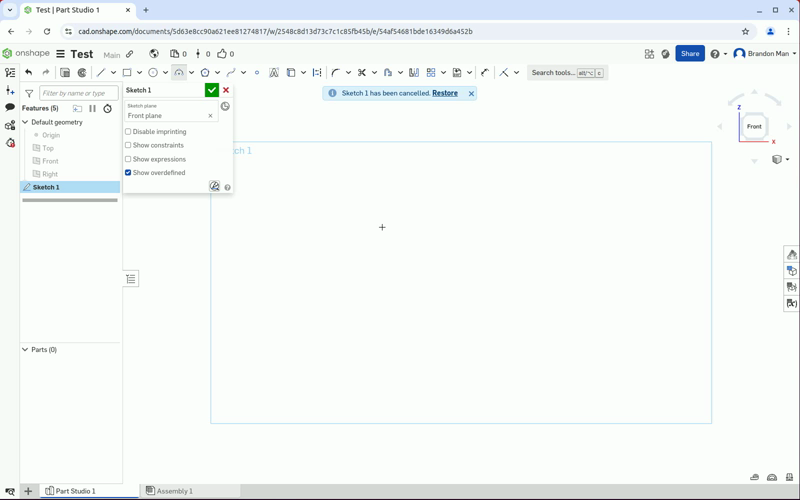
click(382, 226)
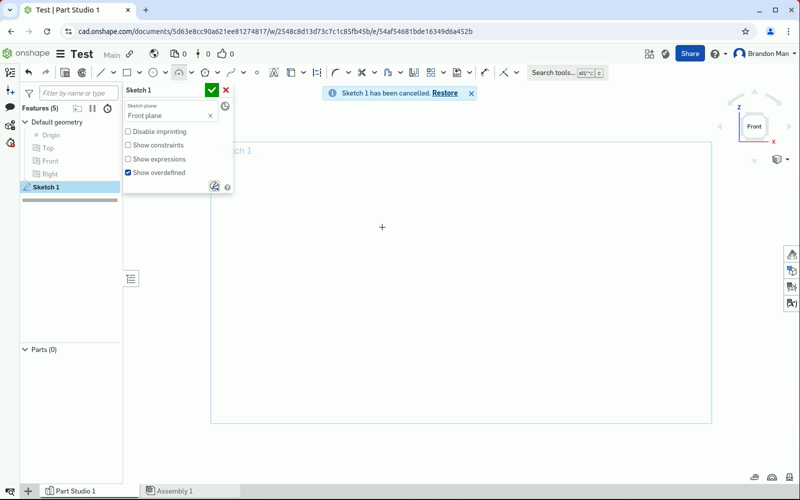
key_up(shift)
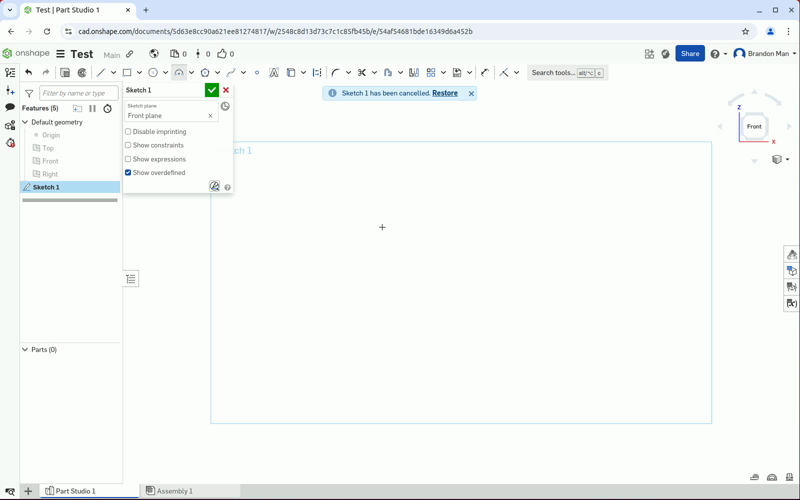
key_down(shift)
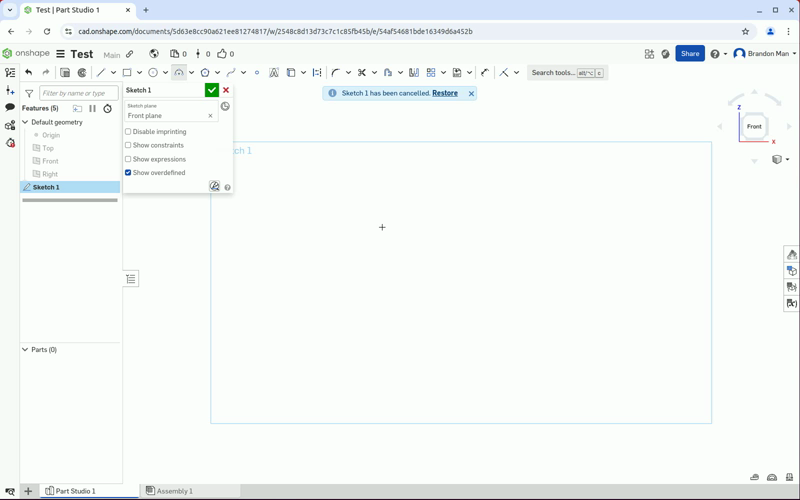
mouse_move(412, 226)
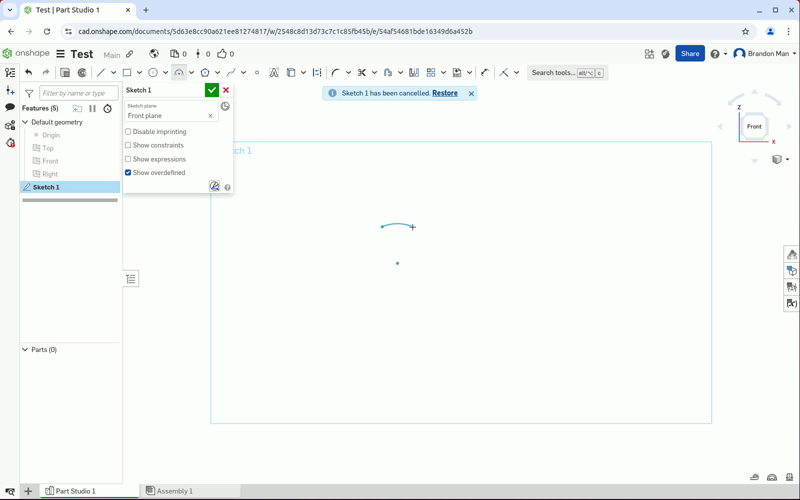
click(412, 226)
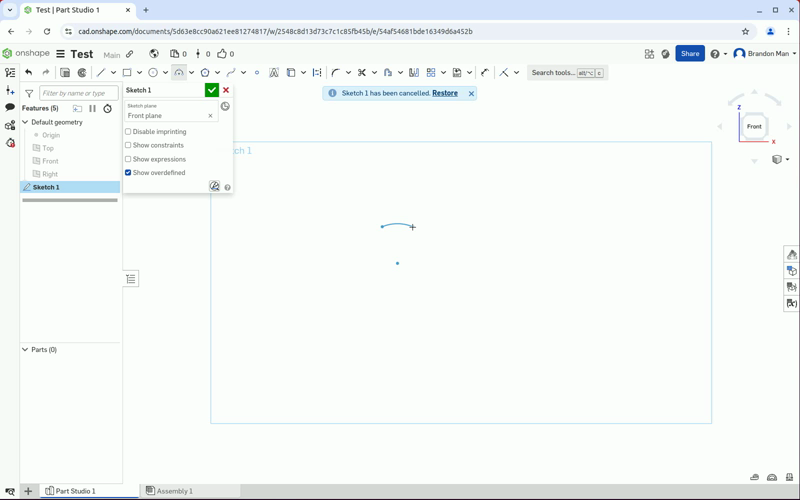
mouse_move(397, 223)
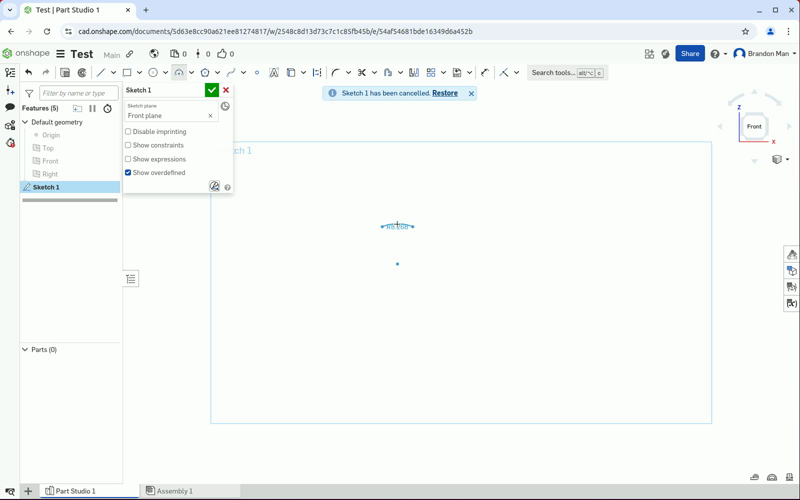
click(397, 223)
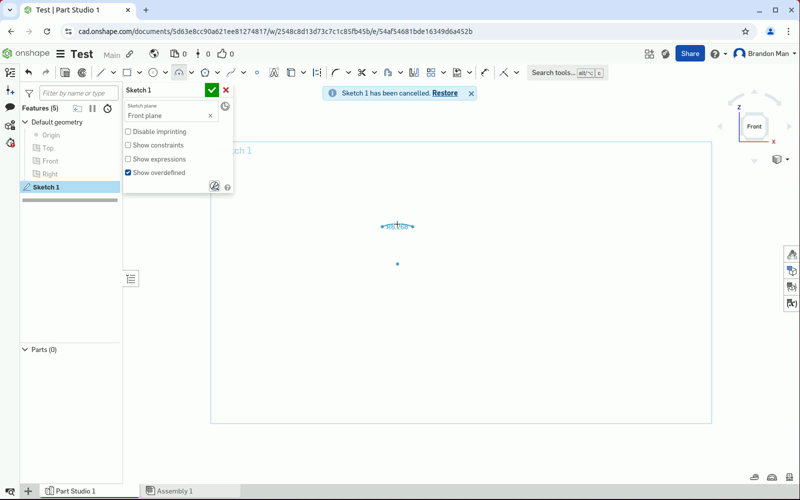
key_up(shift)
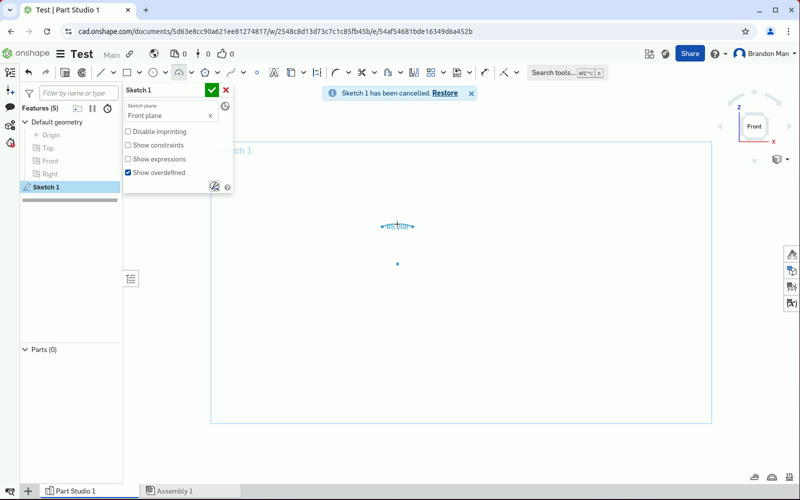
key(esc)
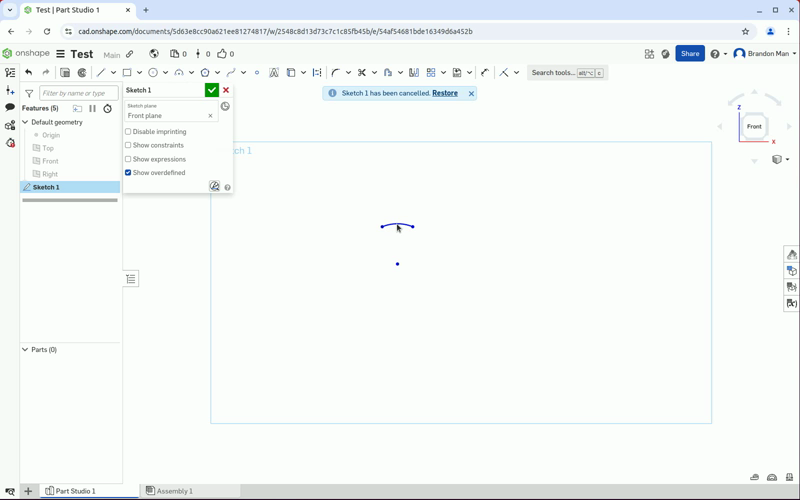
key(l)
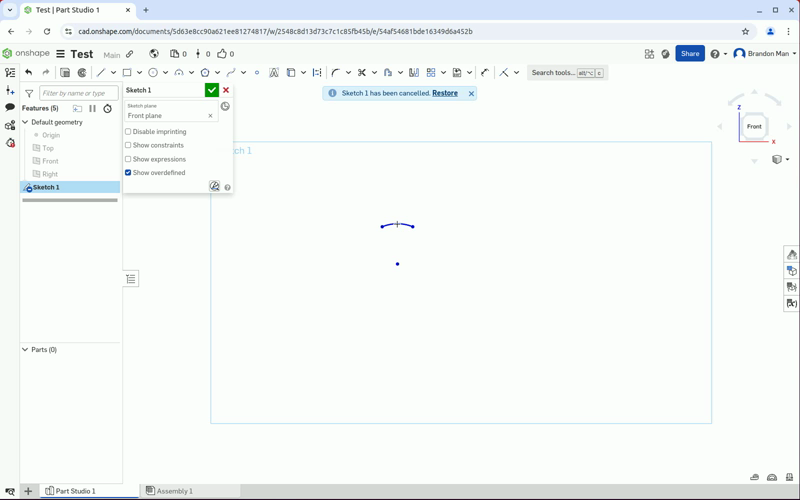
mouse_move(412, 226)
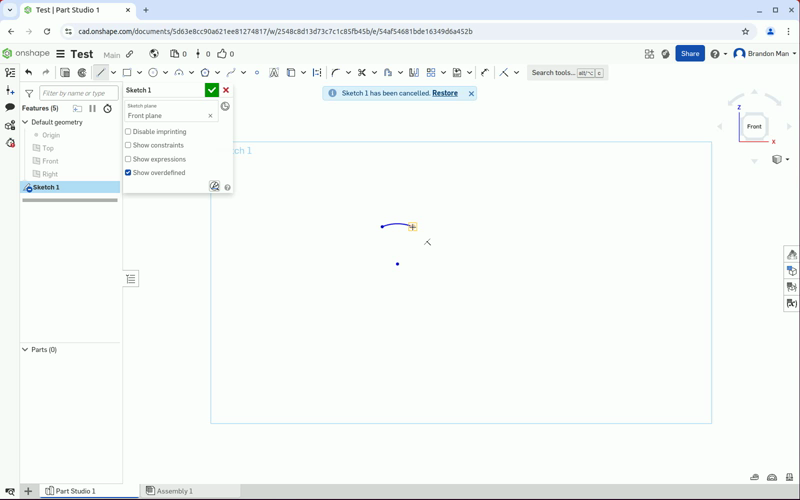
click(412, 226)
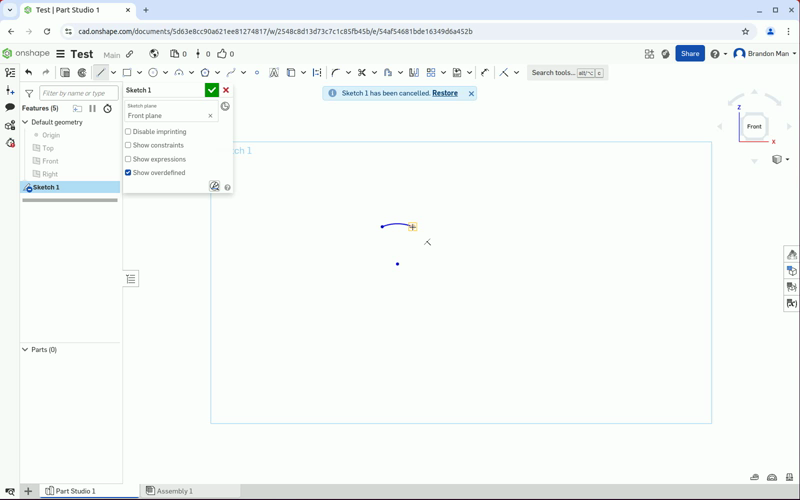
key_down(shift)
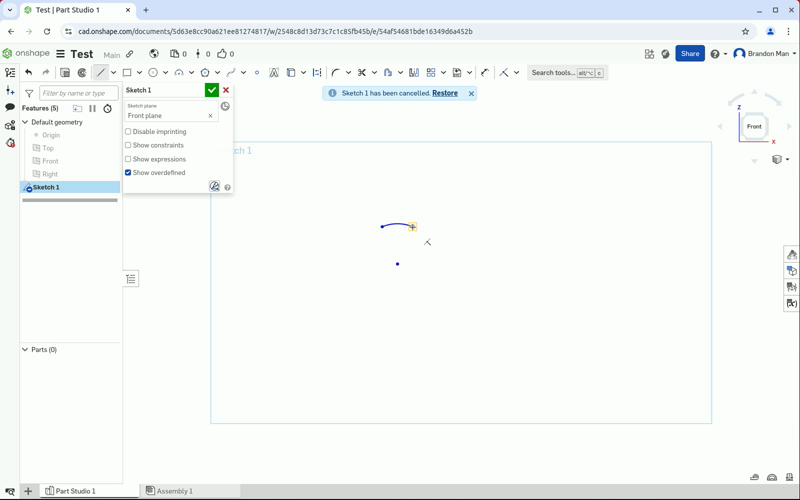
mouse_move(442, 226)
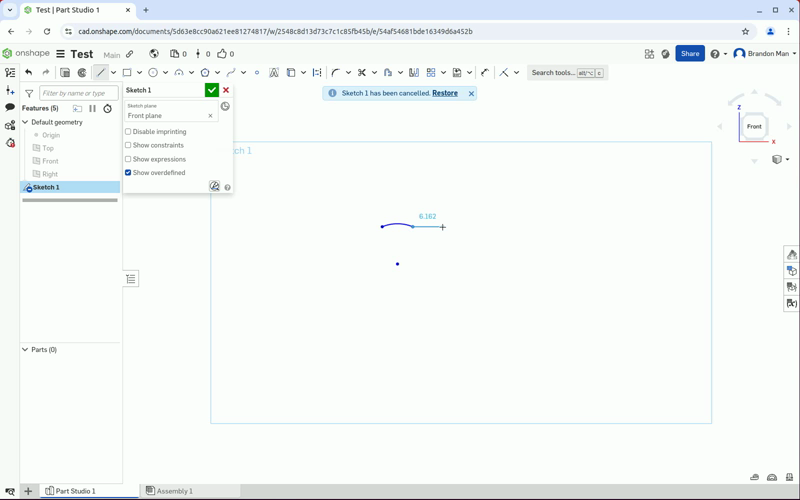
mouse_move(412, 173)
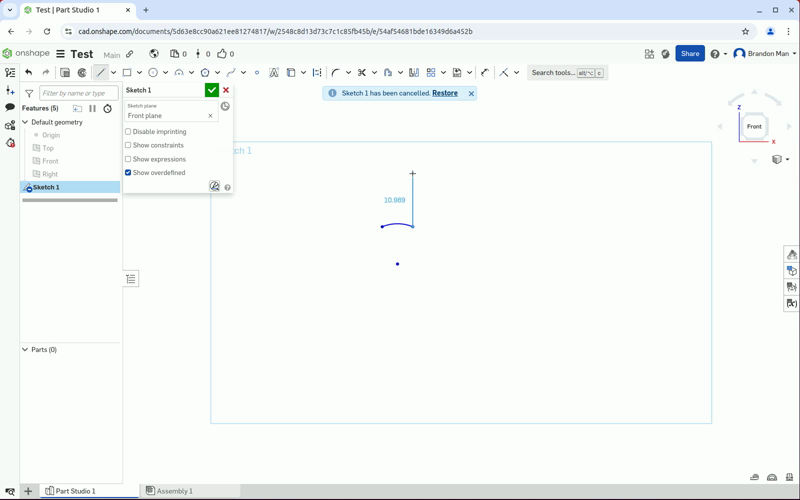
click(412, 173)
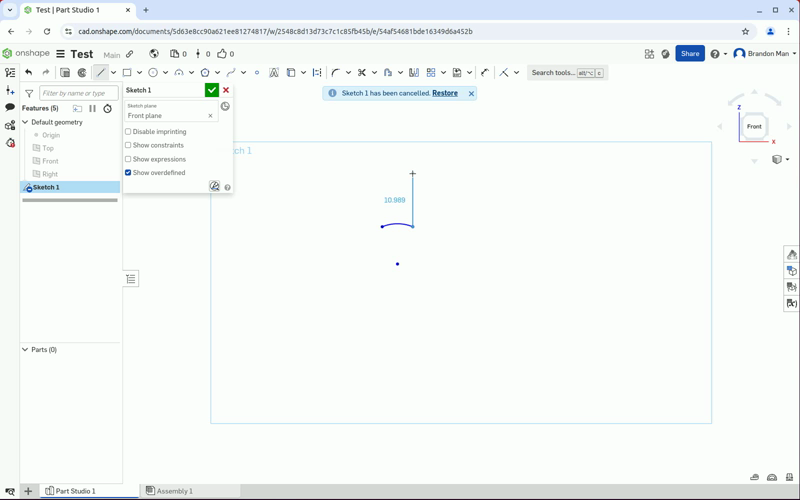
key_up(shift)
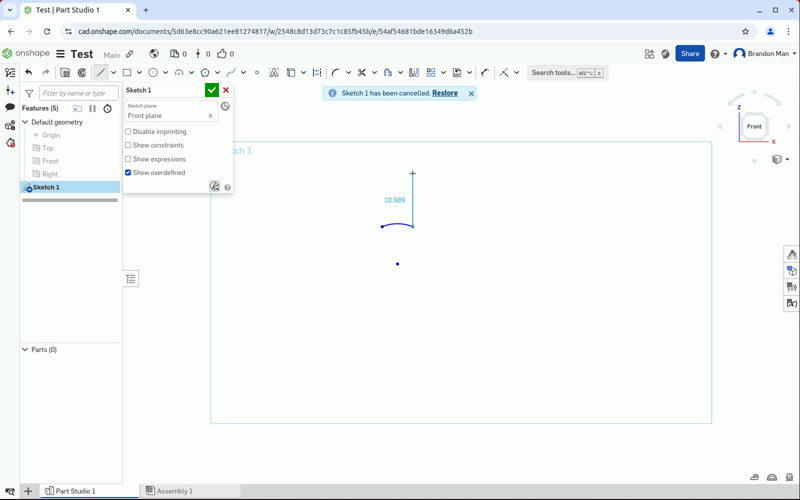
key_down(shift)
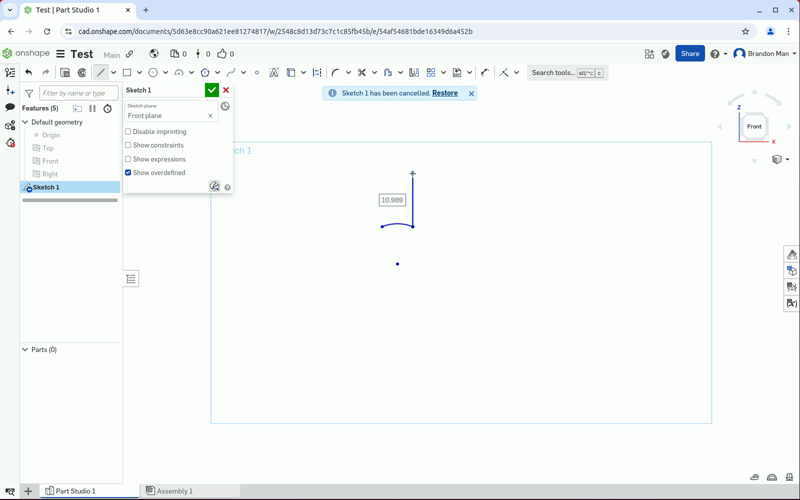
mouse_move(442, 173)
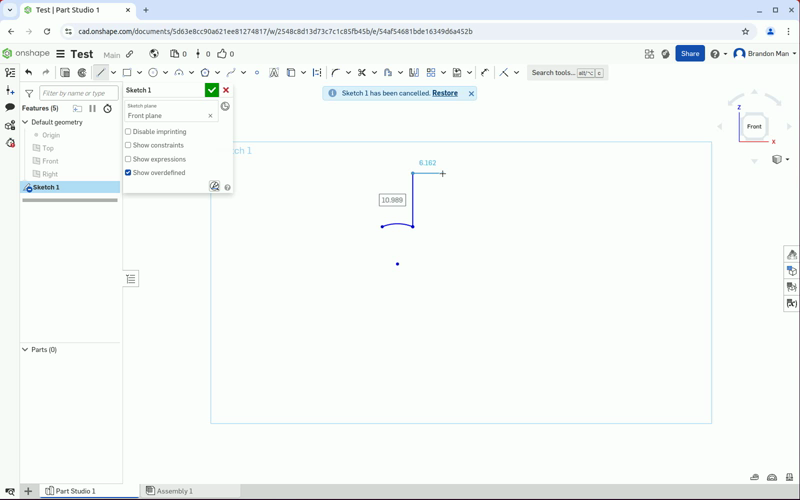
mouse_move(382, 173)
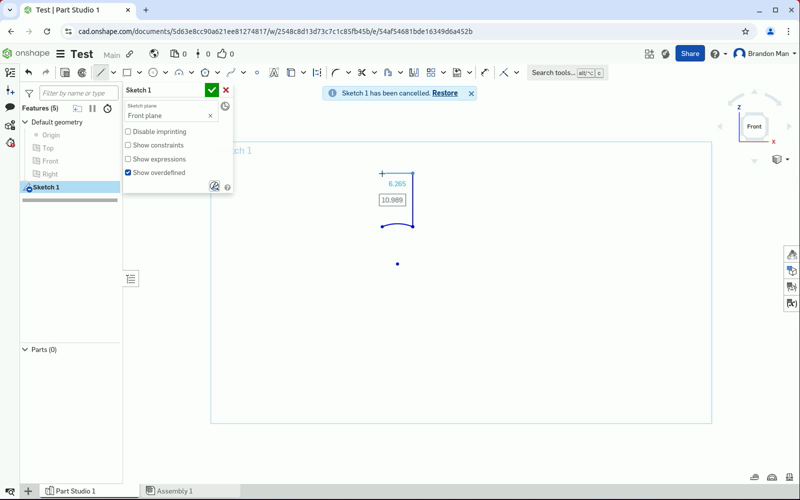
click(382, 173)
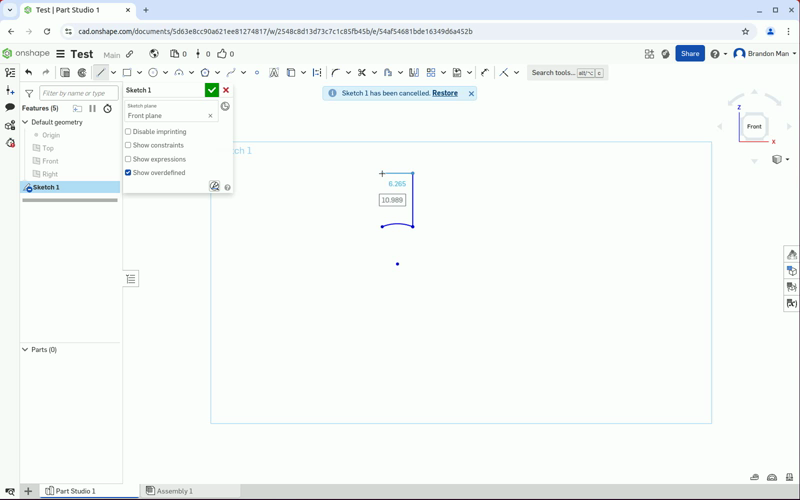
key_up(shift)
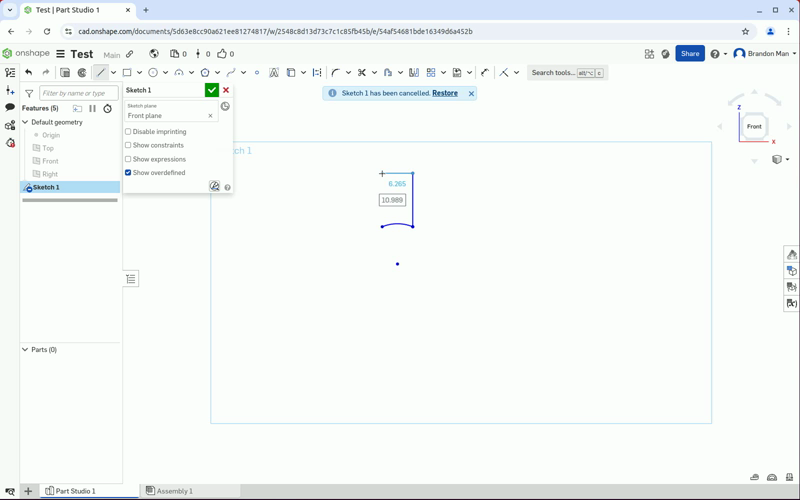
mouse_move(412, 173)
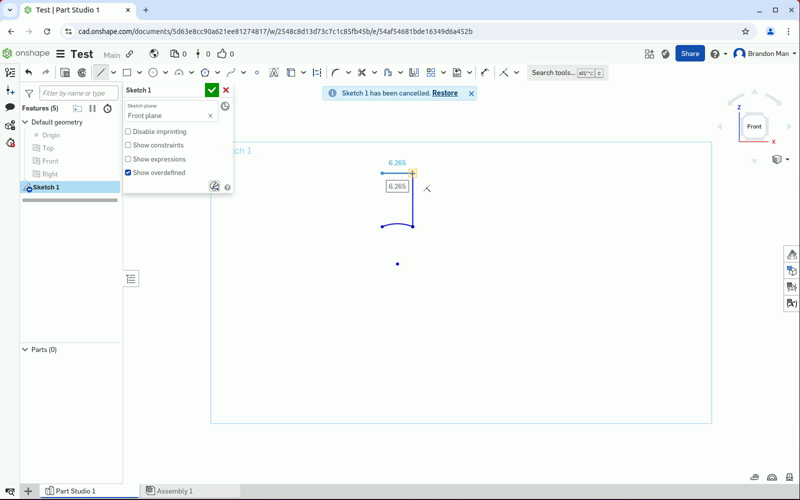
key_down(shift)
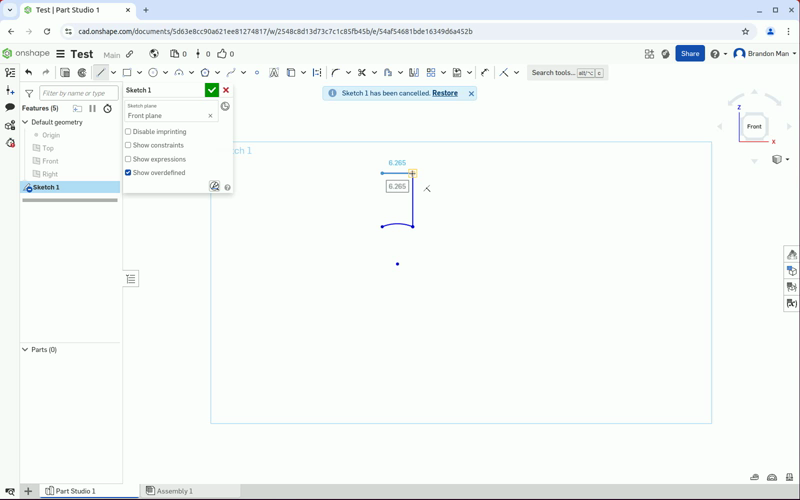
mouse_move(382, 226)
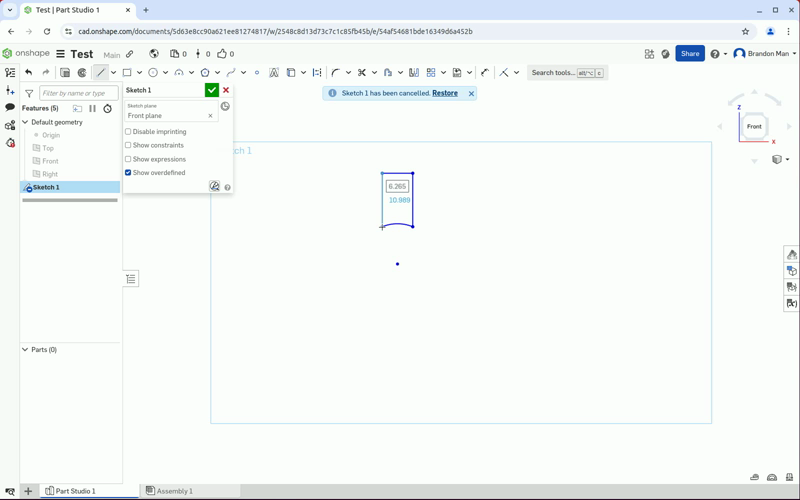
key_up(shift)
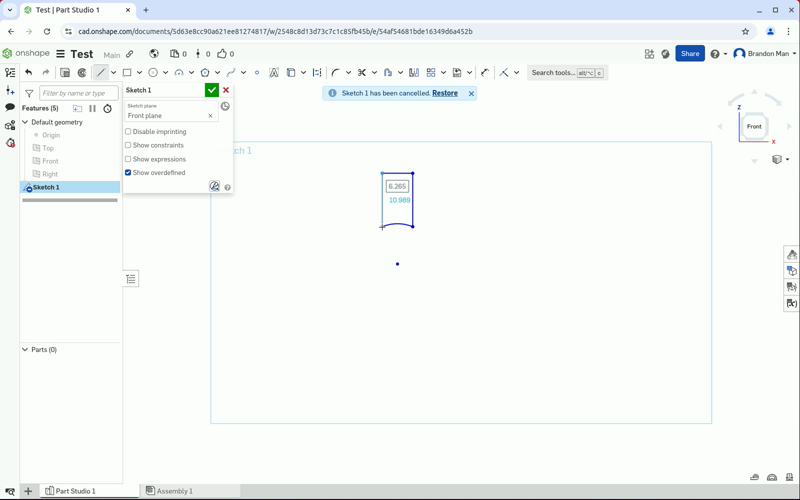
click(382, 226)
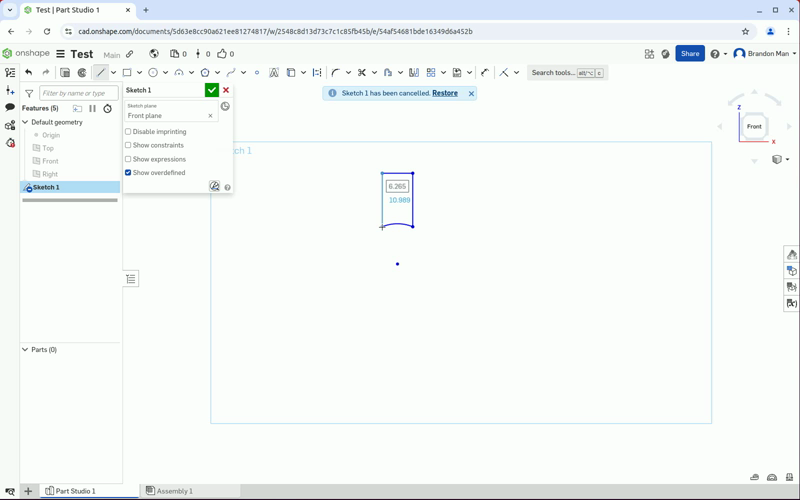
key(esc)
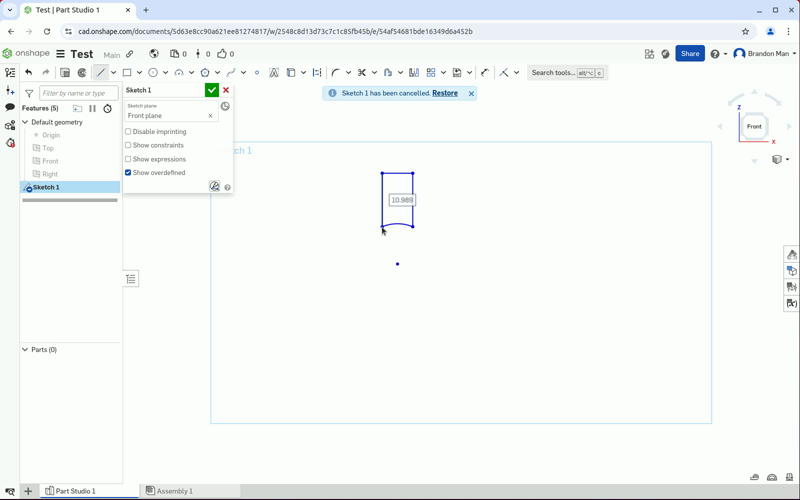
mouse_move(400, 209)
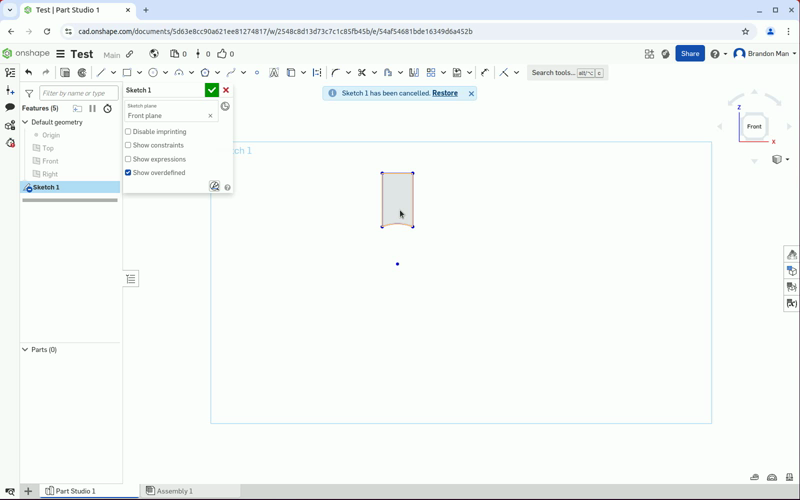
scroll(6)
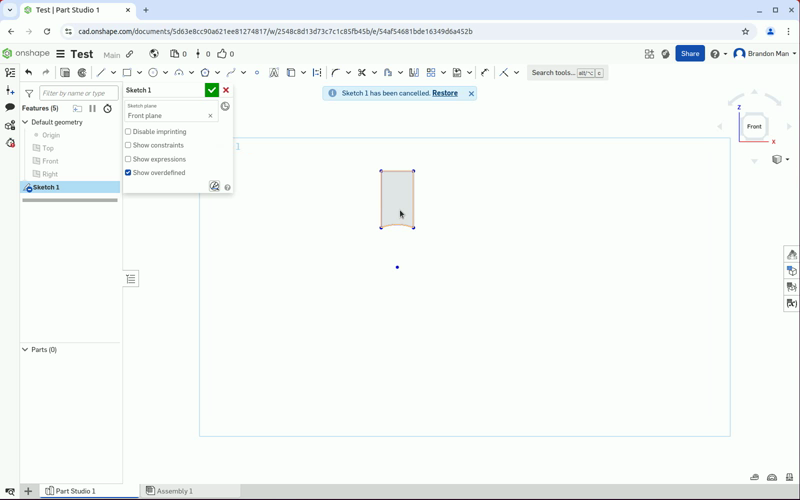
scroll(6)
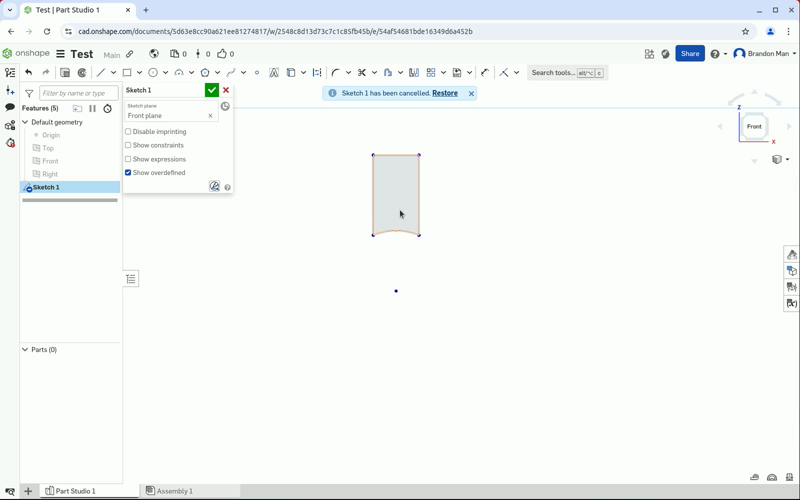
scroll(6)
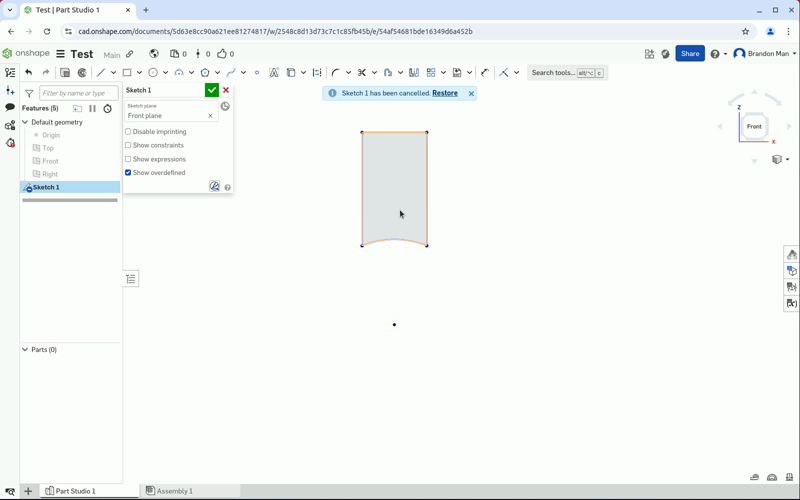
scroll(6)
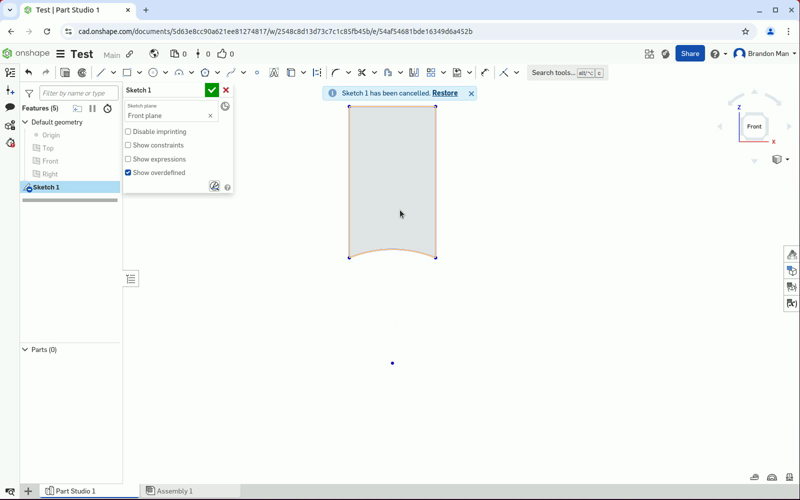
scroll(6)
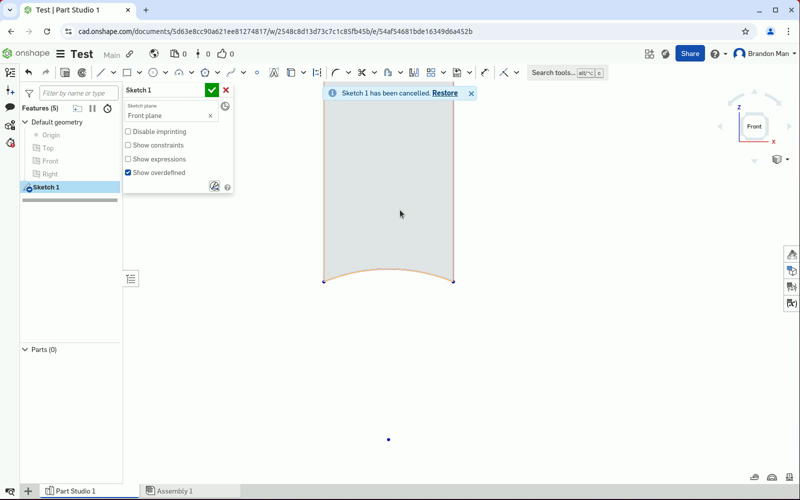
scroll(6)
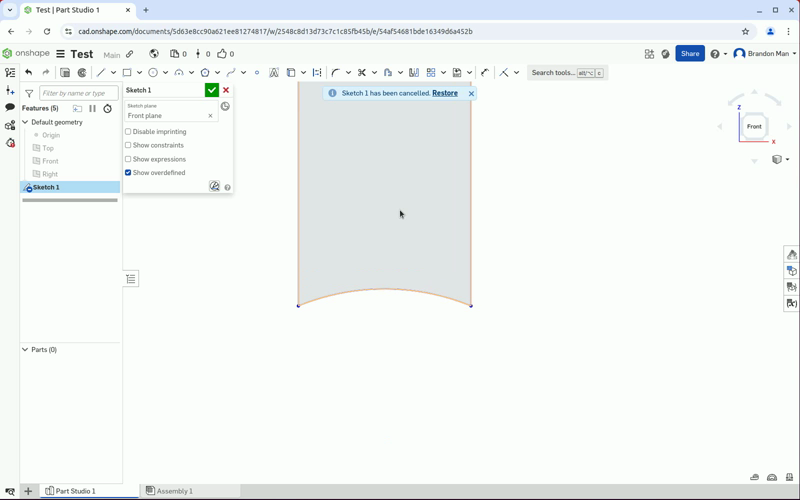
scroll(6)
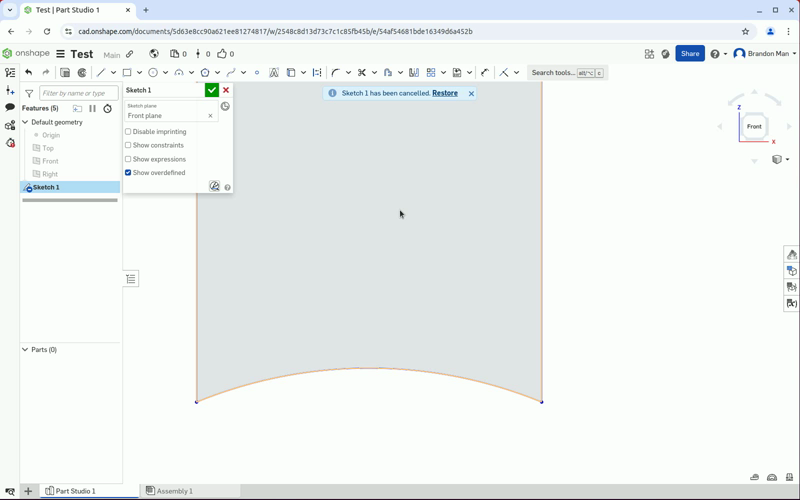
click(400, 209)
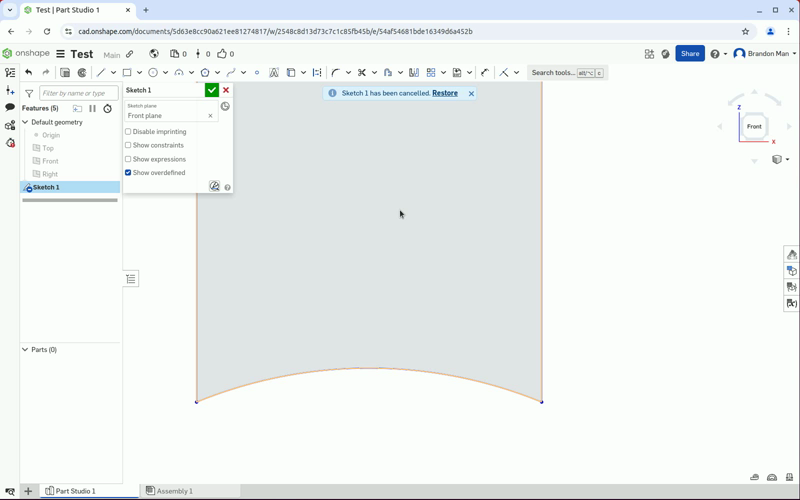
scroll(-6)
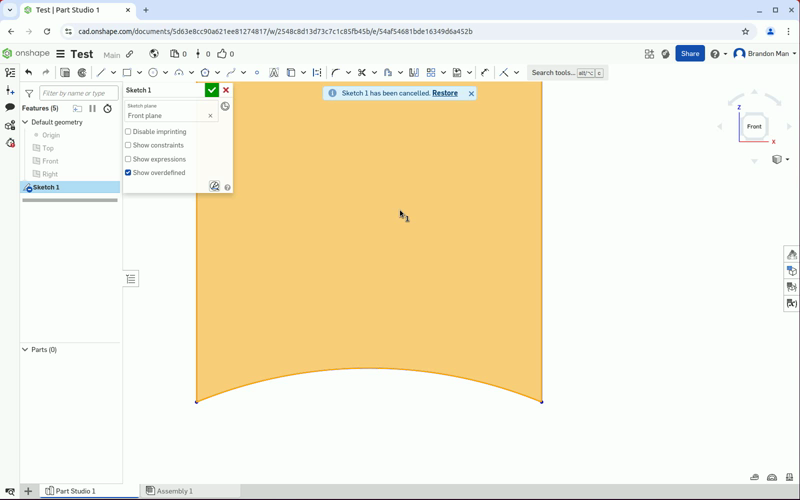
scroll(-6)
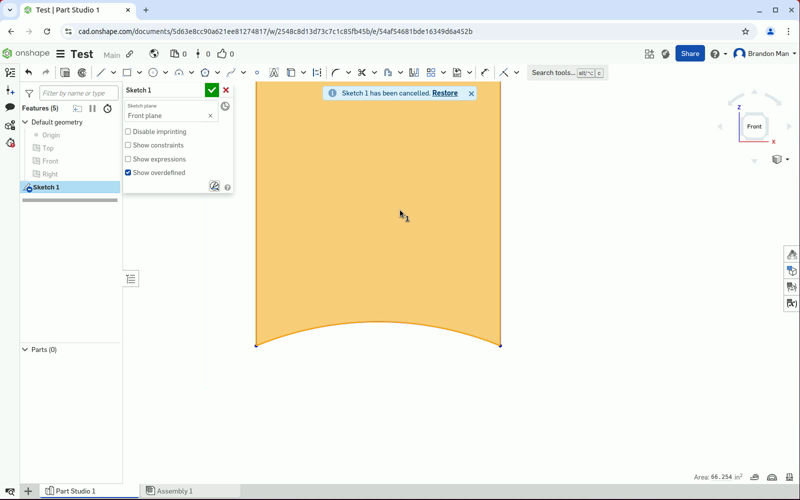
scroll(-6)
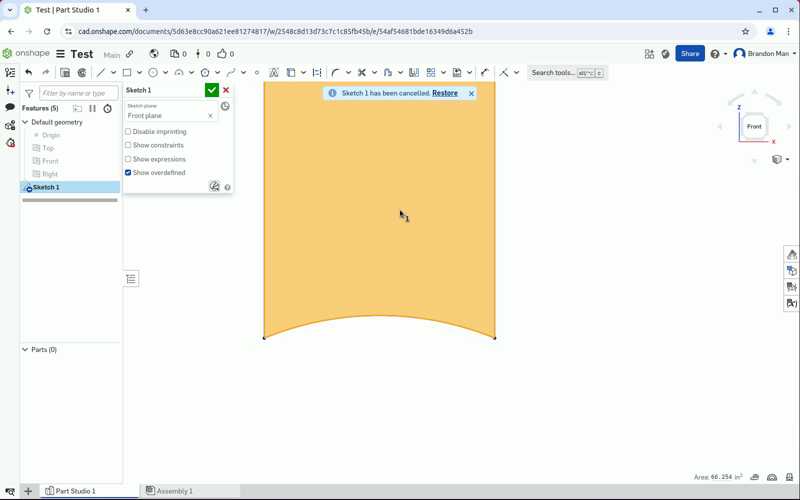
scroll(-6)
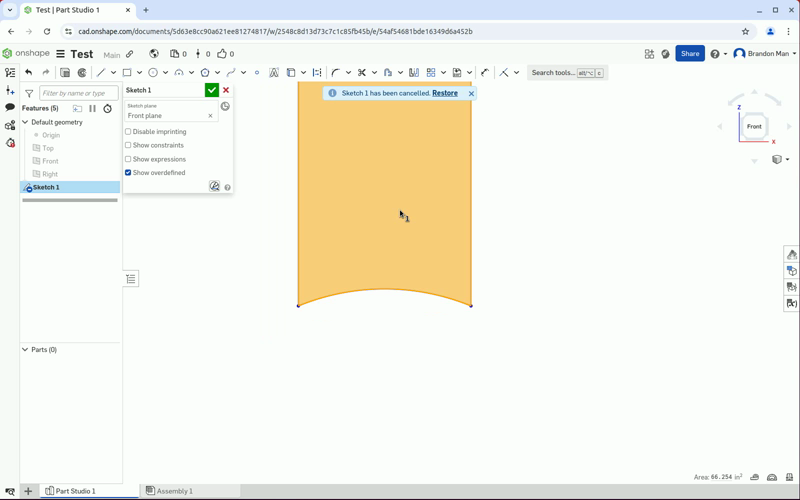
scroll(-6)
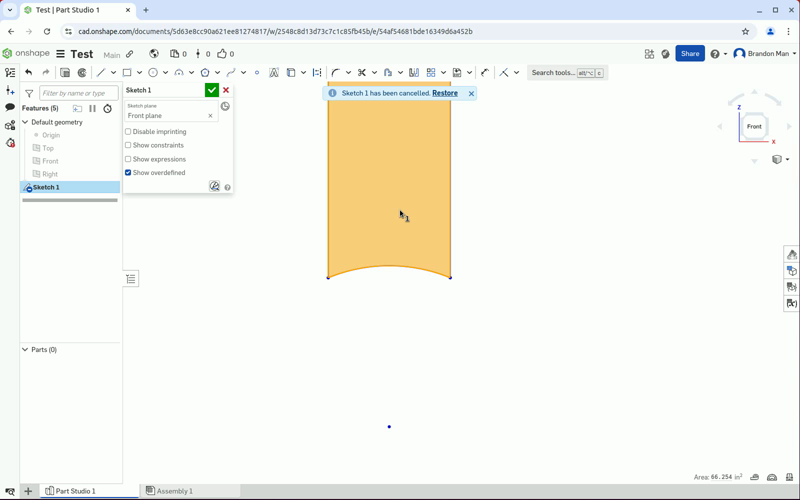
scroll(-6)
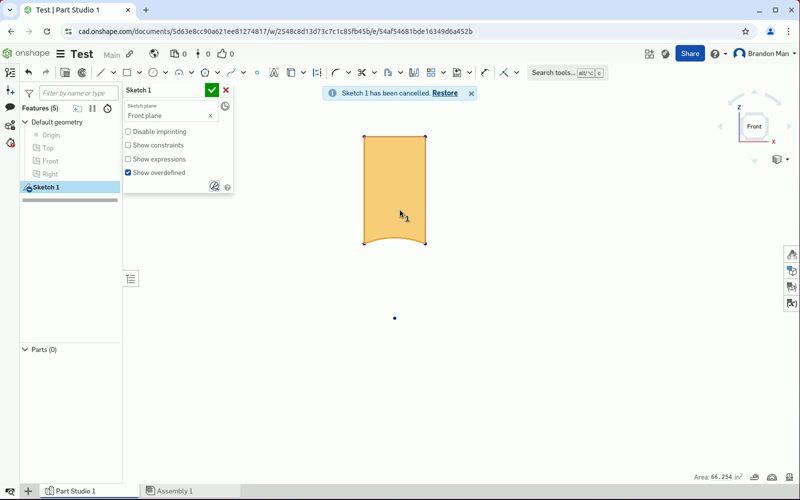
scroll(-6)
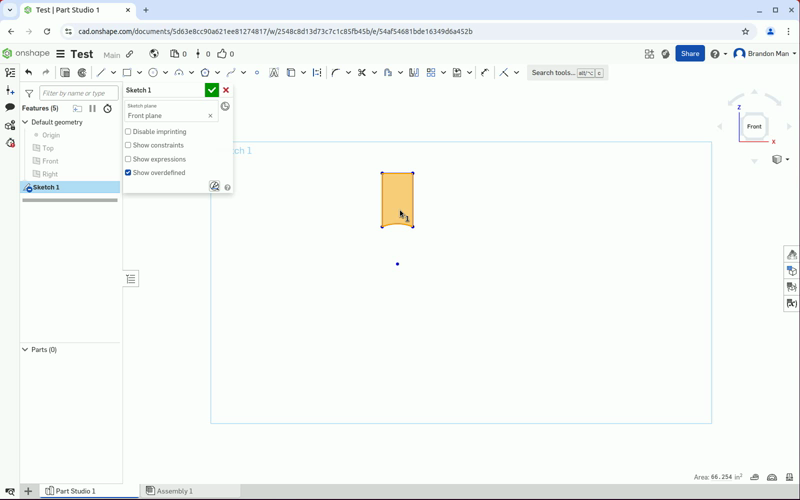
mouse_move(73, 352)
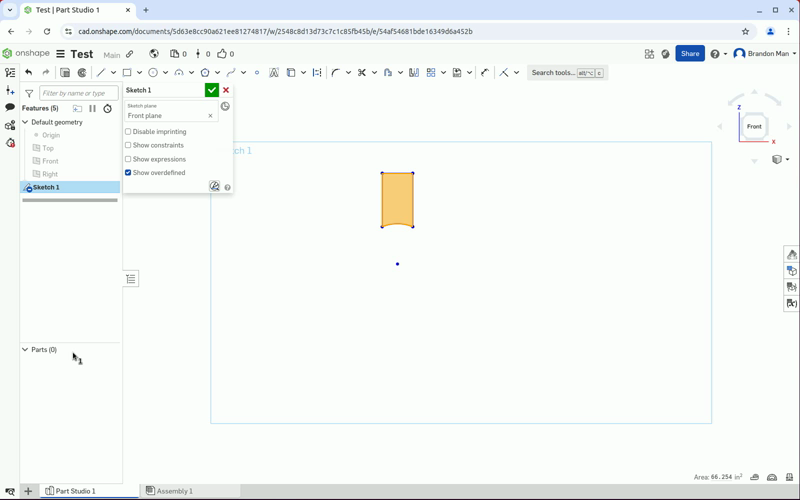
key(shift+y)
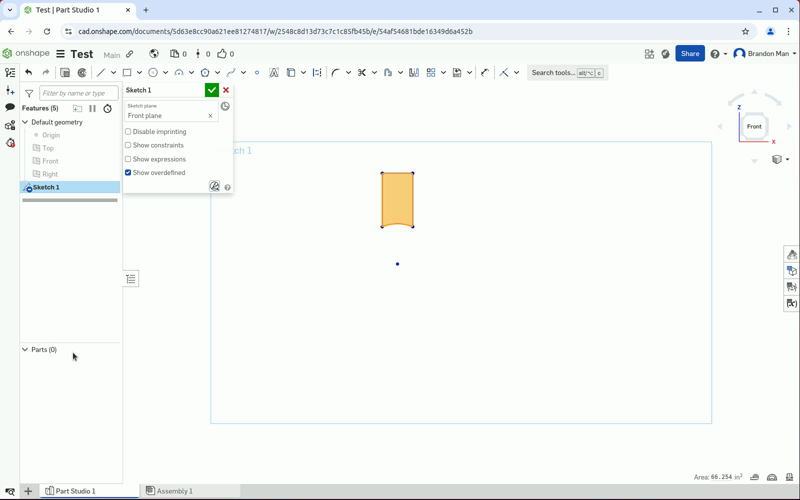
key(shift+e)
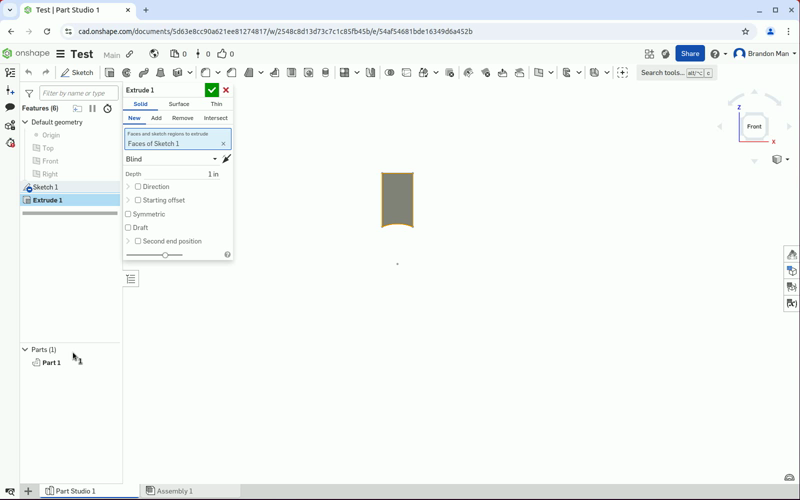
mouse_move(143, 106)
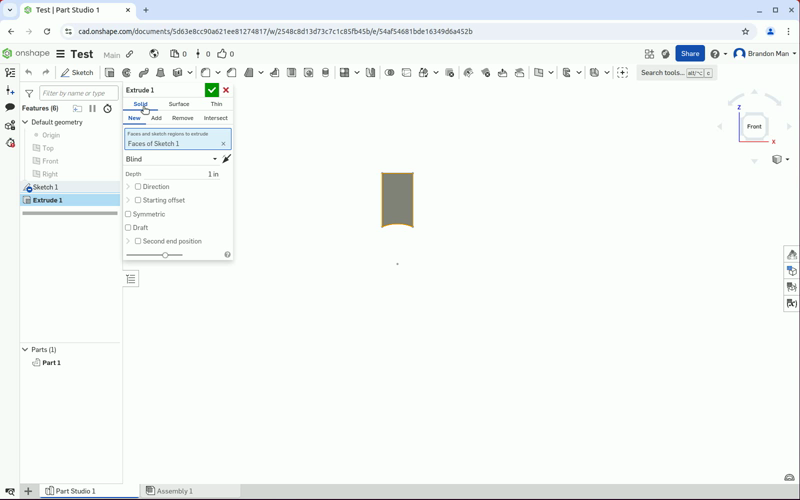
click(143, 106)
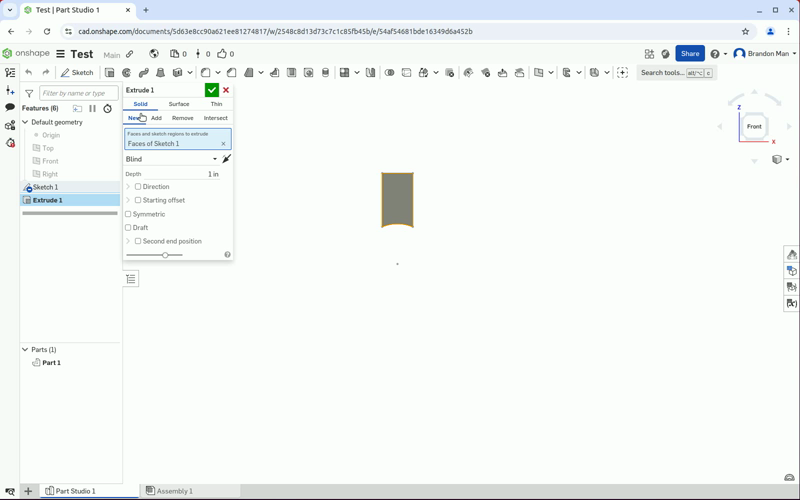
mouse_move(137, 120)
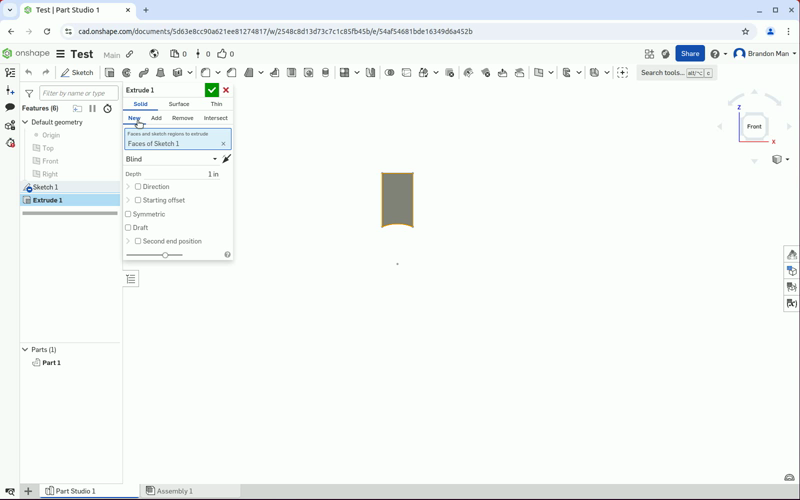
click(137, 120)
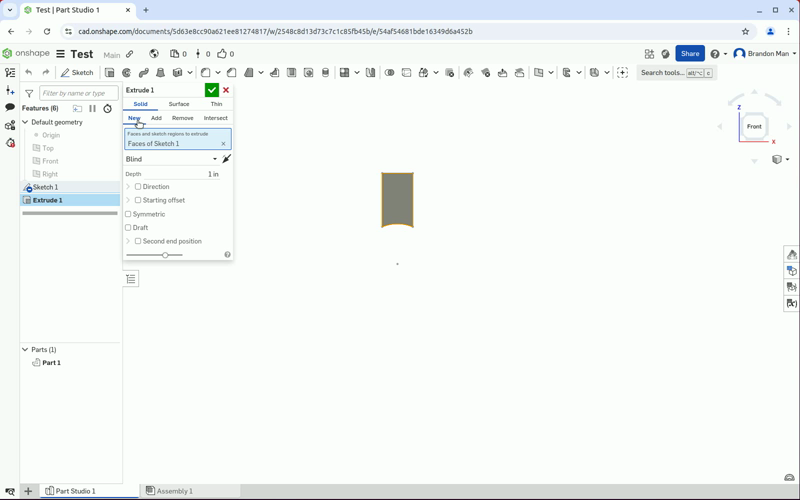
key(tab, 4)
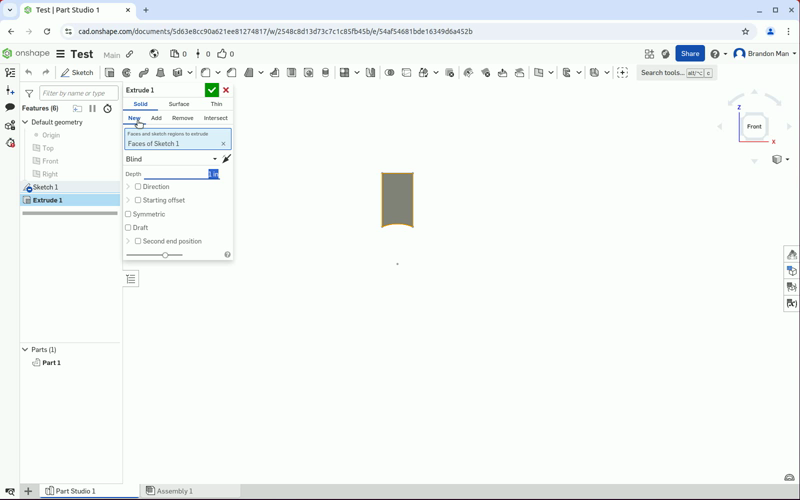
text(4.092)
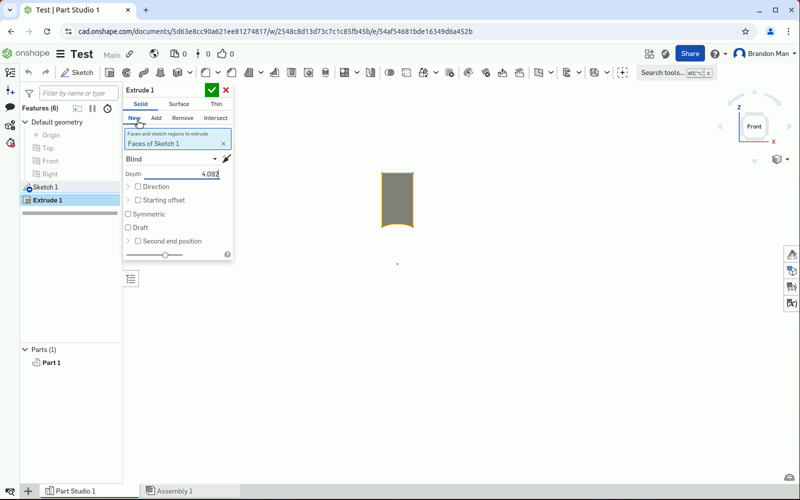
key(enter)
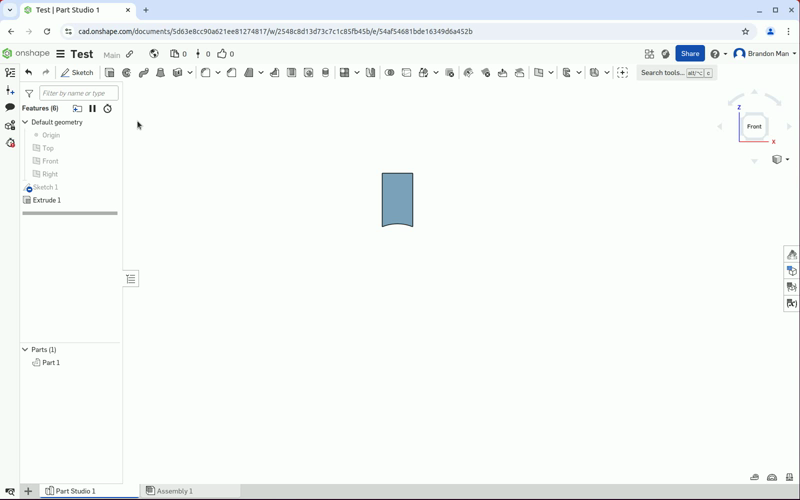
key(shift+h)
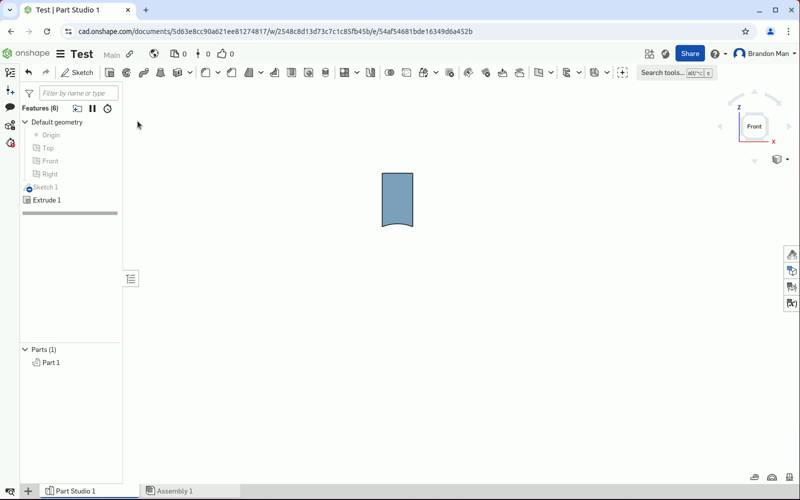
key(shift+h)
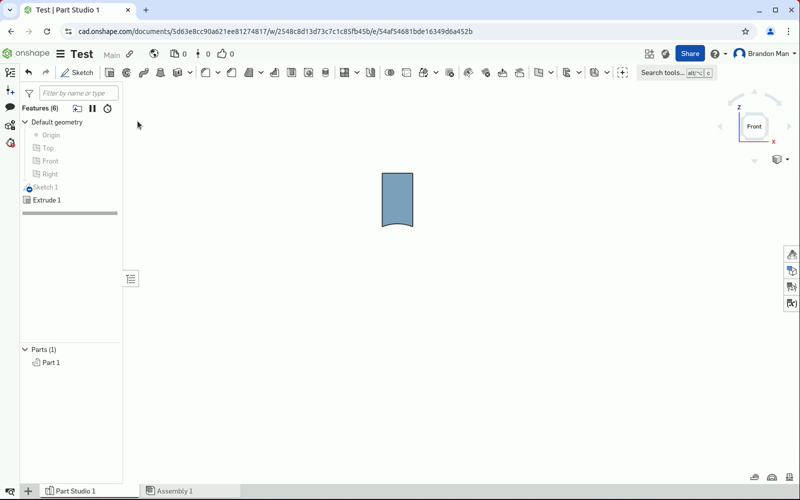
mouse_move(73, 189)
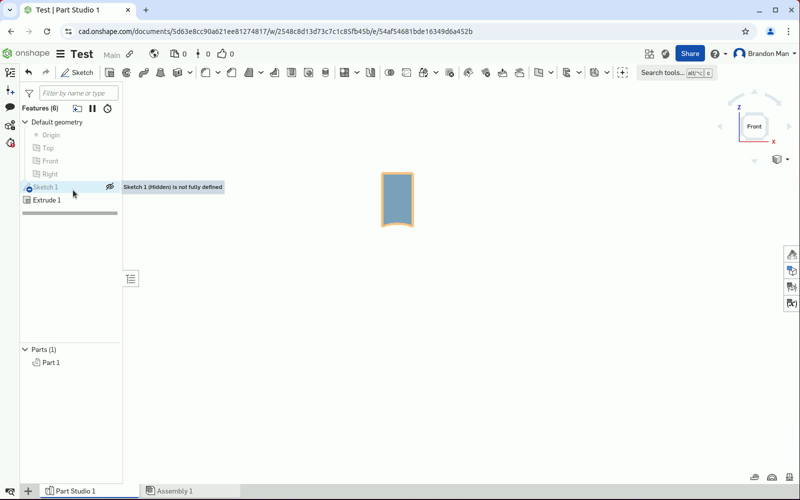
click(73, 189)
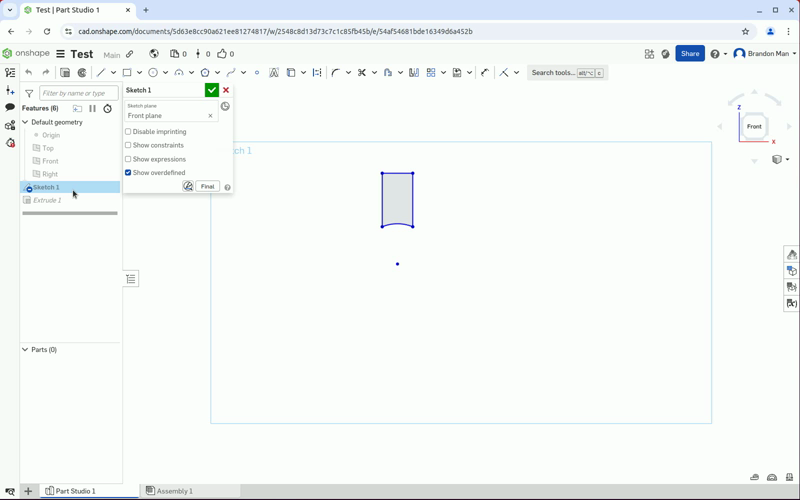
mouse_move(229, 92)
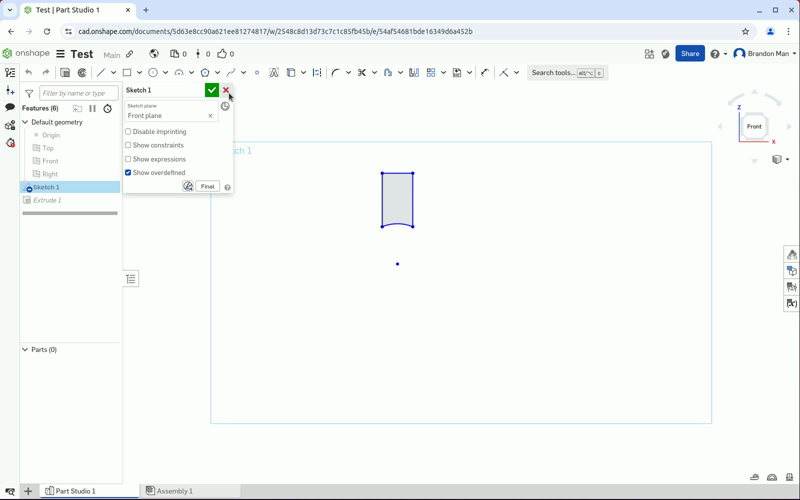
click(229, 92)
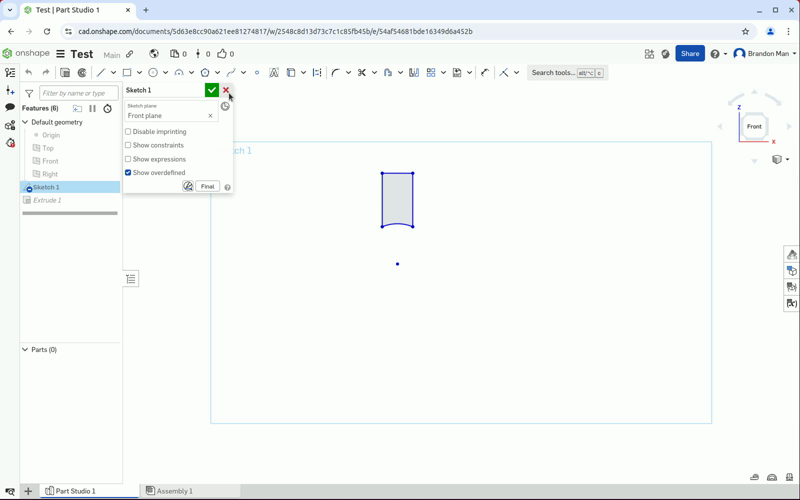
key(shift+s)
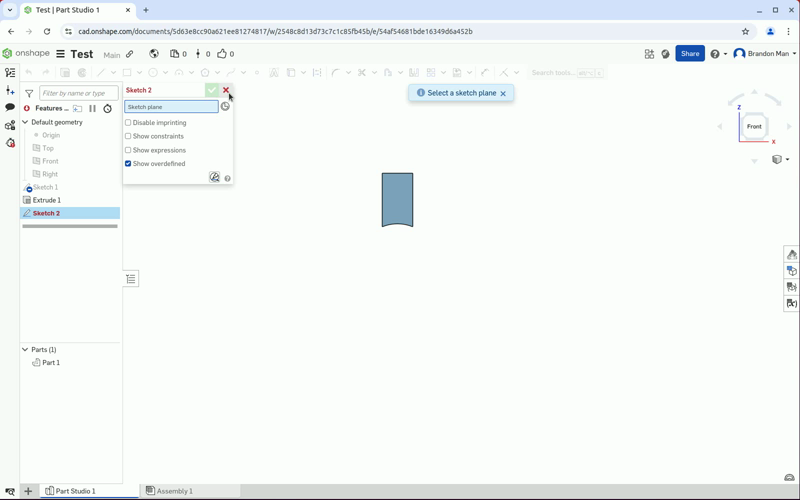
mouse_move(73, 163)
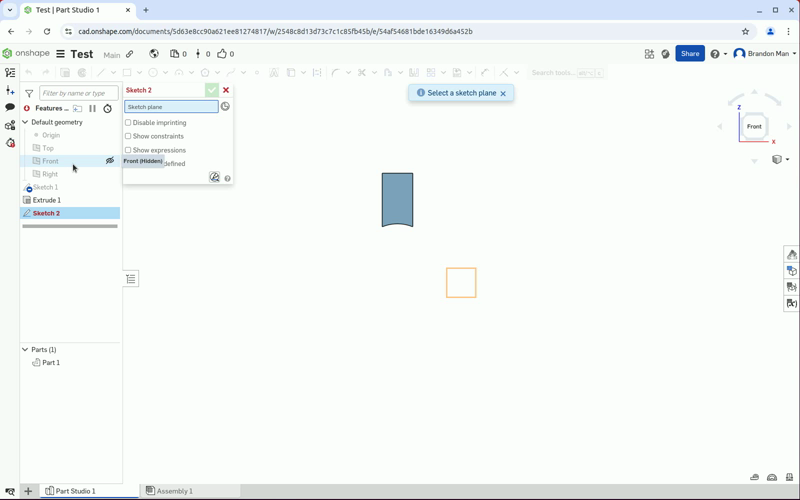
click(73, 163)
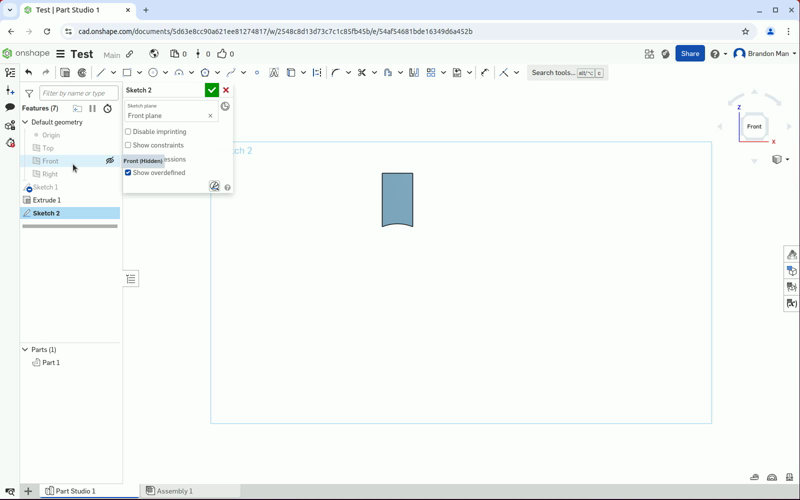
mouse_move(73, 352)
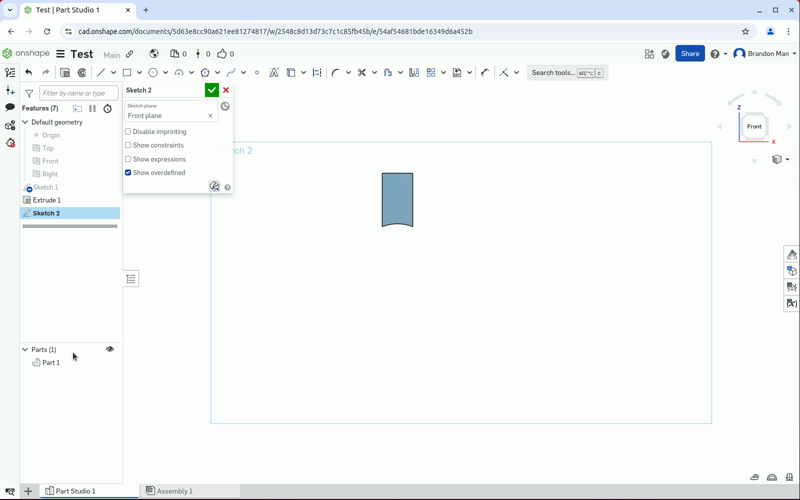
key(y)
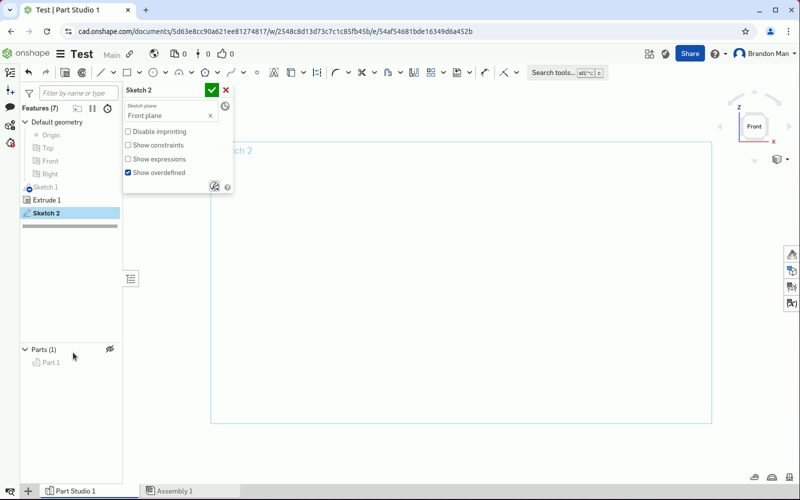
key(l)
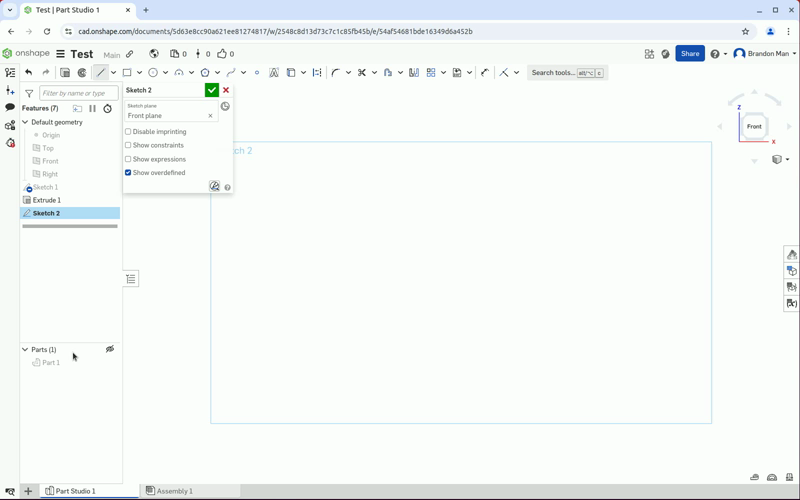
key_down(shift)
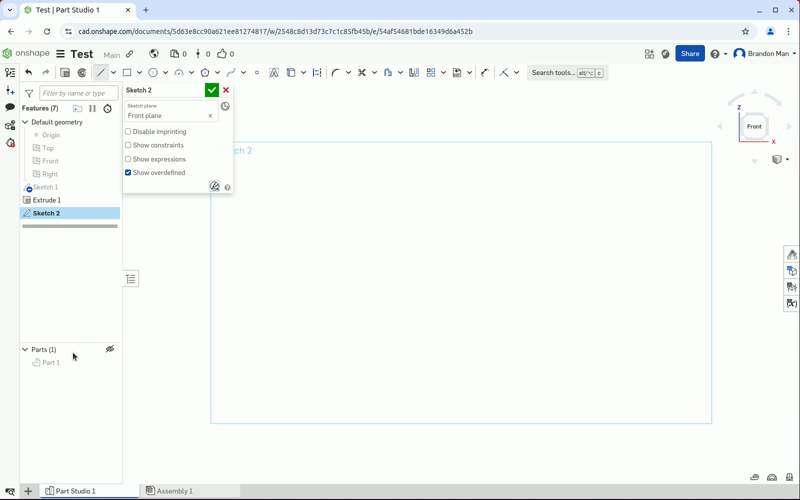
mouse_move(382, 264)
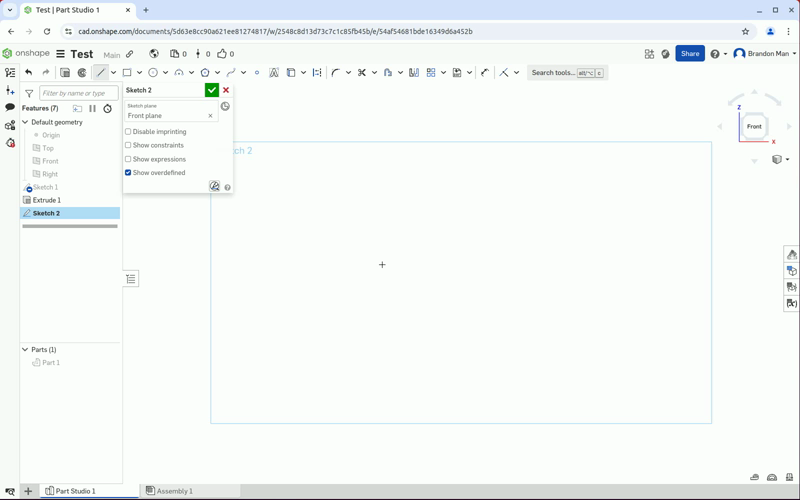
click(382, 264)
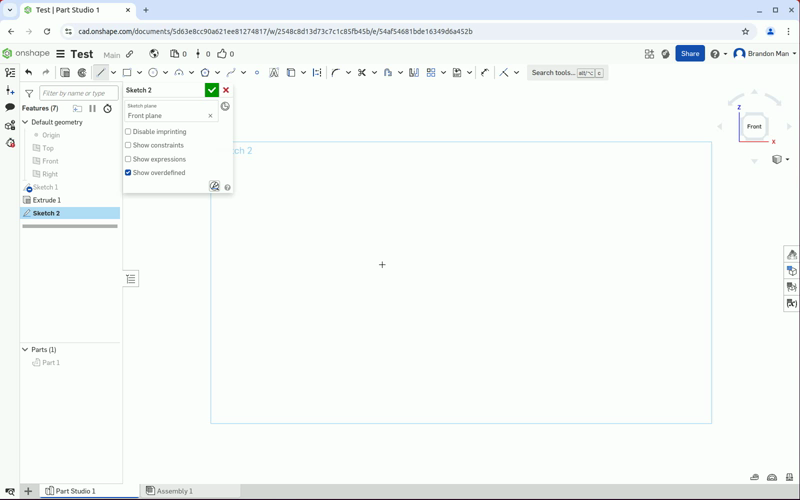
key_up(shift)
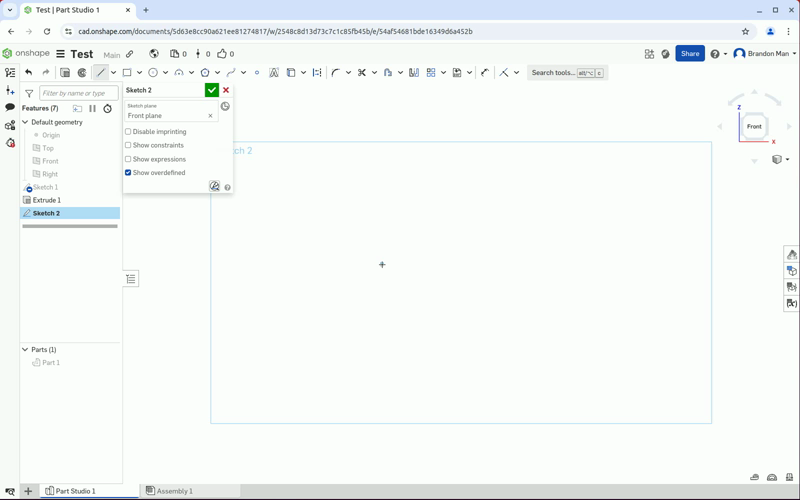
key_down(shift)
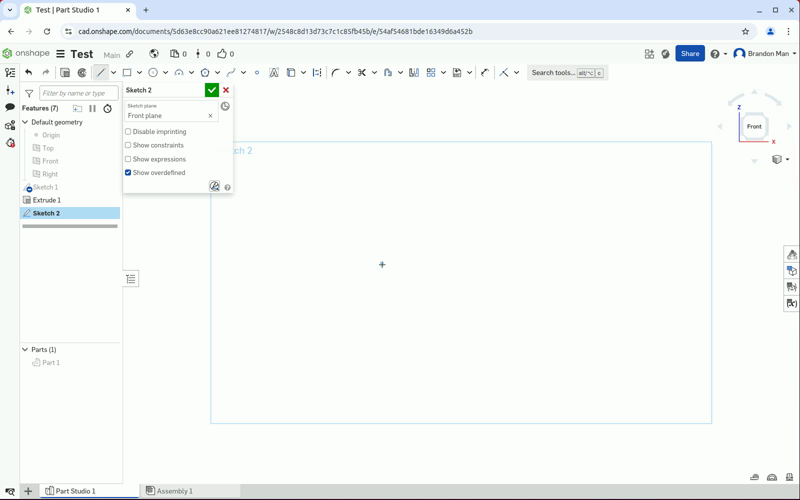
mouse_move(412, 264)
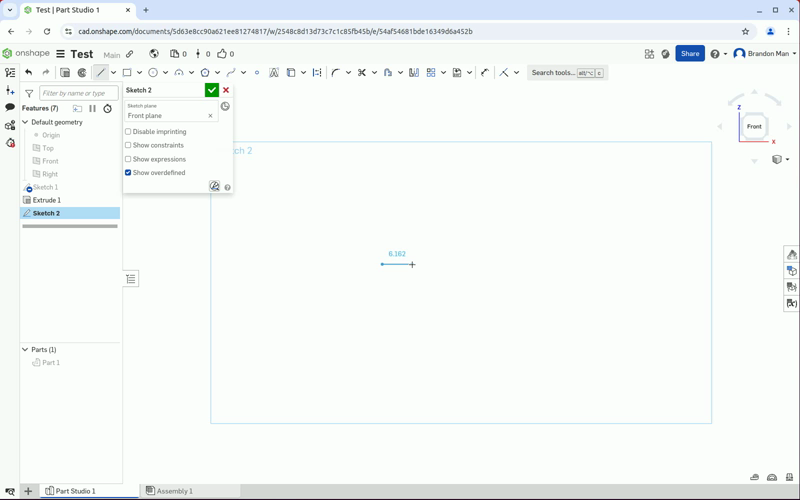
mouse_move(412, 264)
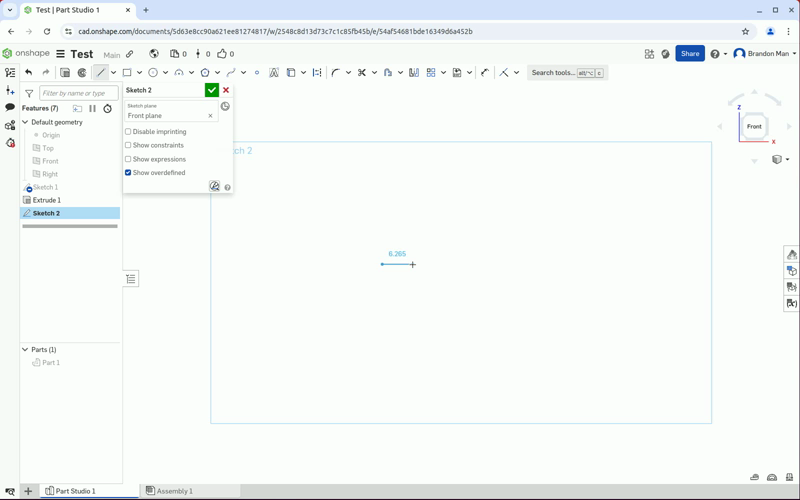
click(412, 264)
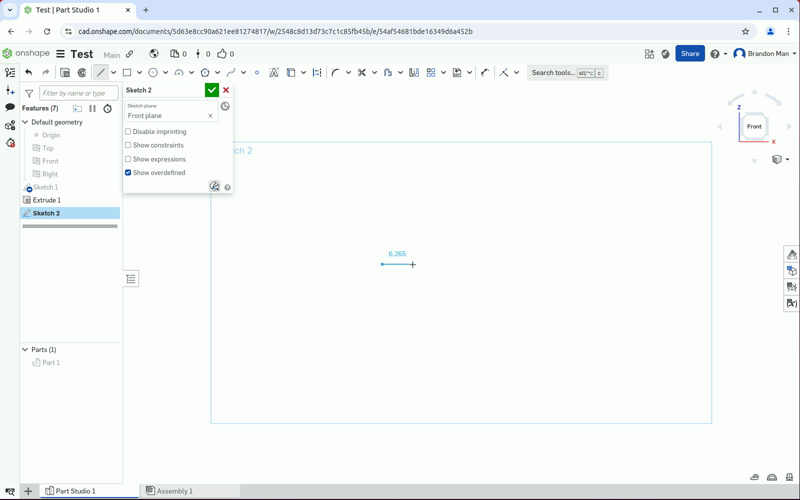
key_up(shift)
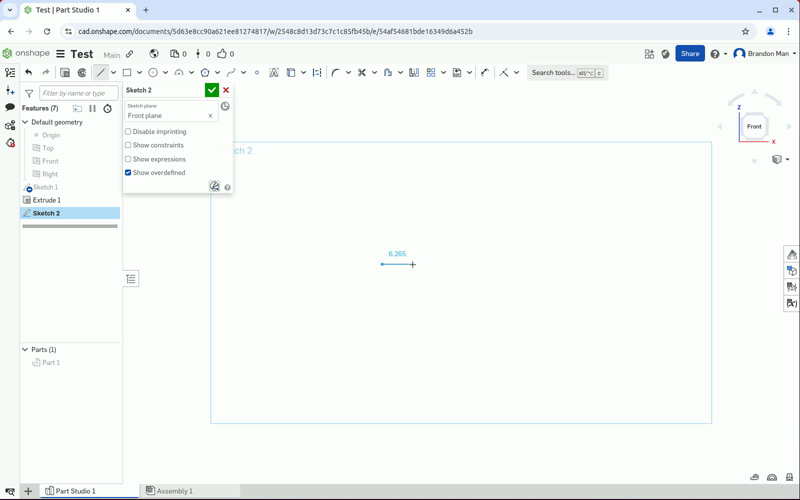
key_down(shift)
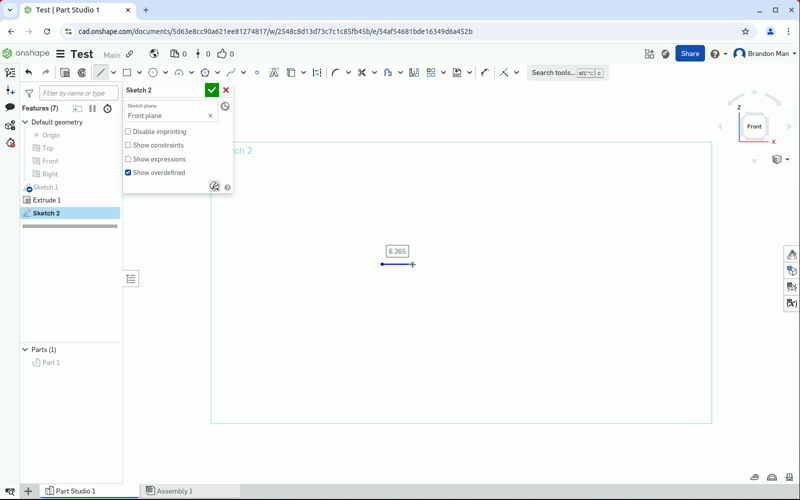
mouse_move(442, 264)
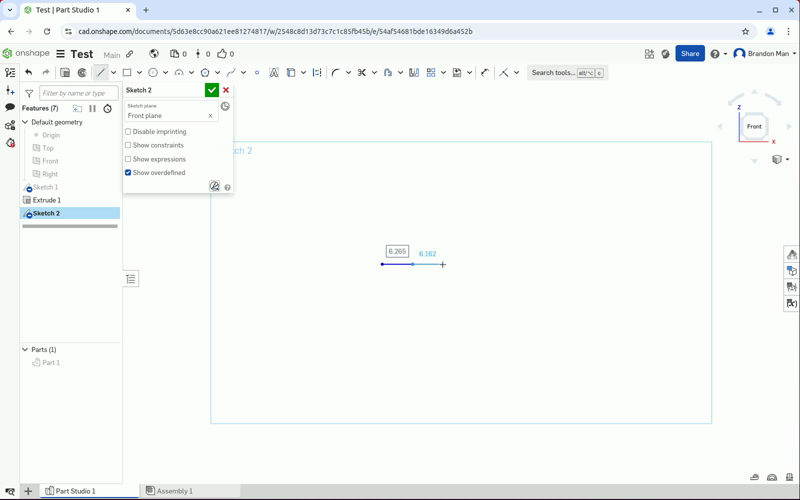
mouse_move(412, 226)
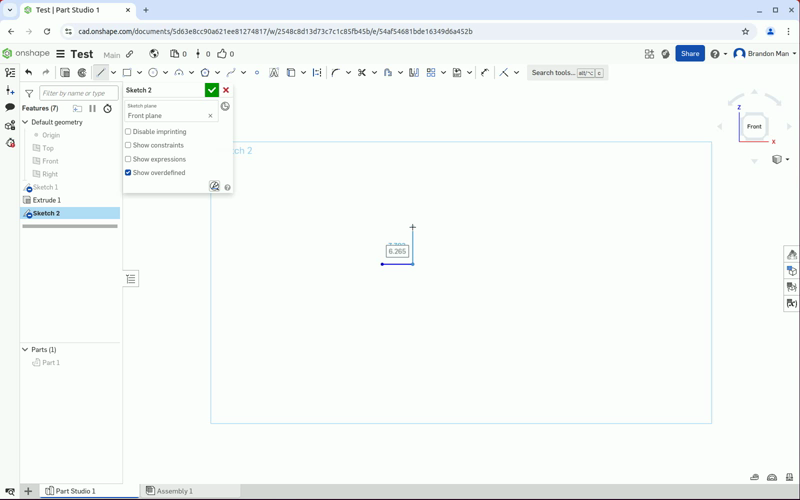
click(412, 226)
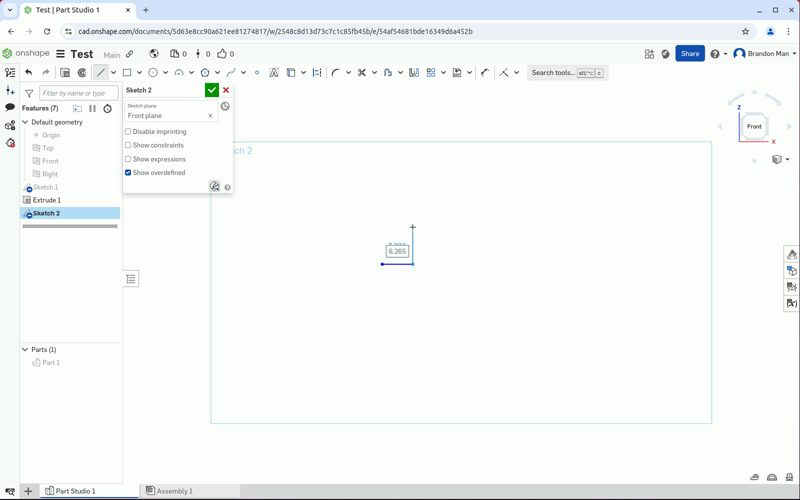
key_up(shift)
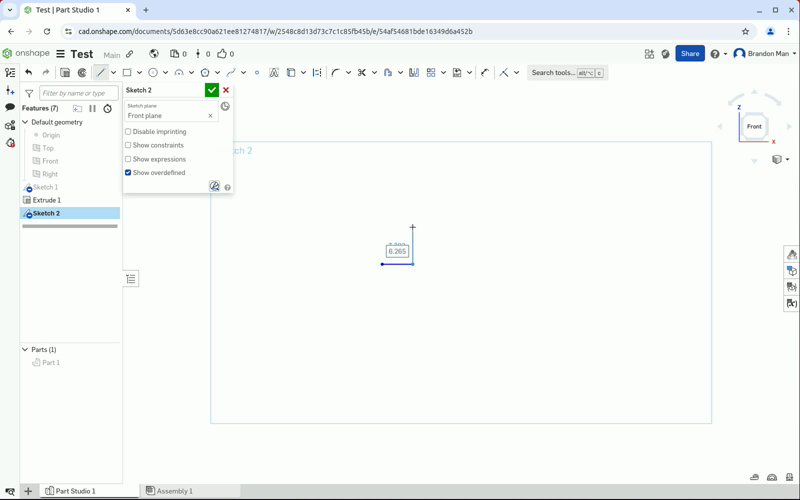
key(esc)
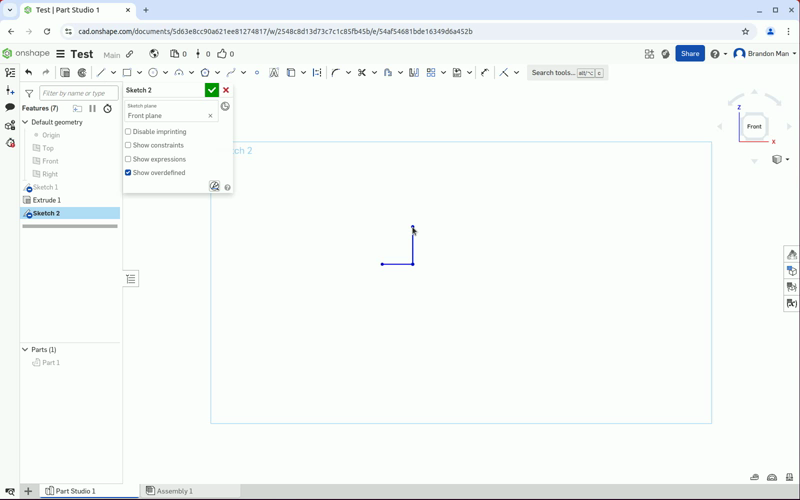
key(a)
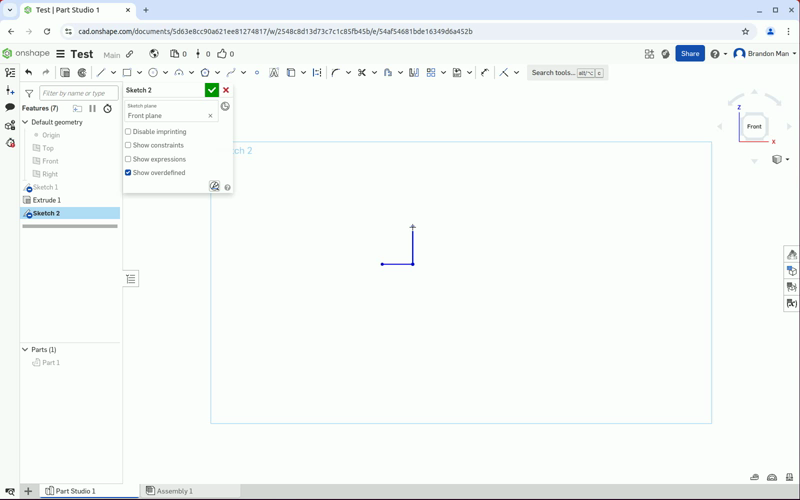
mouse_move(412, 226)
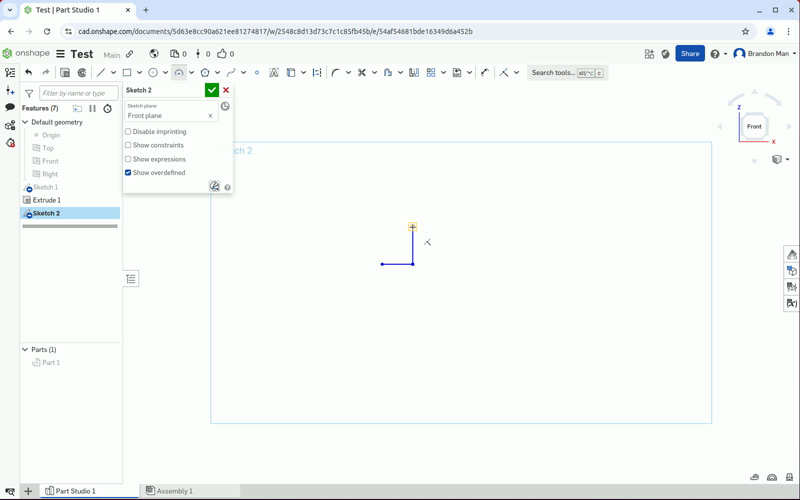
click(412, 226)
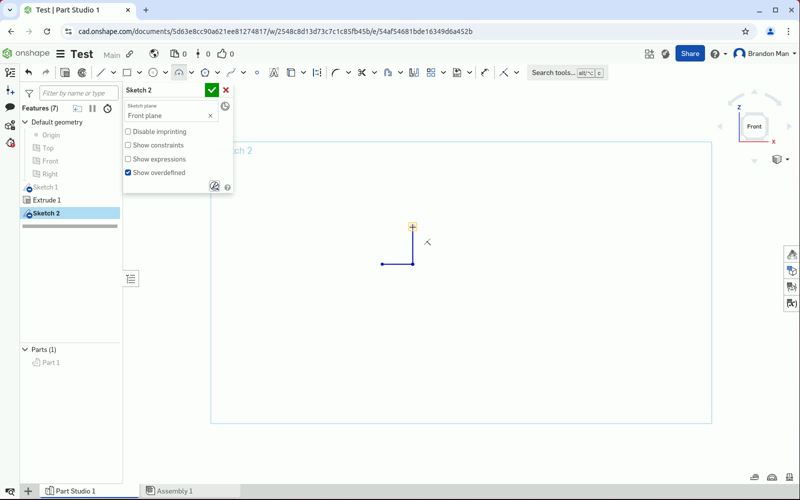
key_down(shift)
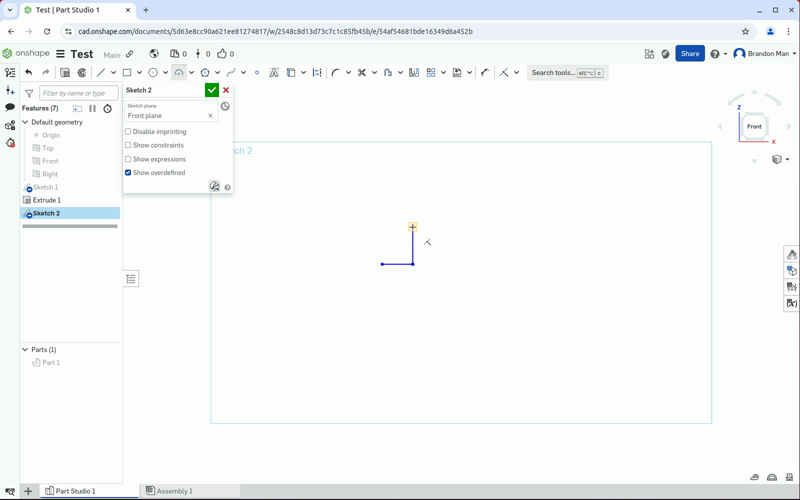
mouse_move(382, 226)
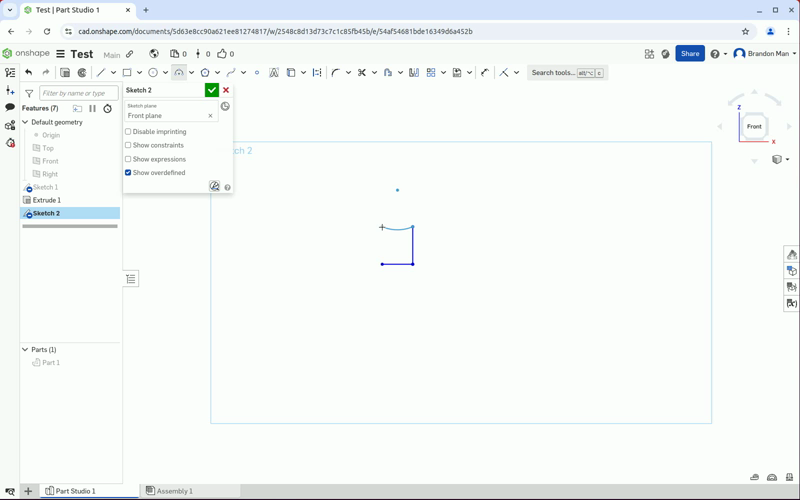
click(382, 226)
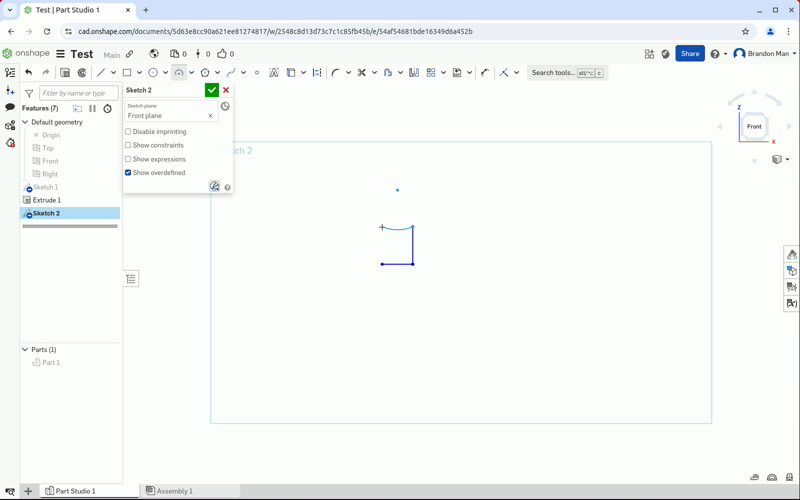
mouse_move(397, 223)
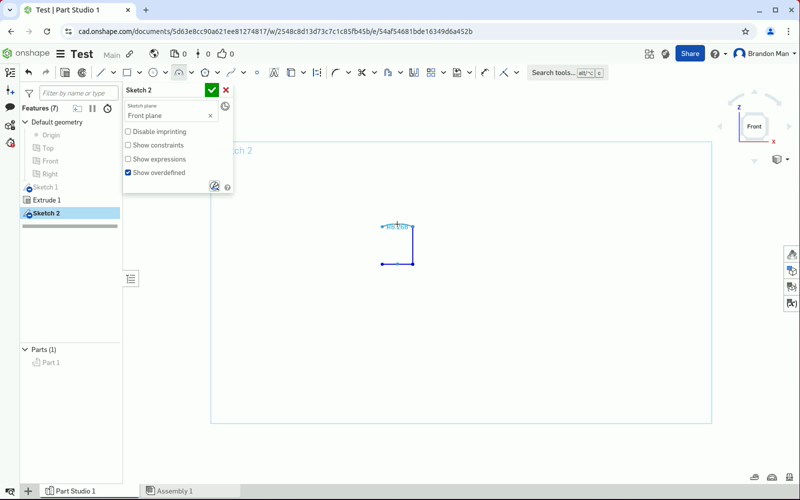
click(397, 223)
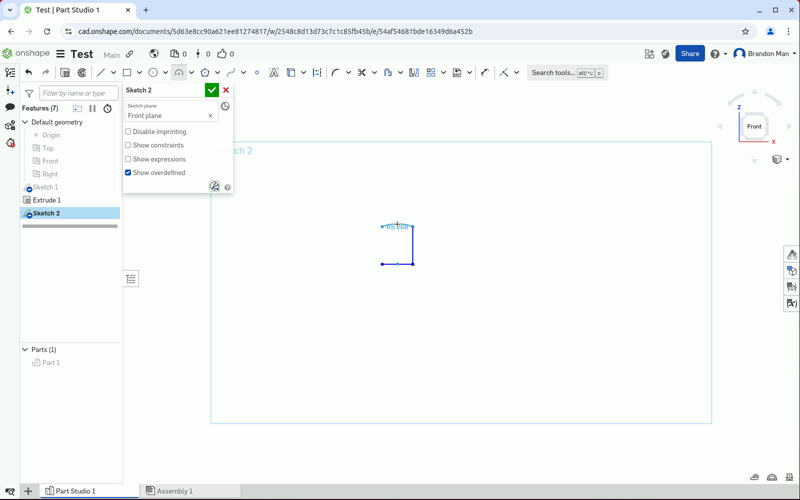
key_up(shift)
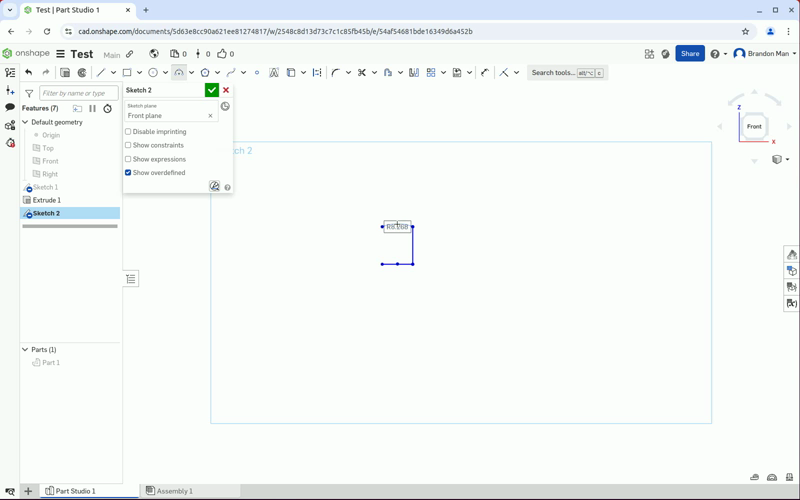
key(esc)
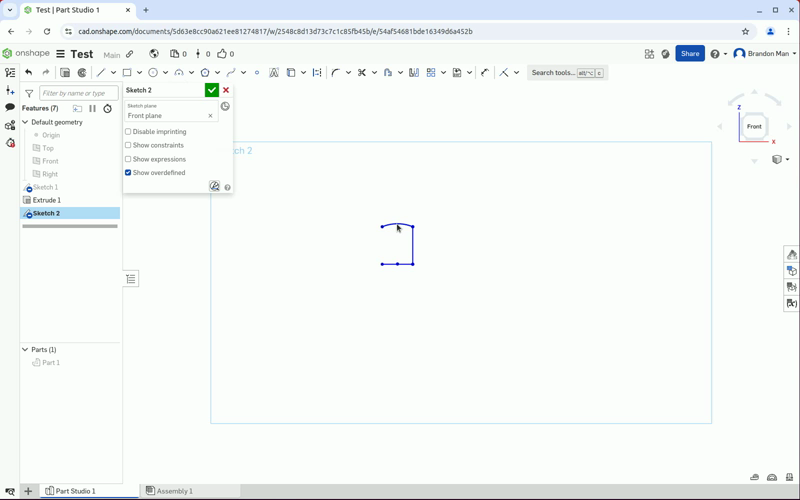
key(l)
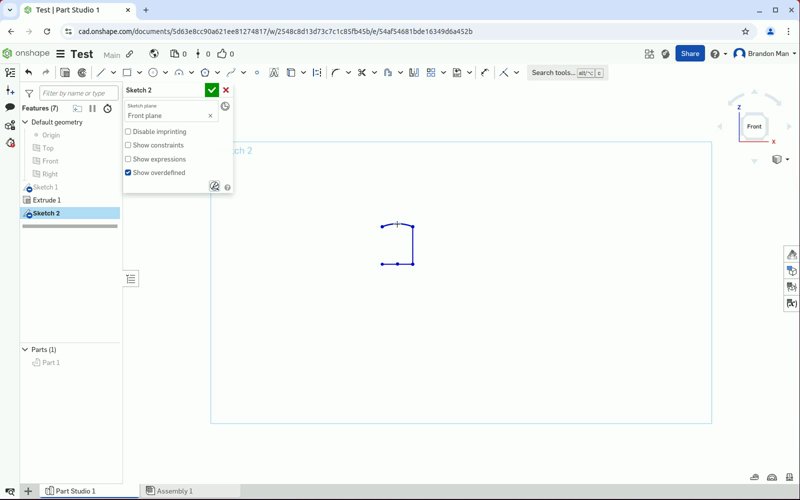
mouse_move(382, 226)
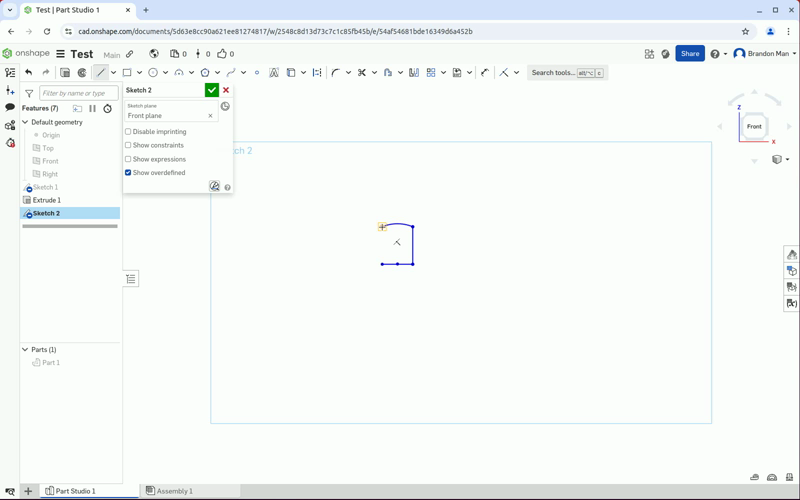
click(382, 226)
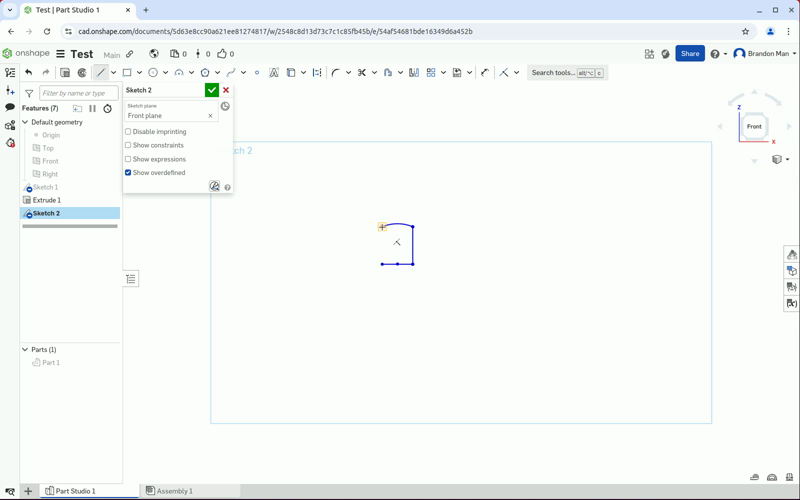
mouse_move(412, 226)
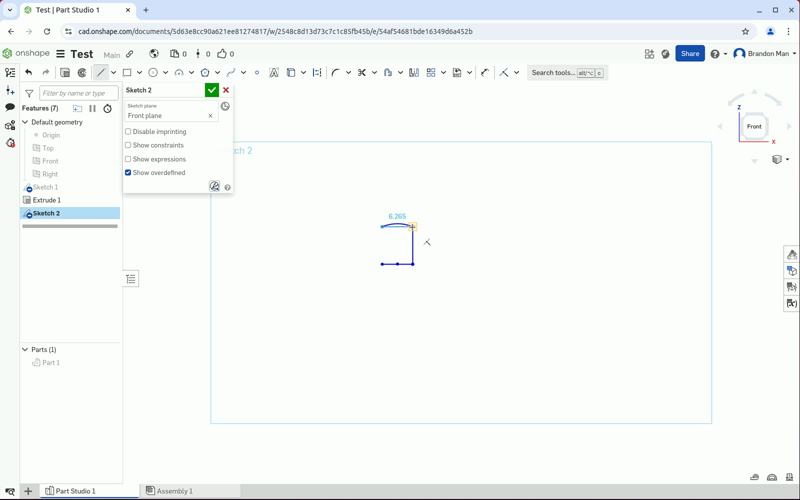
key_down(shift)
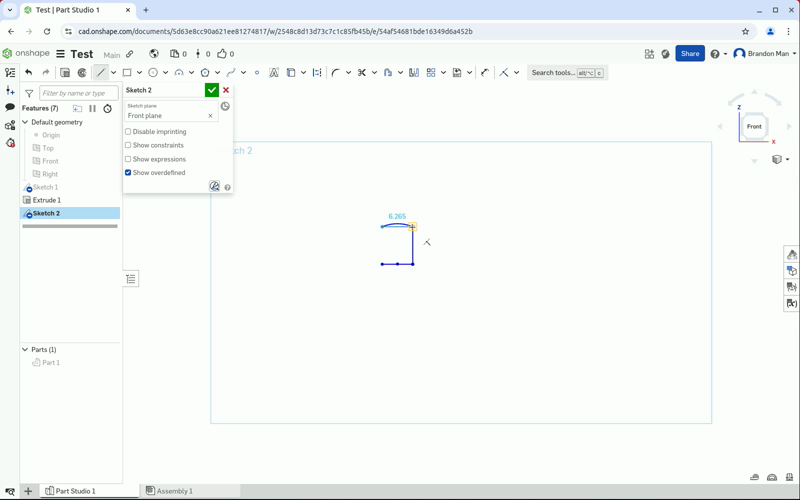
mouse_move(382, 264)
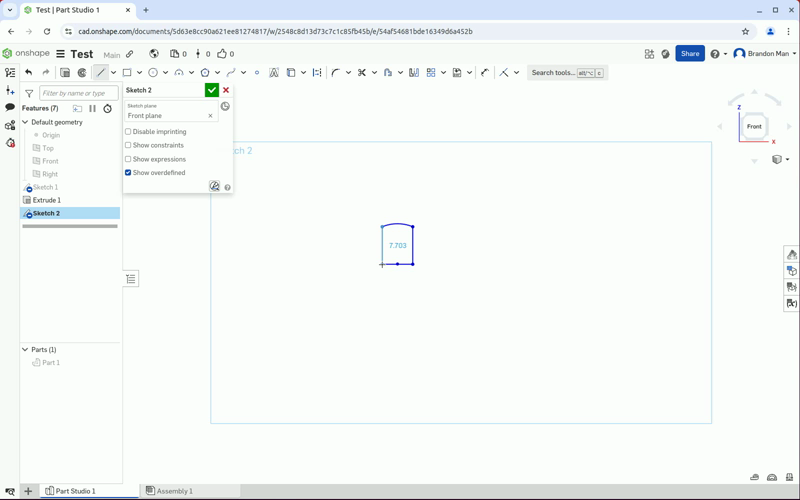
key_up(shift)
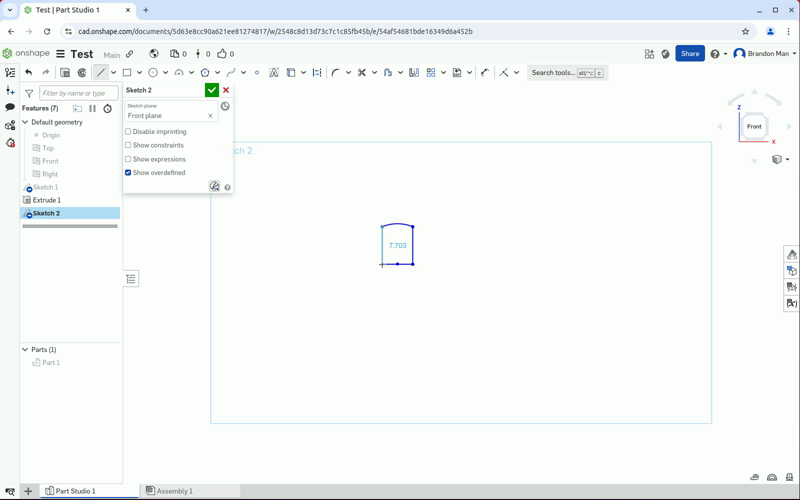
click(382, 264)
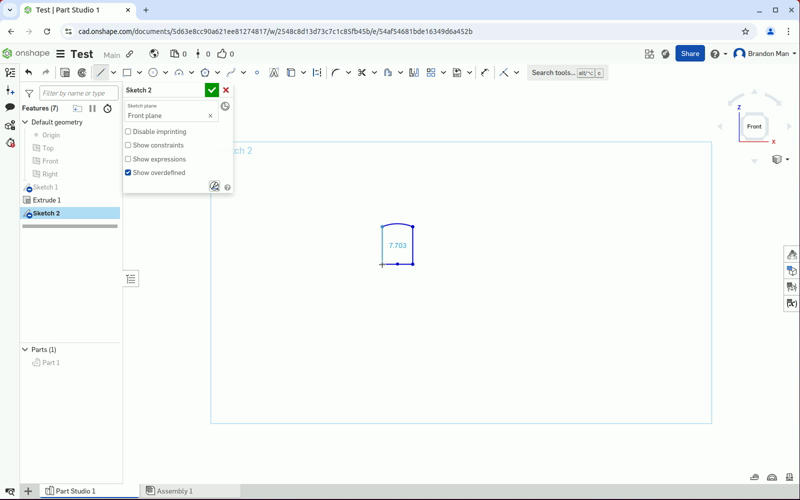
key(esc)
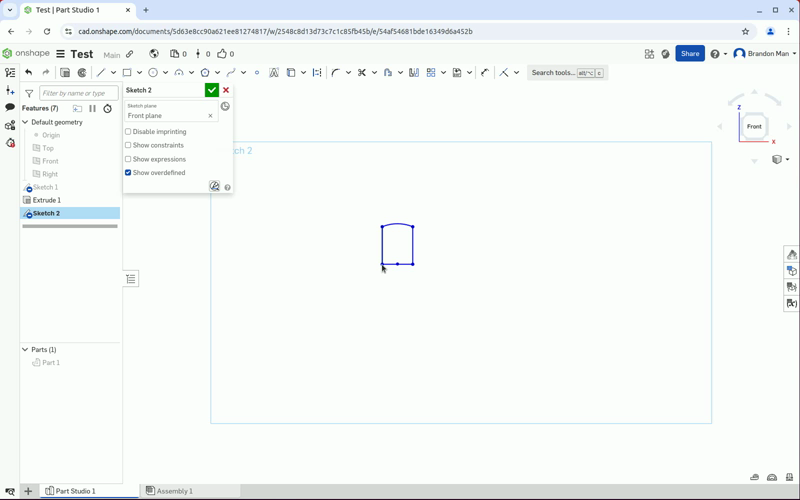
mouse_move(388, 259)
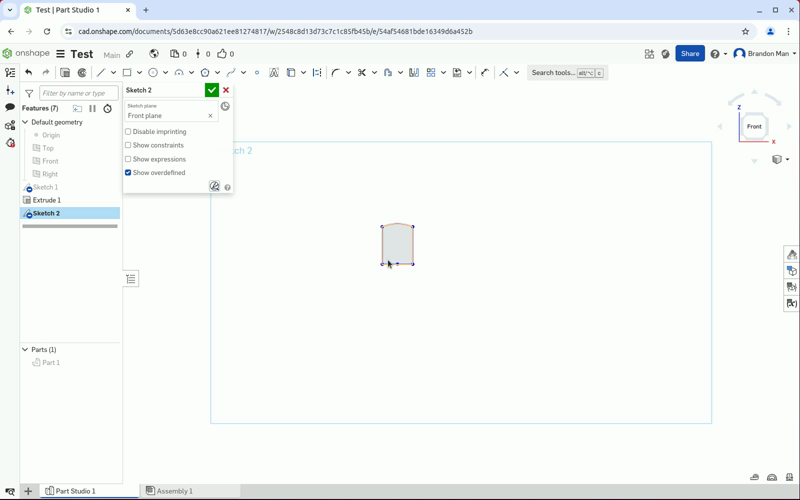
scroll(6)
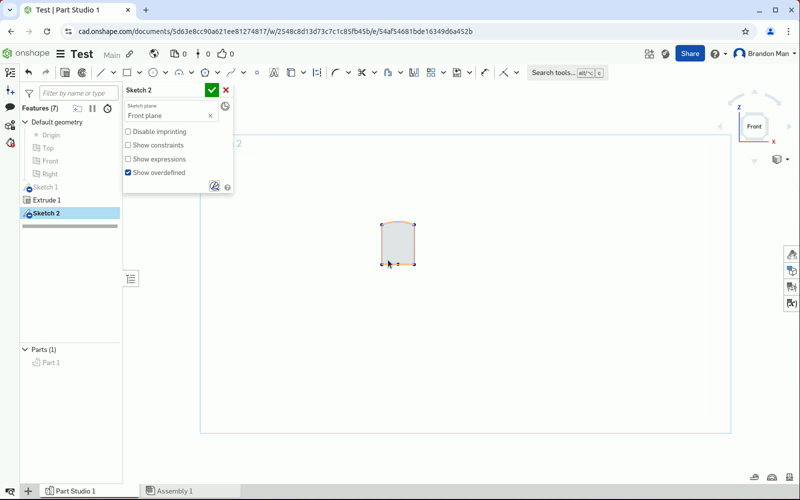
scroll(6)
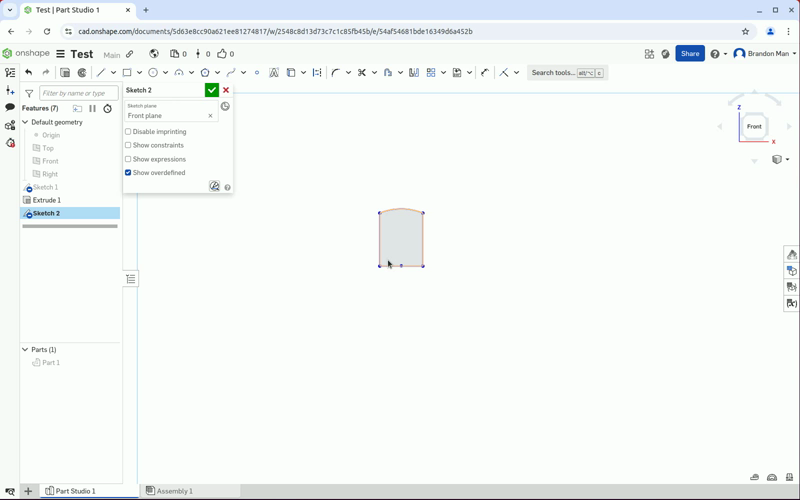
scroll(6)
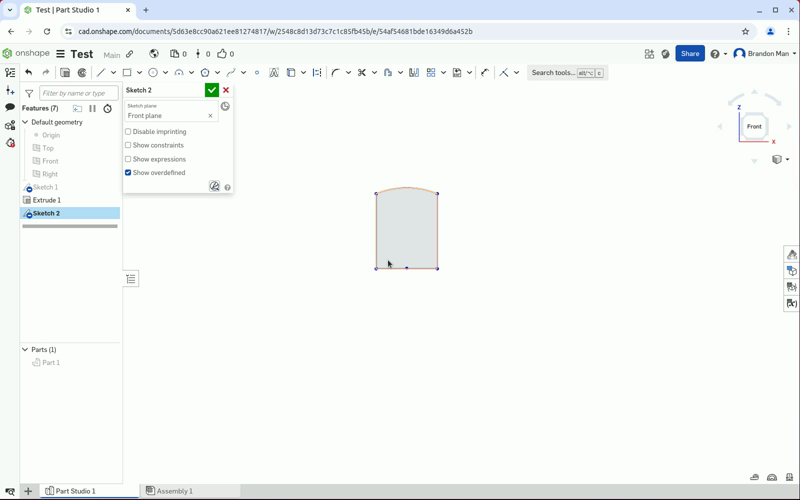
scroll(6)
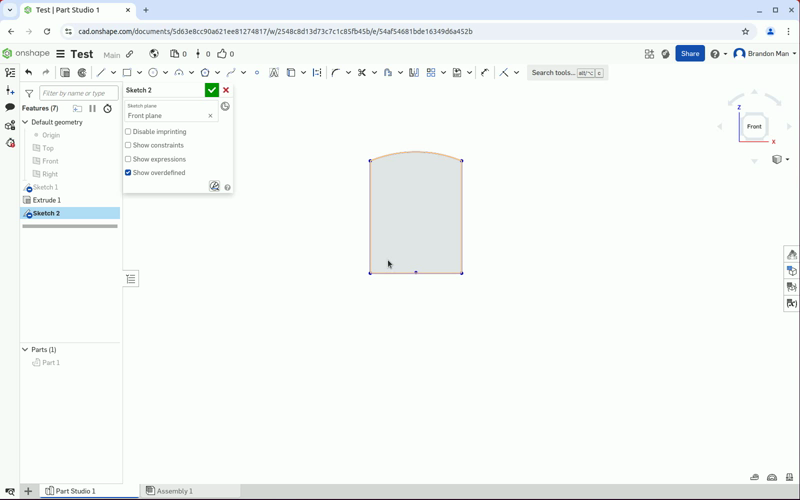
scroll(6)
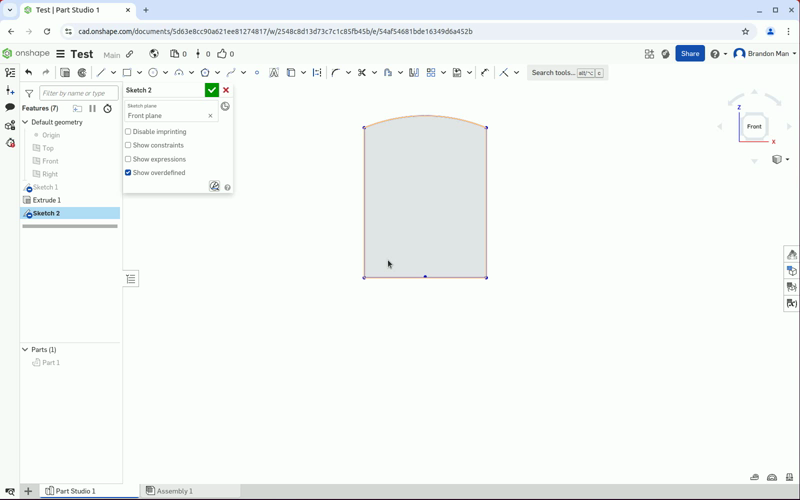
scroll(6)
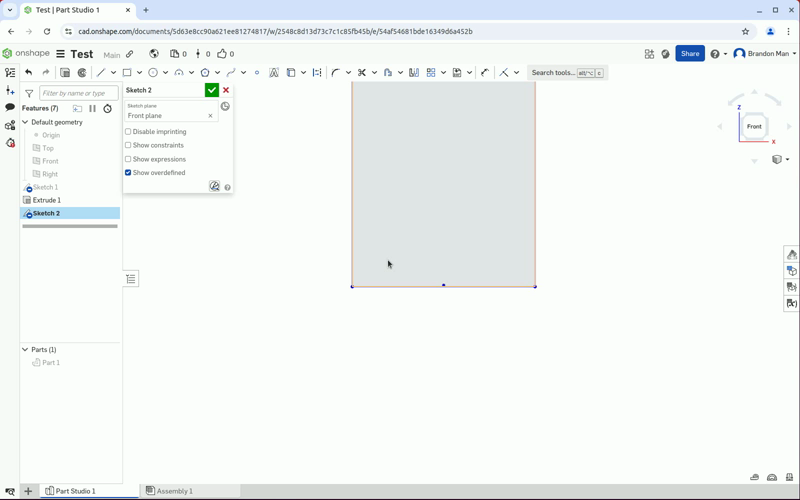
scroll(6)
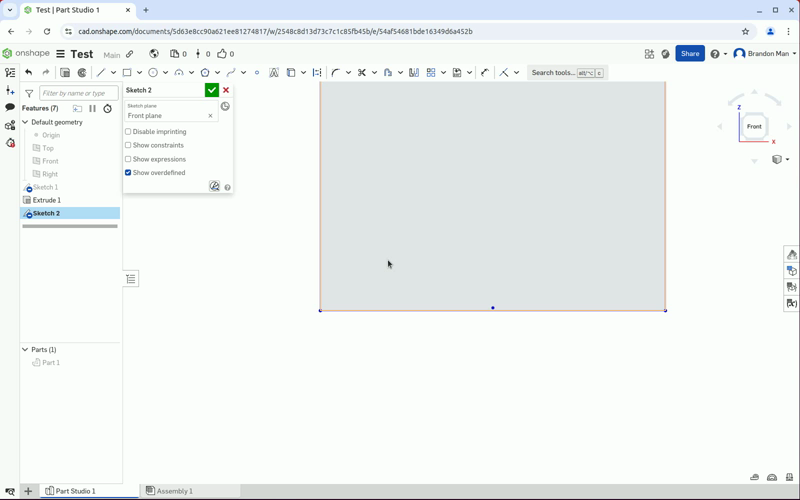
click(388, 259)
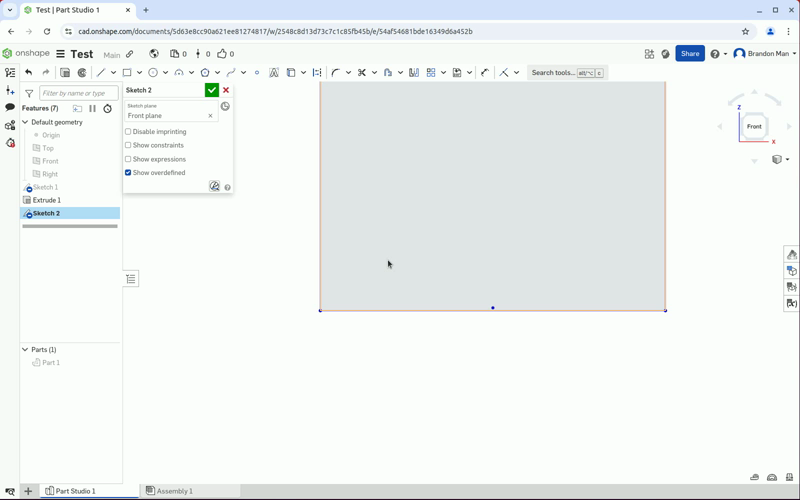
scroll(-6)
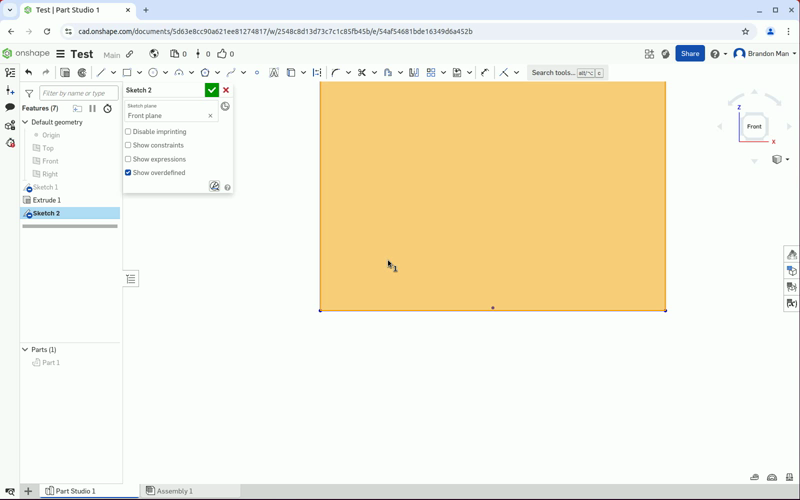
scroll(-6)
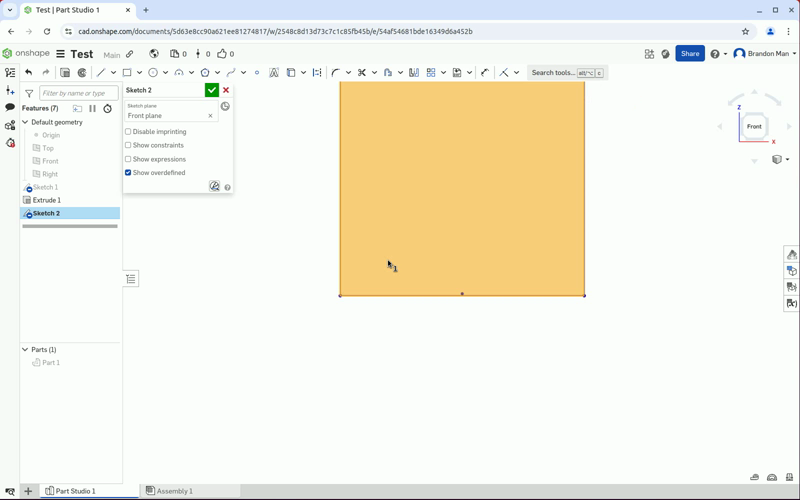
scroll(-6)
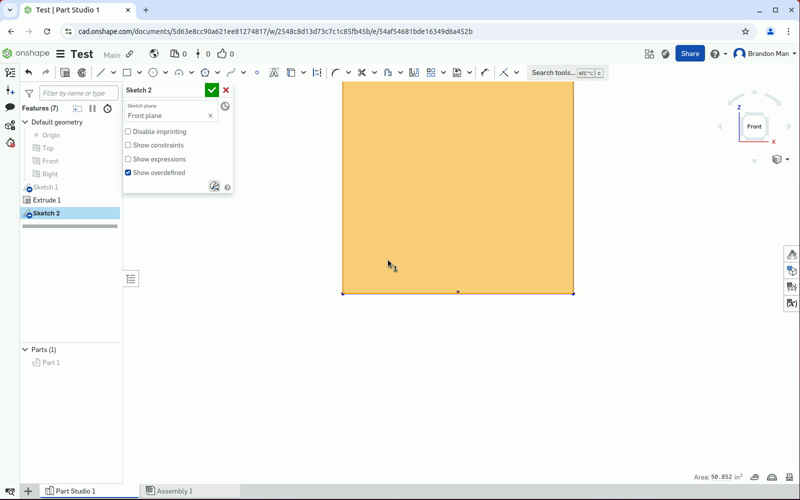
scroll(-6)
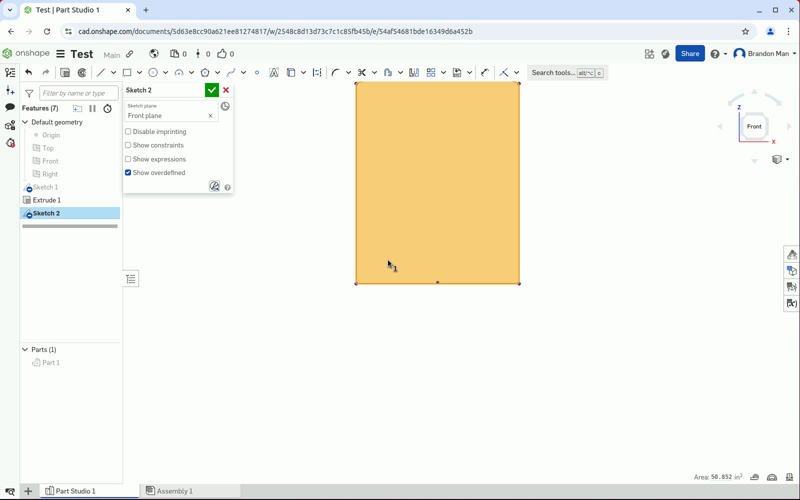
scroll(-6)
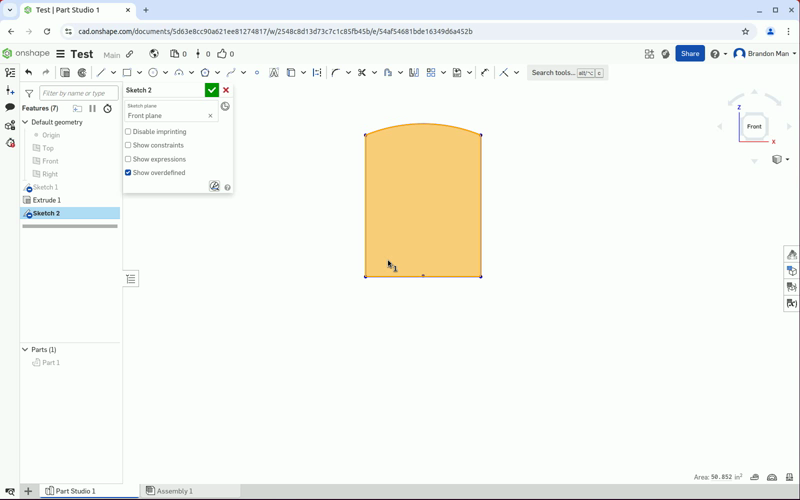
scroll(-6)
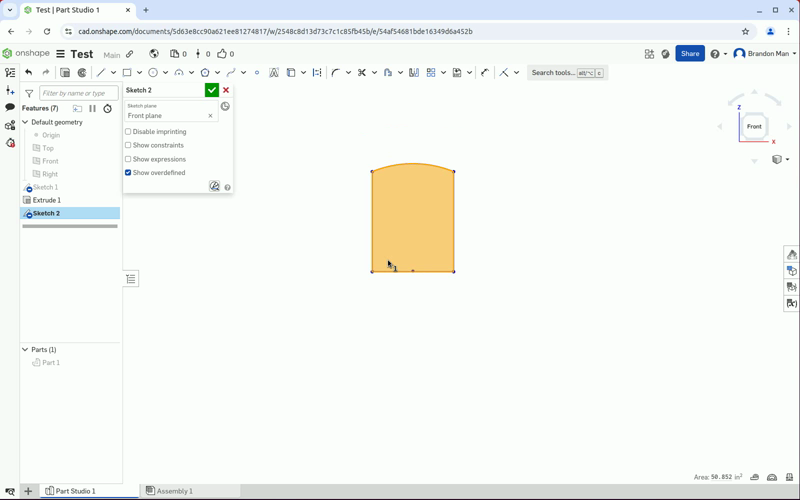
scroll(-6)
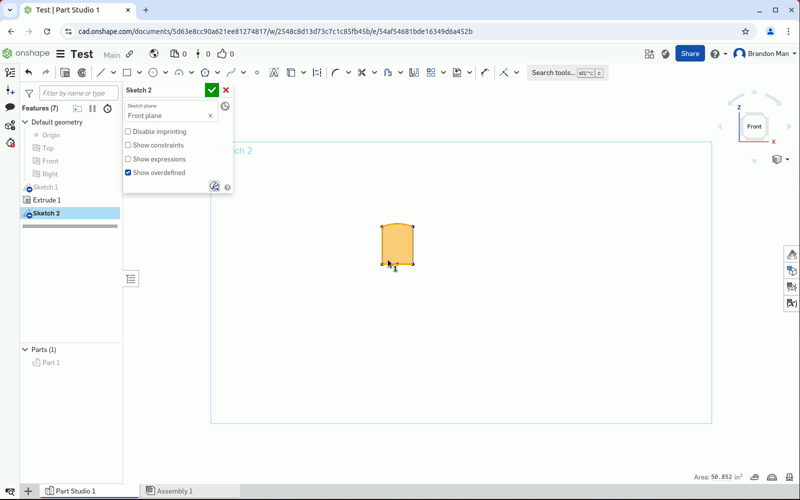
mouse_move(73, 352)
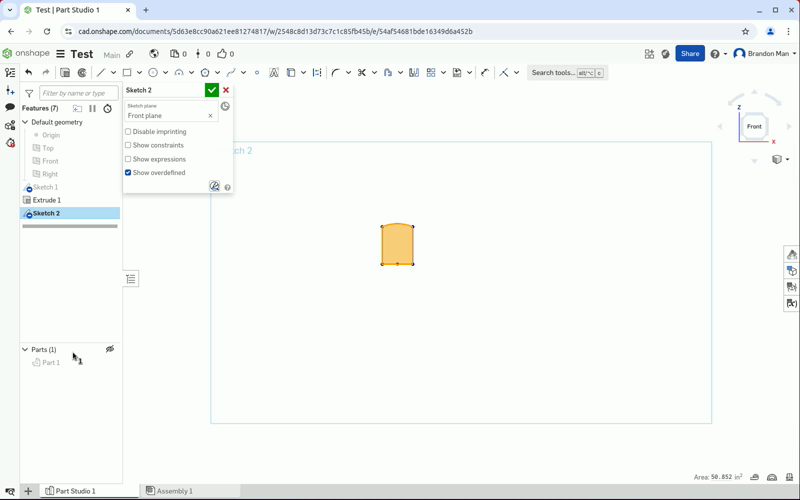
key(shift+y)
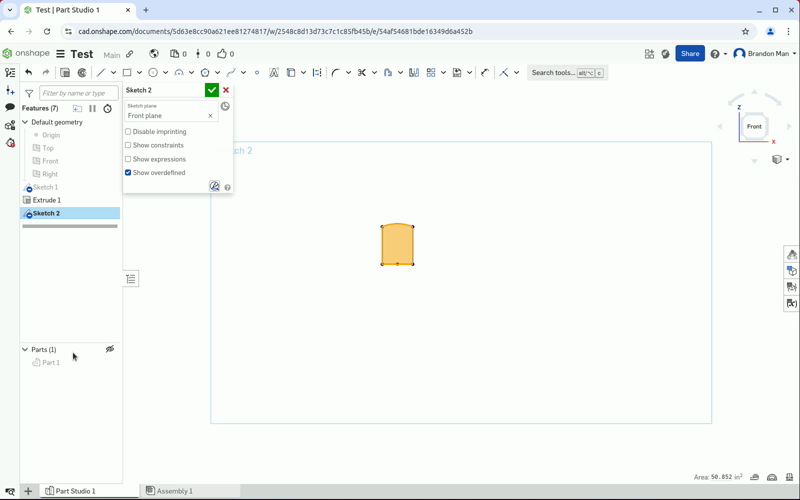
key(shift+e)
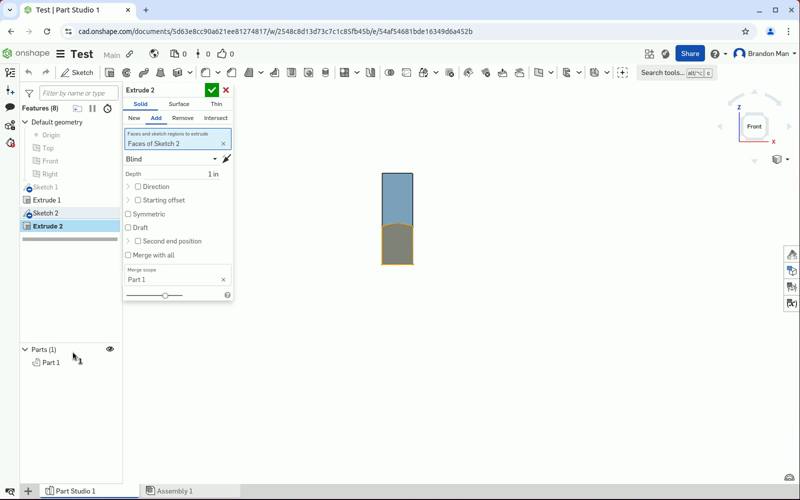
mouse_move(143, 106)
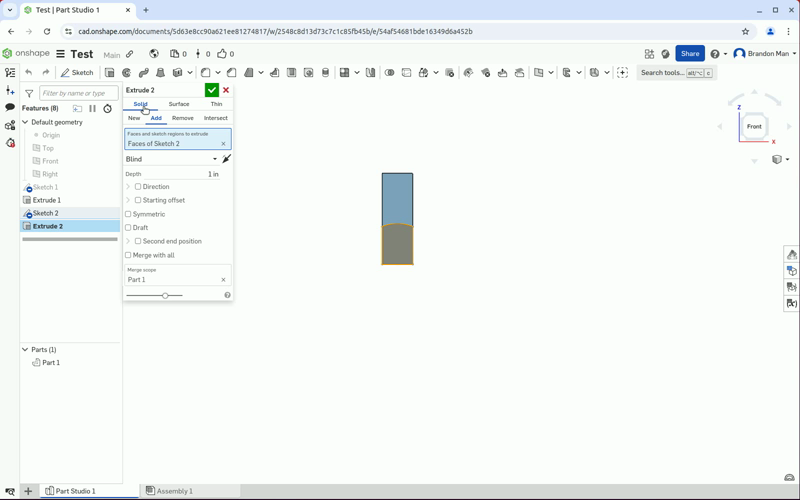
click(143, 106)
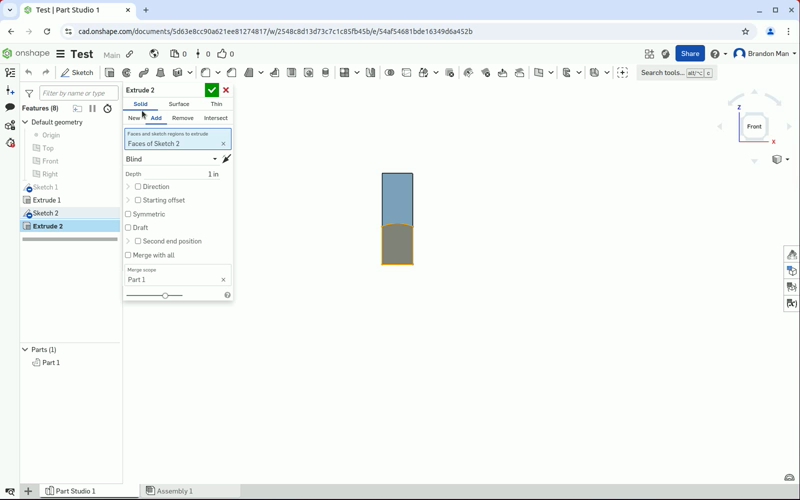
mouse_move(137, 120)
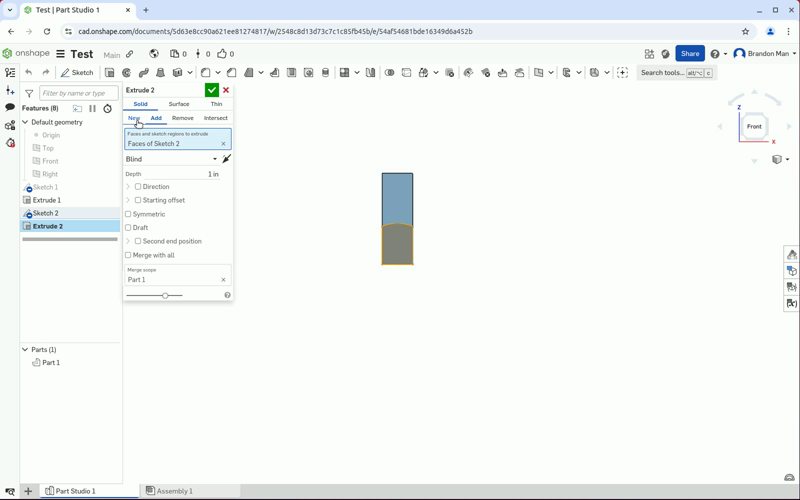
click(137, 120)
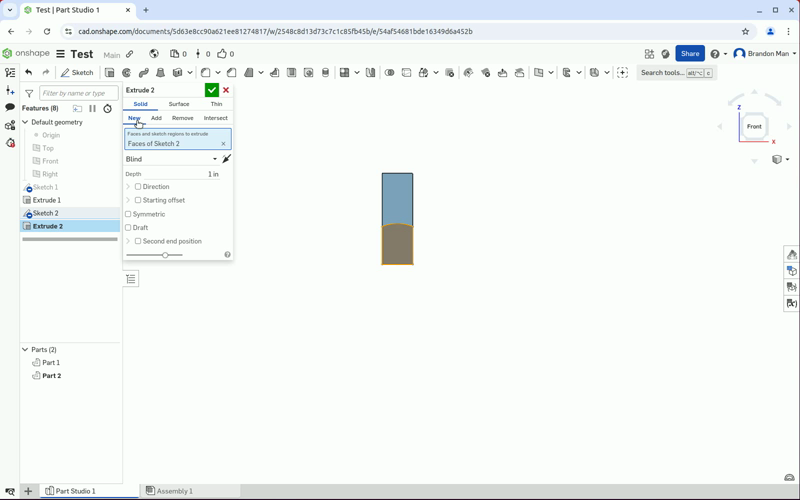
key(tab, 4)
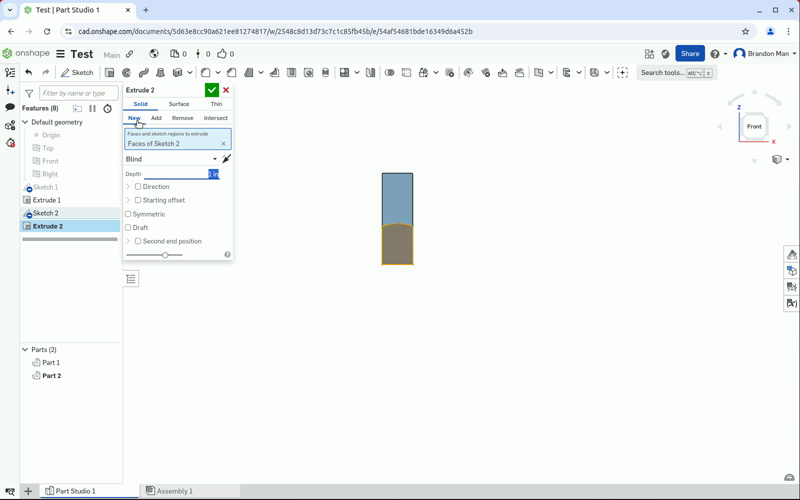
text(4.092)
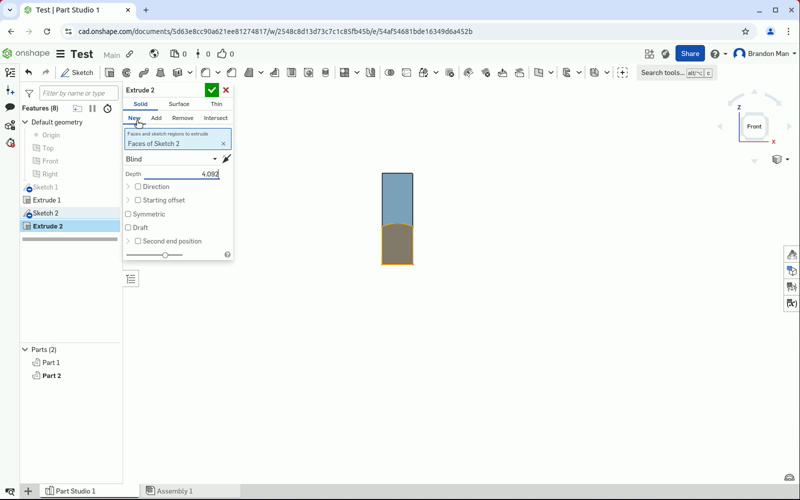
key(enter)
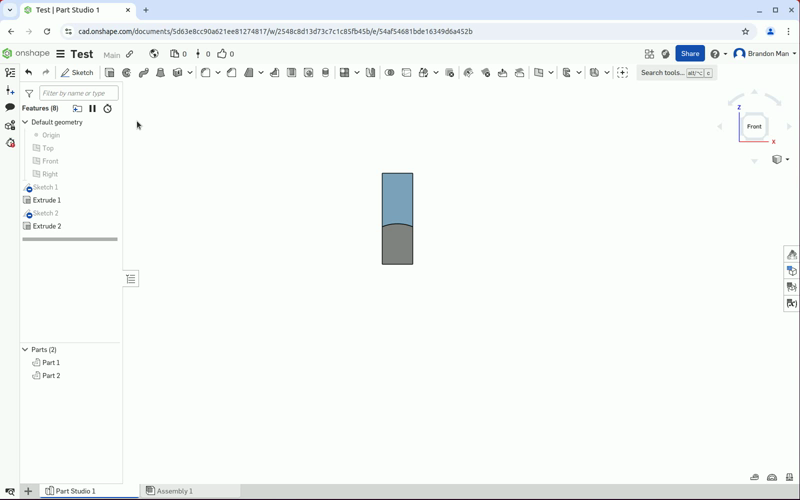
key(shift+h)
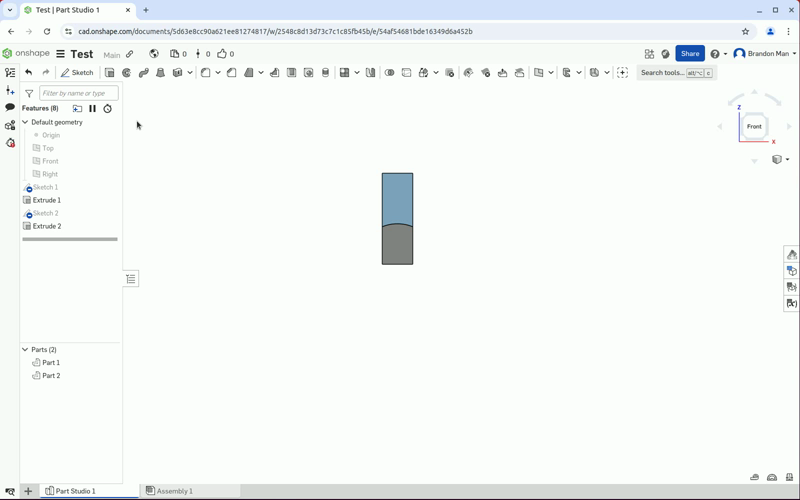
key(shift+h)
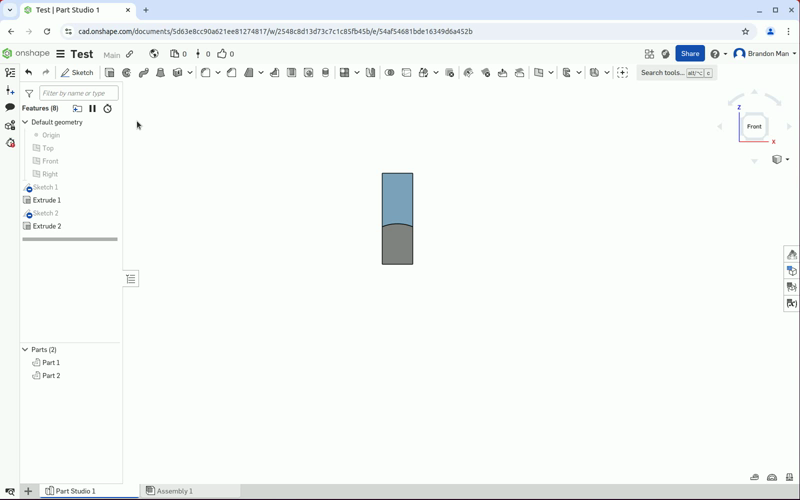
mouse_move(73, 189)
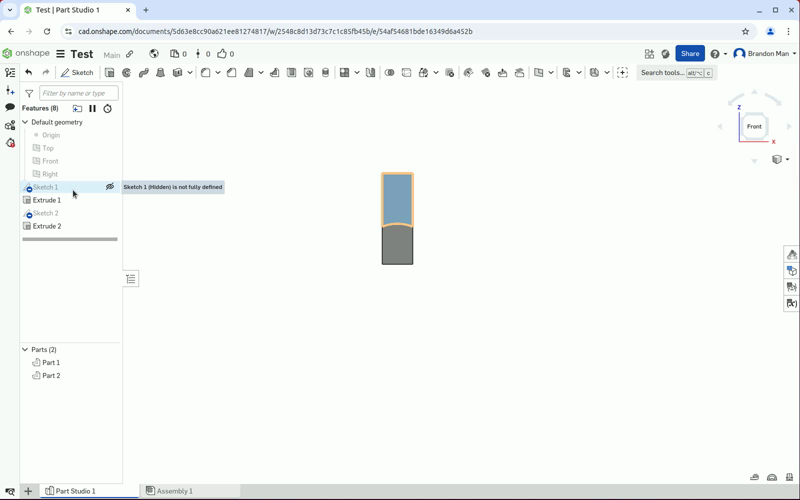
click(73, 189)
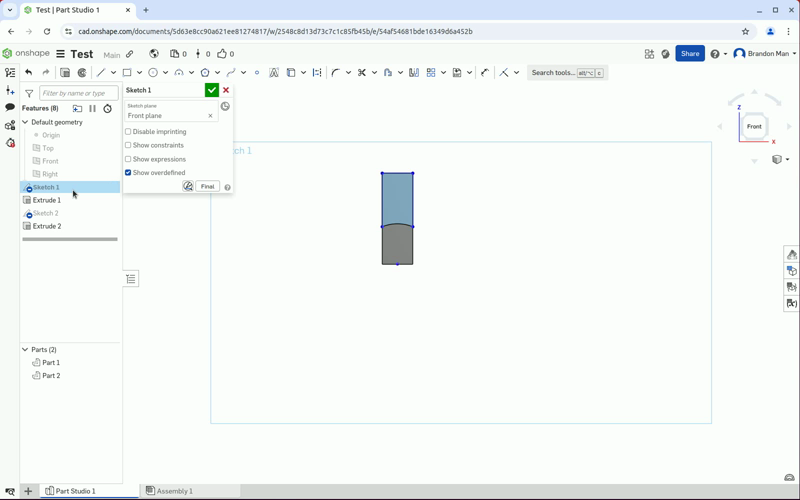
mouse_move(229, 92)
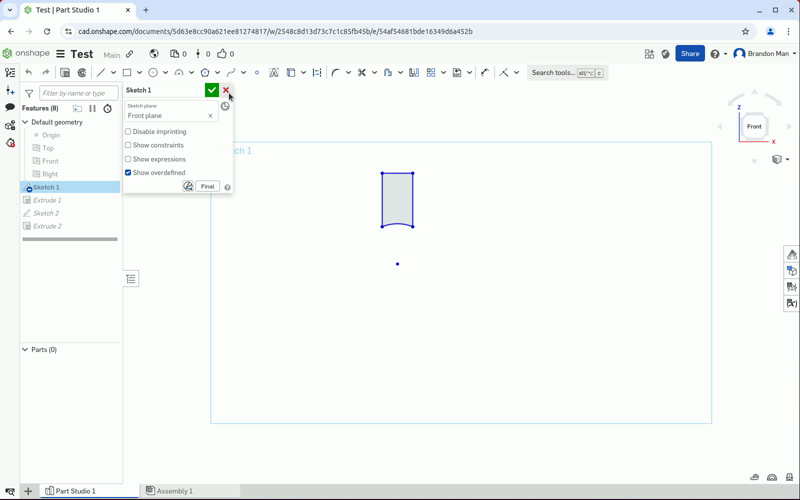
click(229, 92)
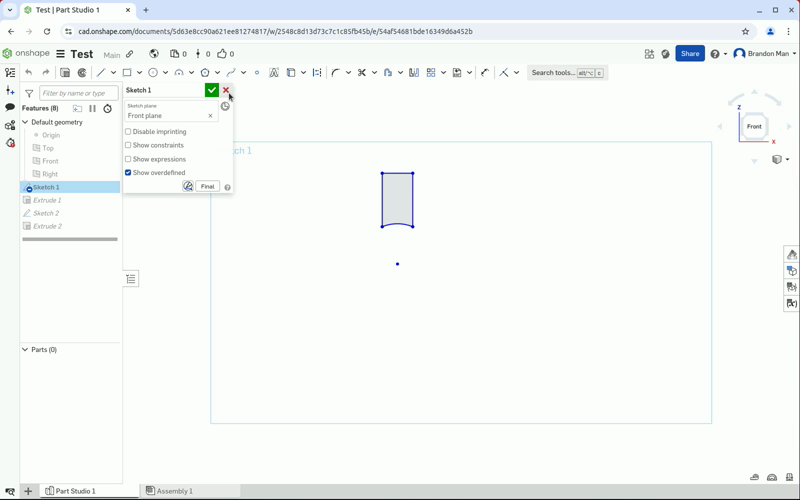
key(shift+s)
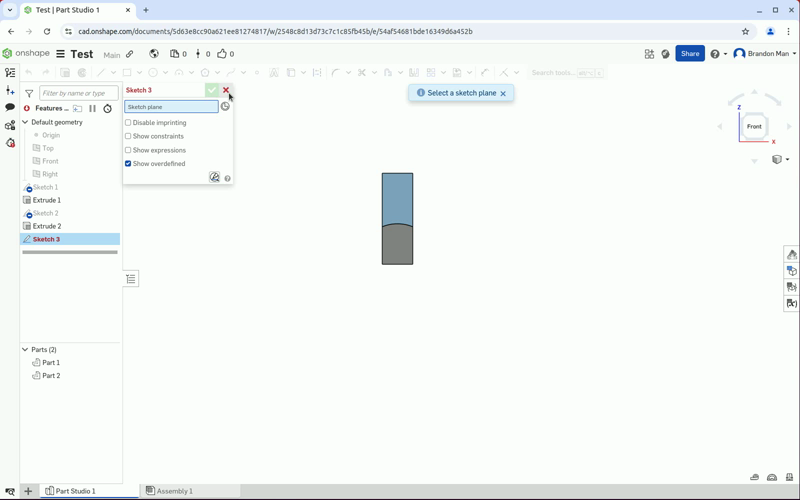
mouse_move(73, 163)
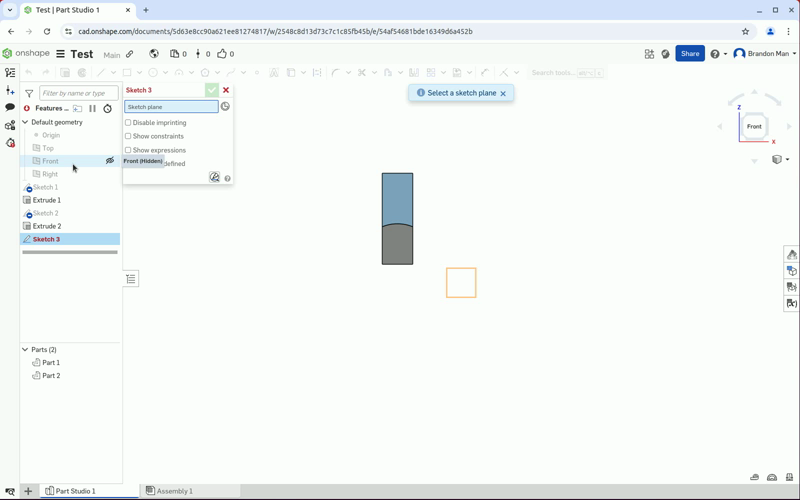
click(73, 163)
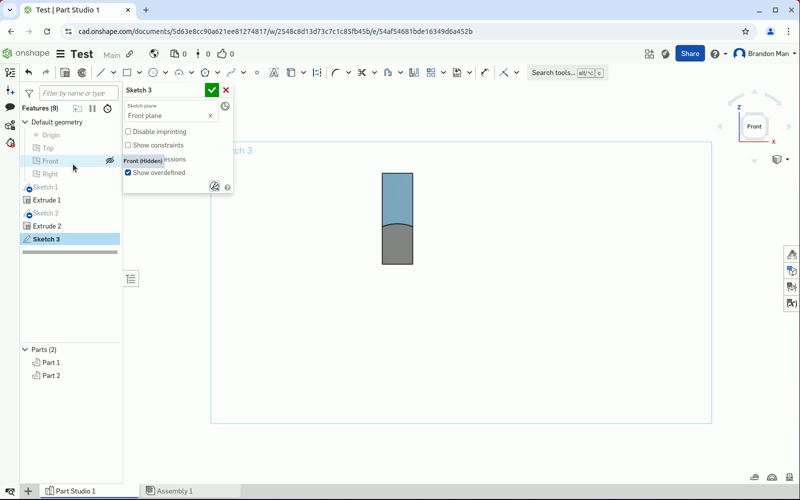
mouse_move(73, 352)
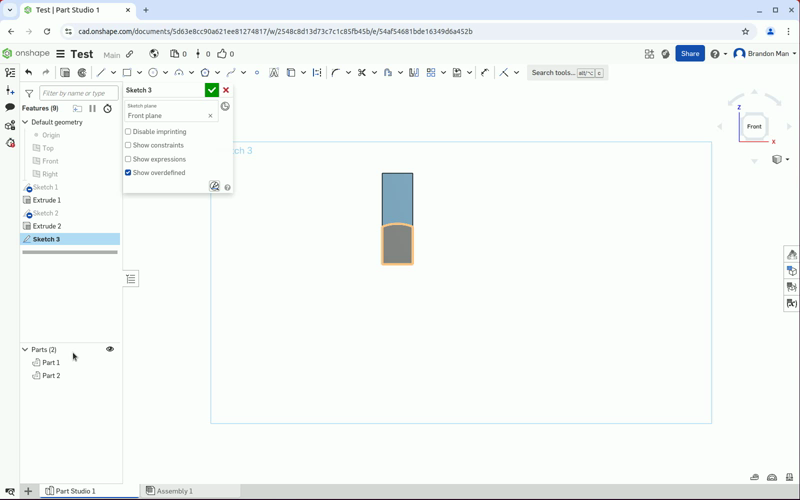
key(y)
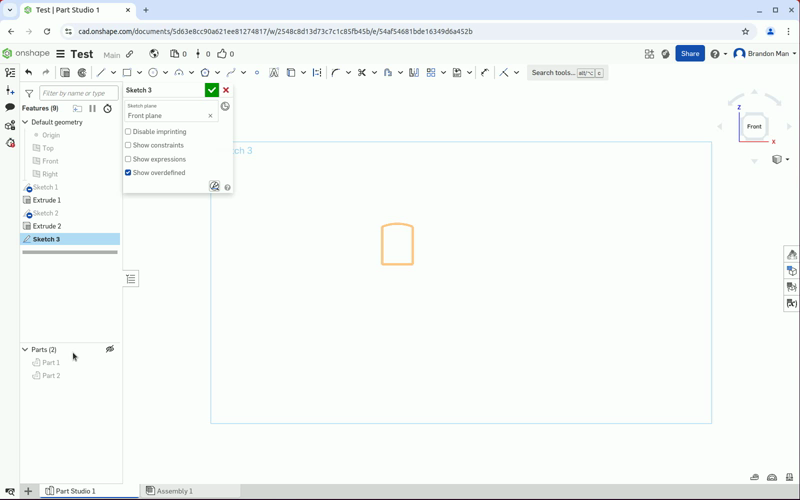
key(l)
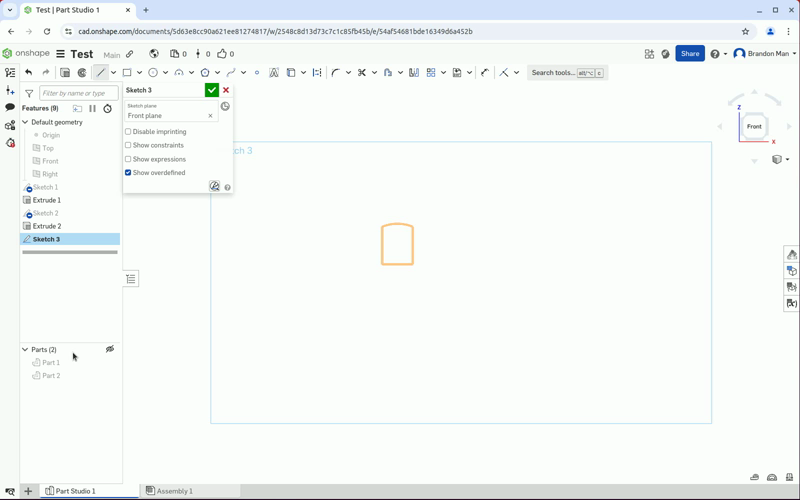
key_down(shift)
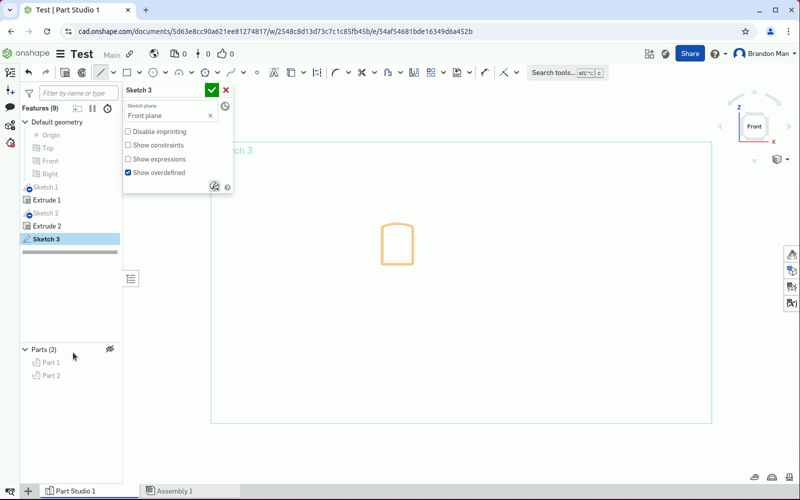
mouse_move(382, 264)
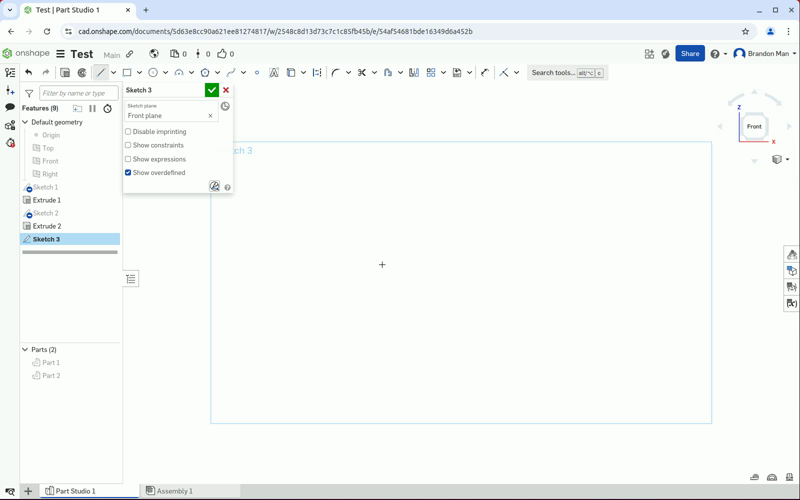
click(382, 264)
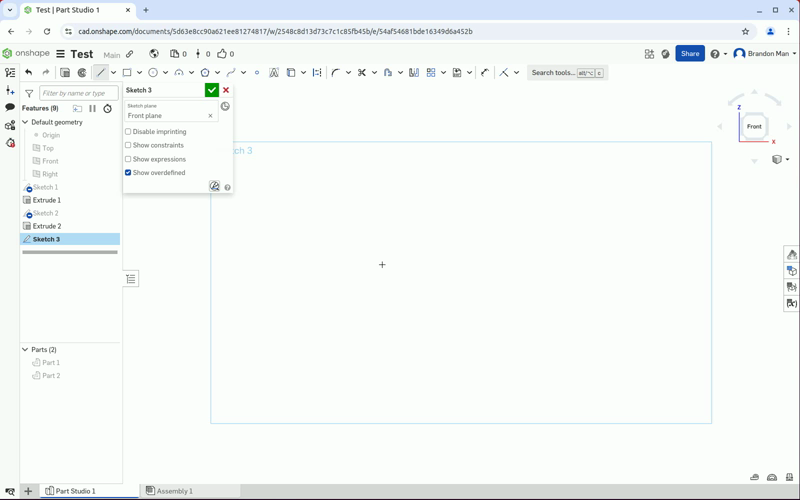
key_up(shift)
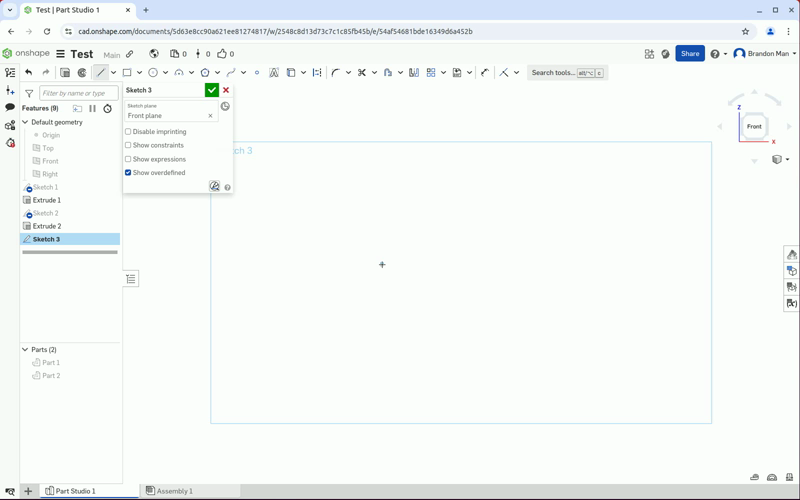
key_down(shift)
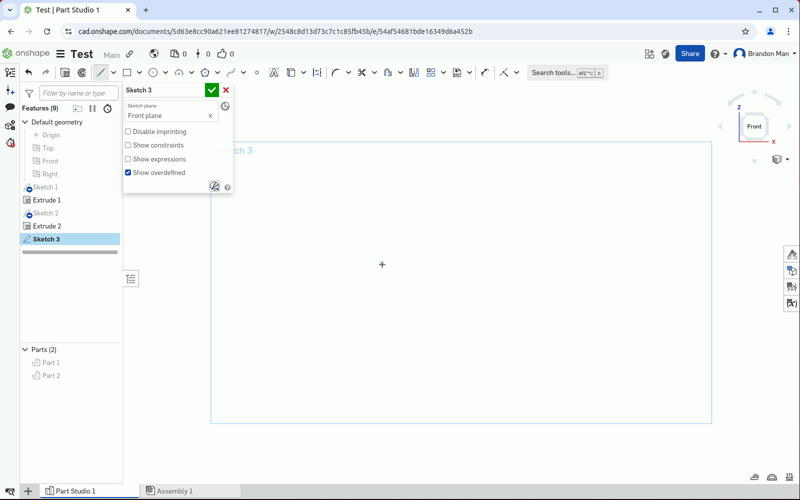
mouse_move(412, 264)
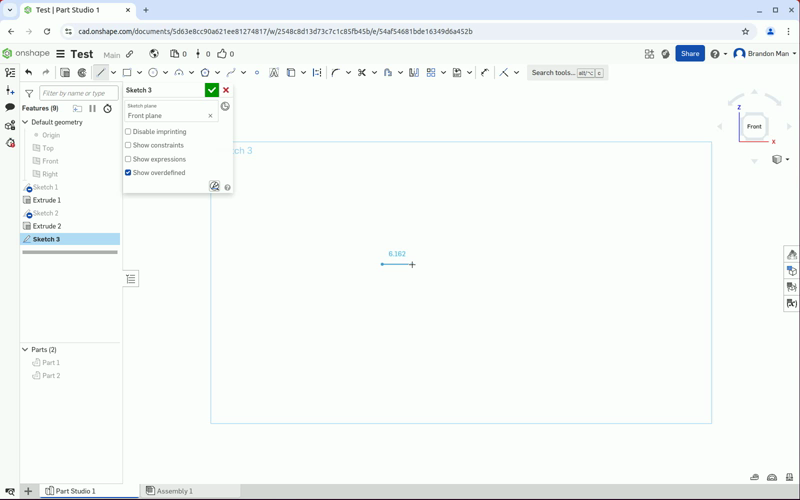
mouse_move(412, 264)
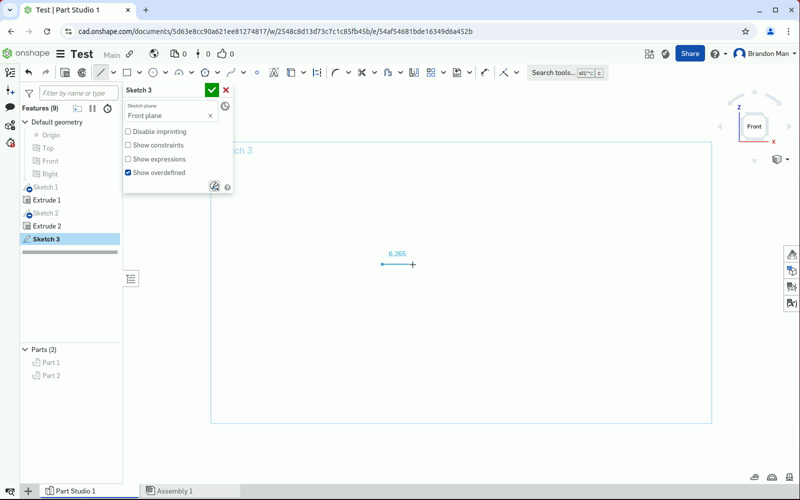
click(412, 264)
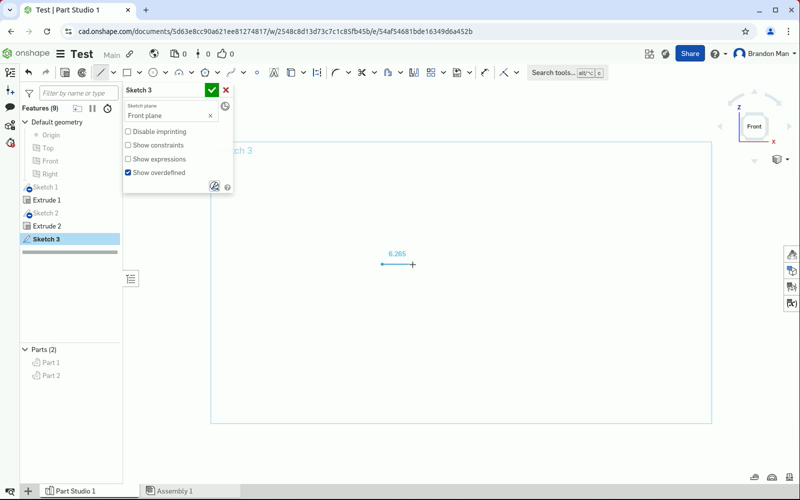
key_up(shift)
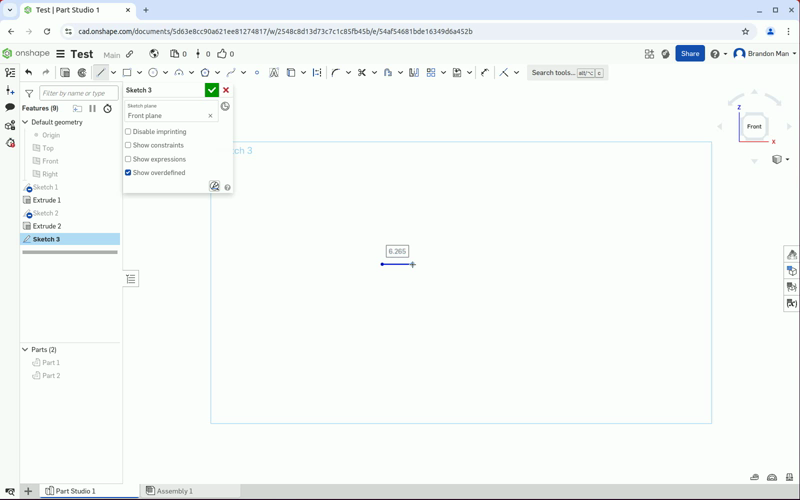
key_down(shift)
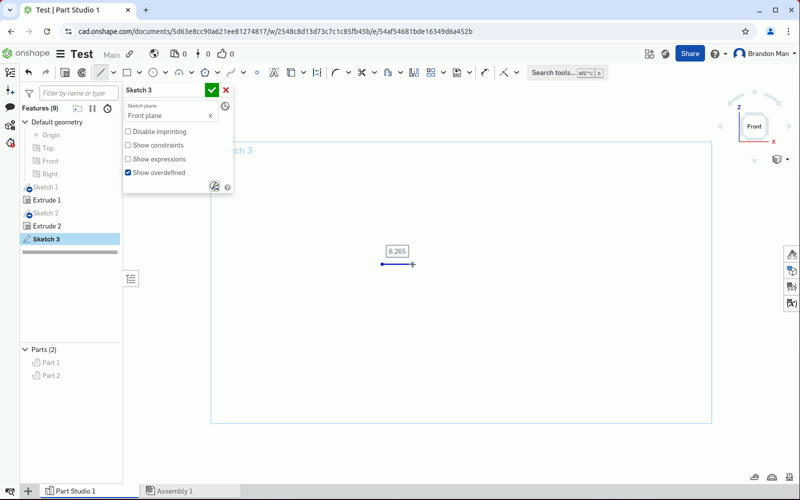
mouse_move(442, 264)
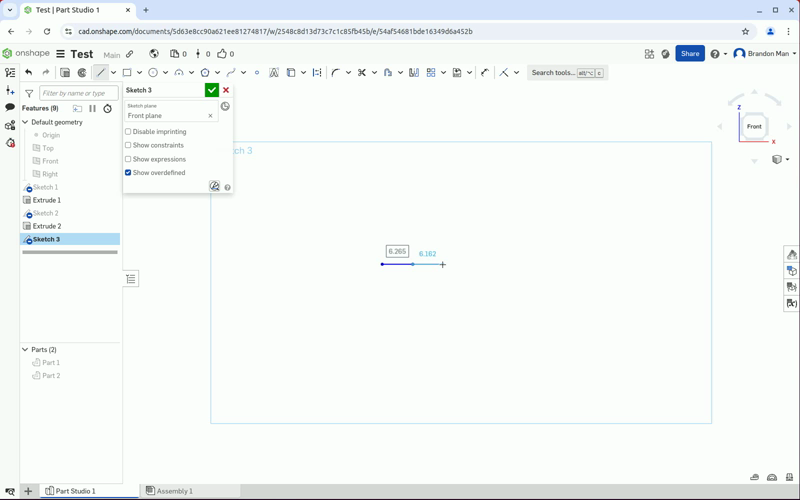
mouse_move(412, 226)
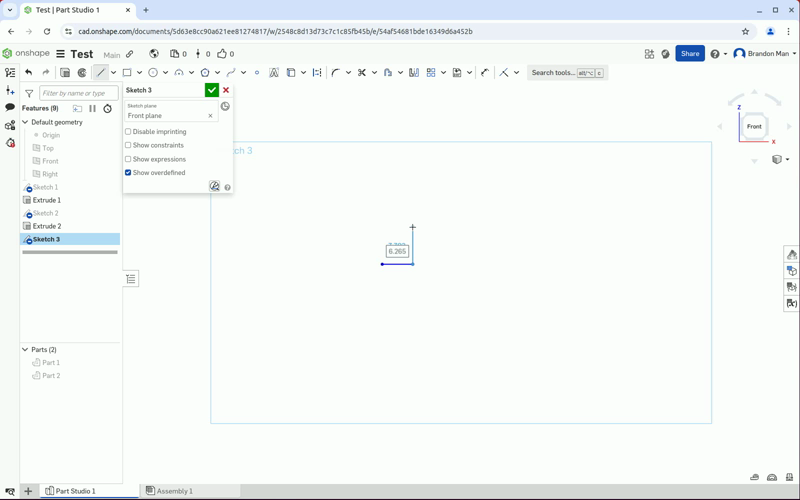
click(412, 226)
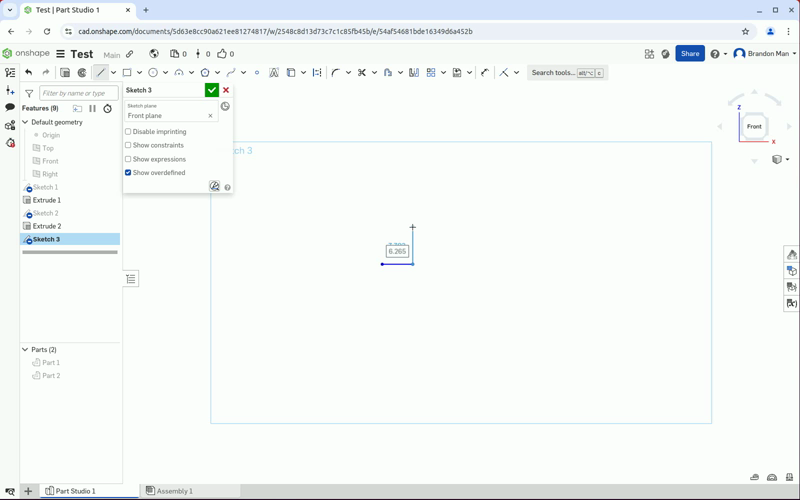
key_up(shift)
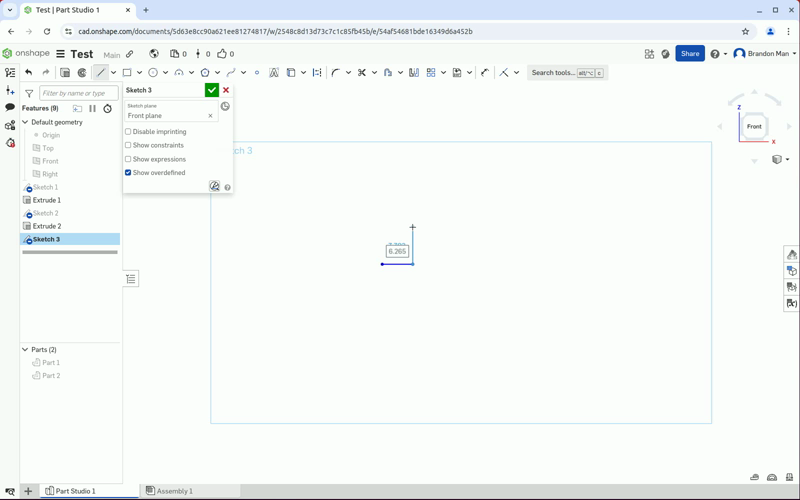
key(esc)
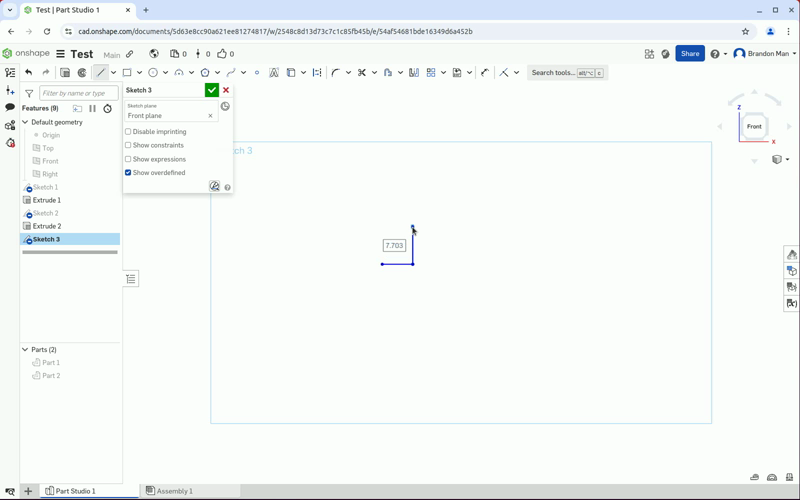
key(a)
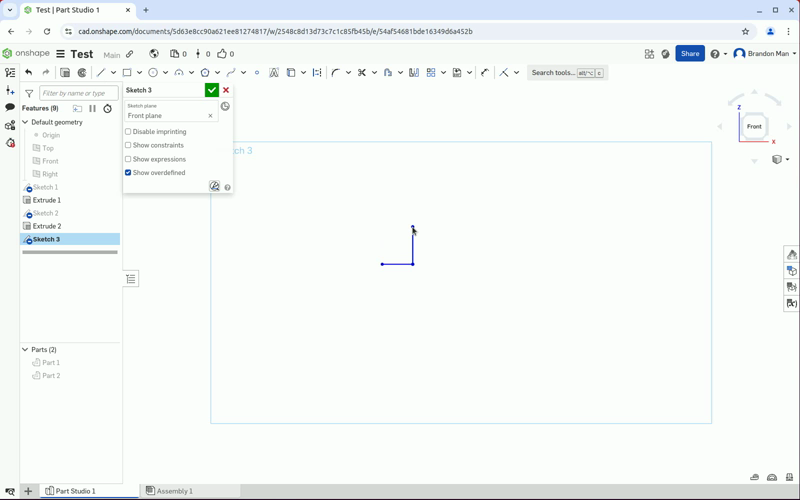
mouse_move(412, 226)
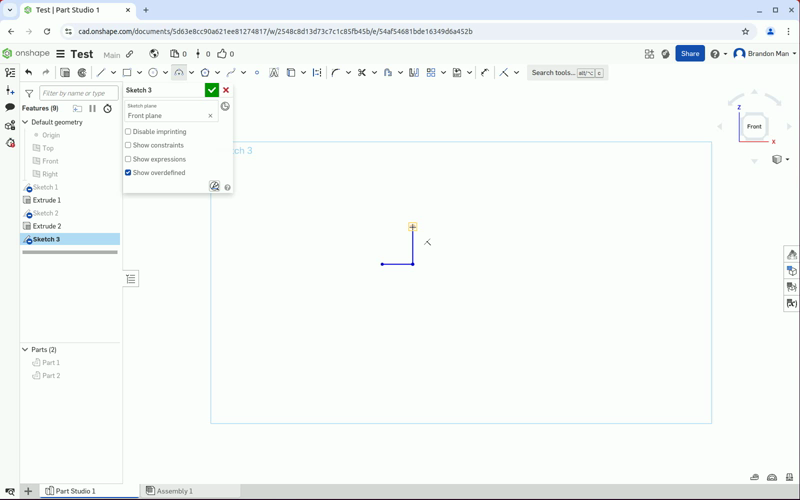
click(412, 226)
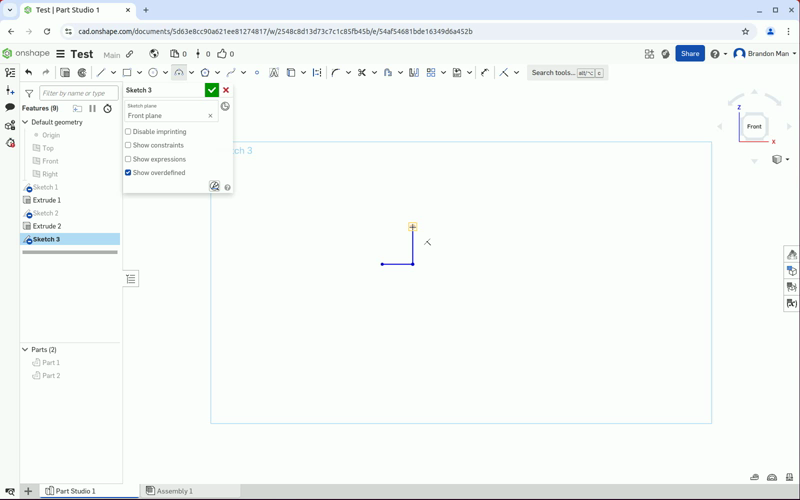
key_down(shift)
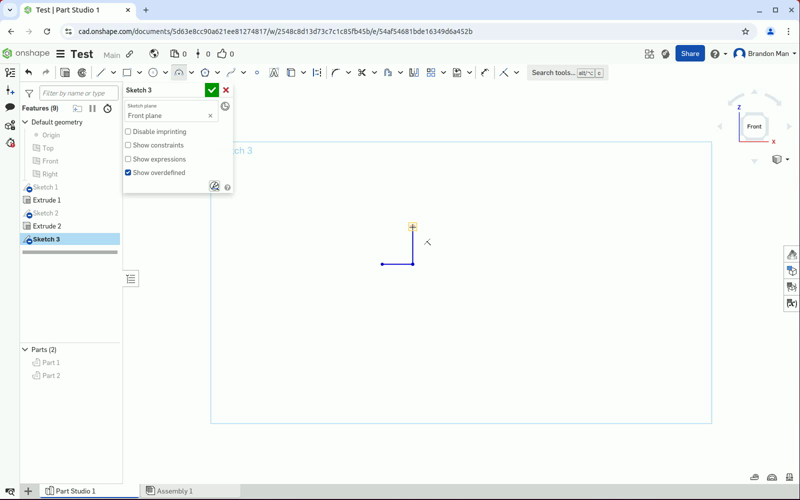
mouse_move(382, 226)
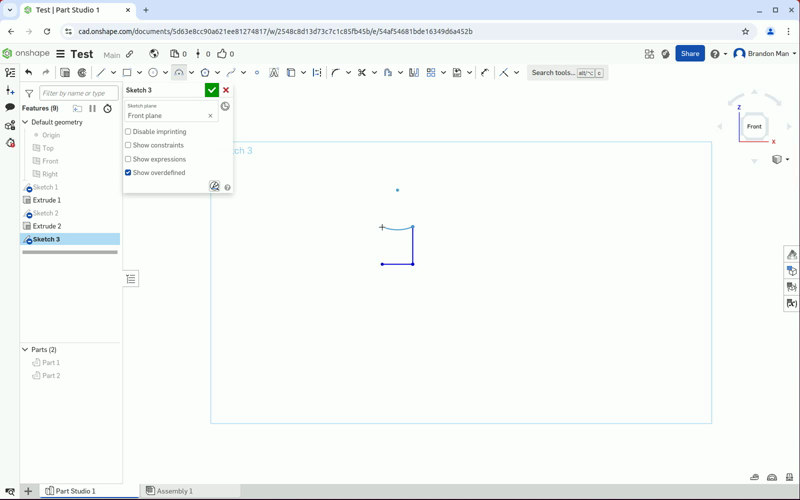
click(382, 226)
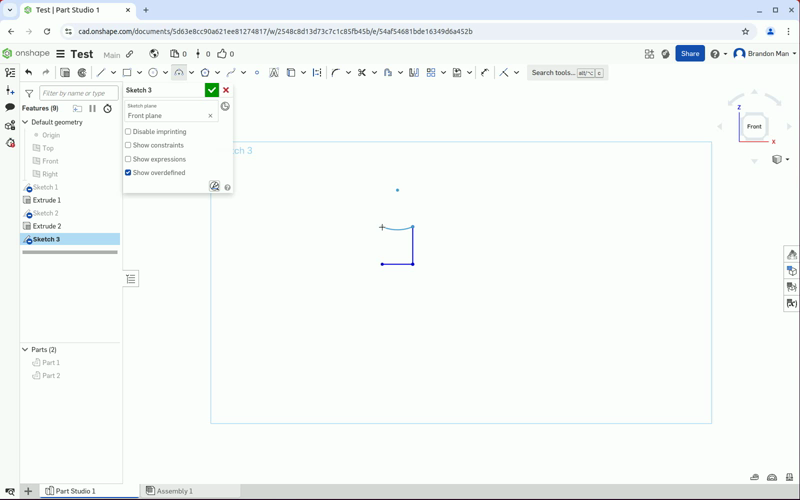
mouse_move(397, 305)
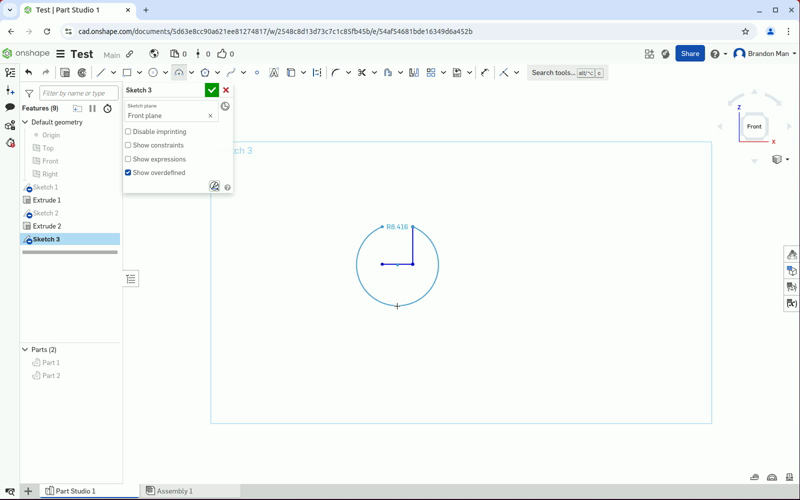
click(397, 305)
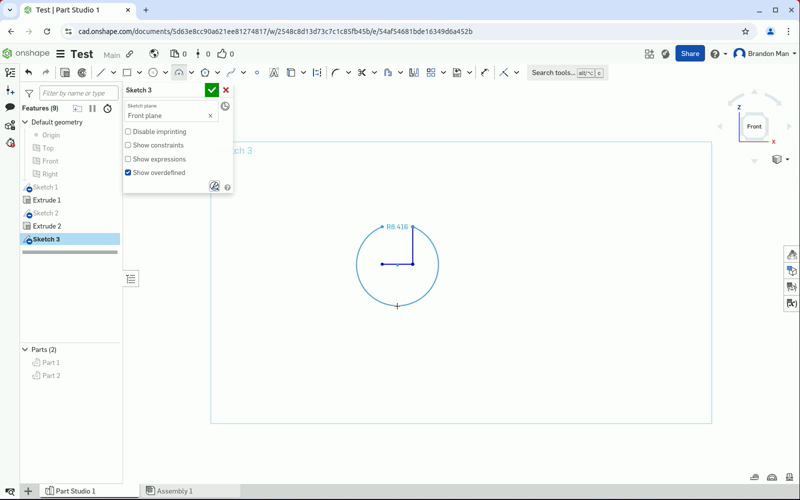
key_up(shift)
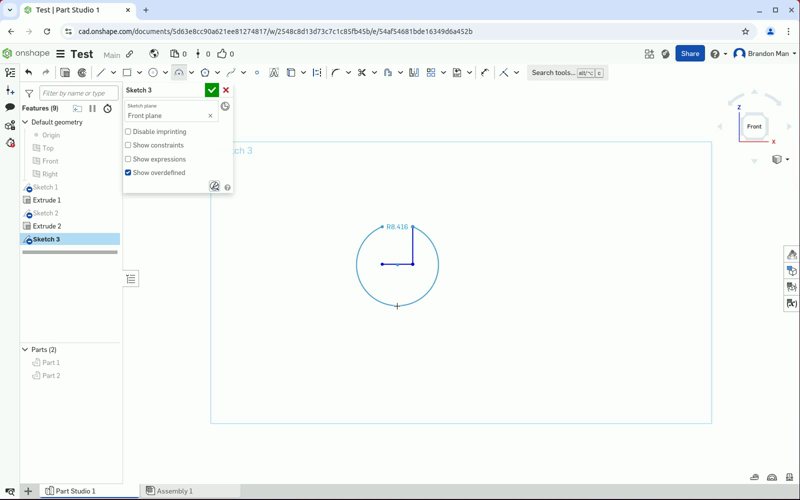
key(esc)
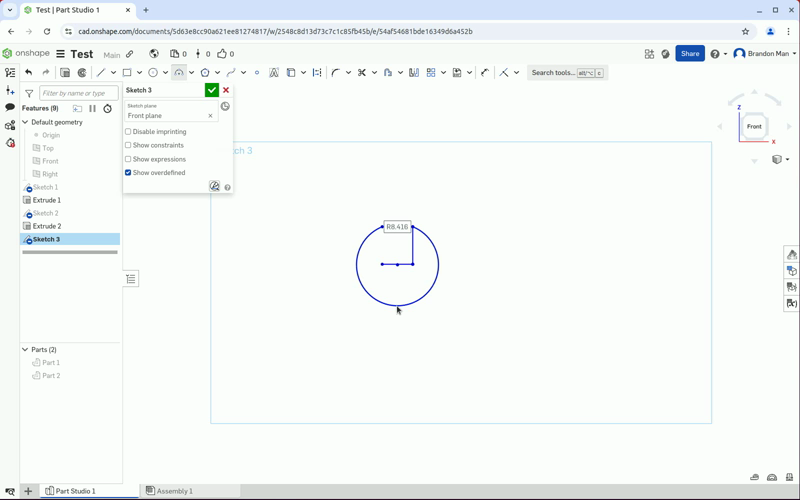
key(l)
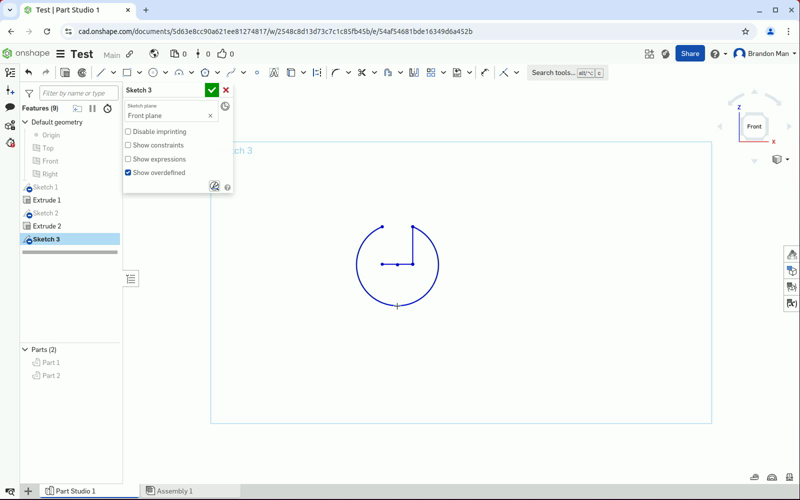
mouse_move(382, 226)
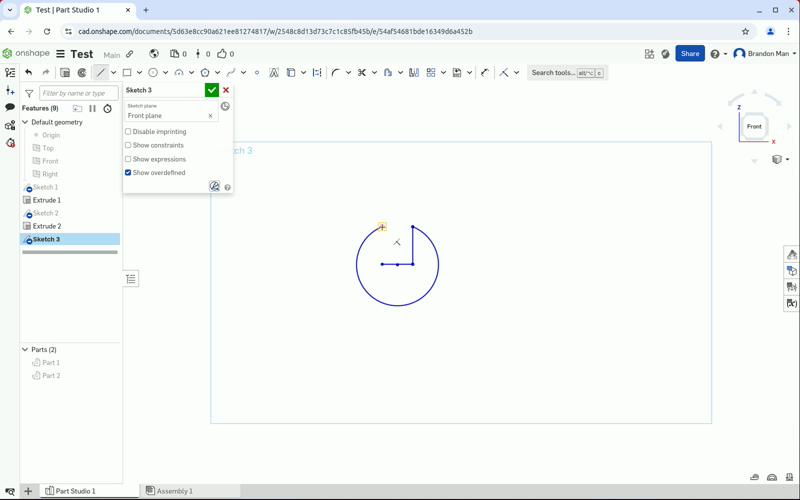
click(382, 226)
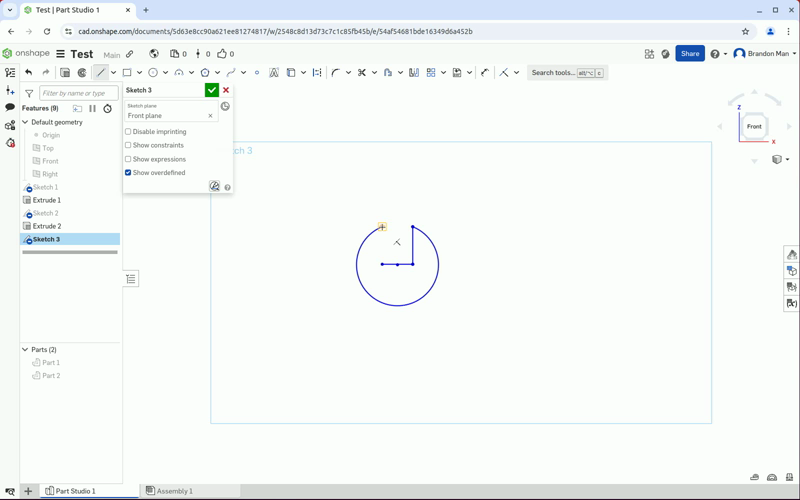
mouse_move(412, 226)
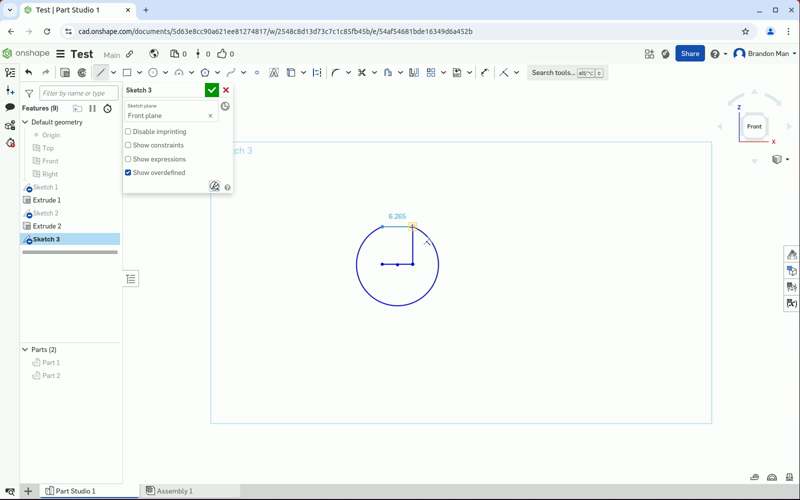
key_down(shift)
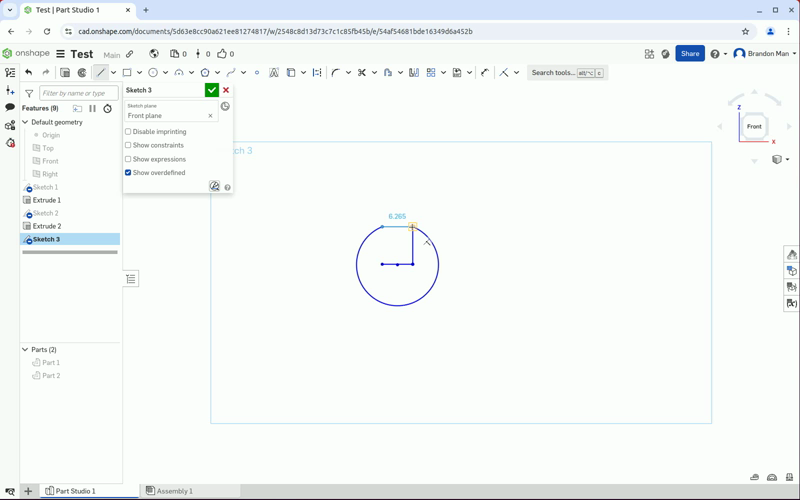
mouse_move(382, 264)
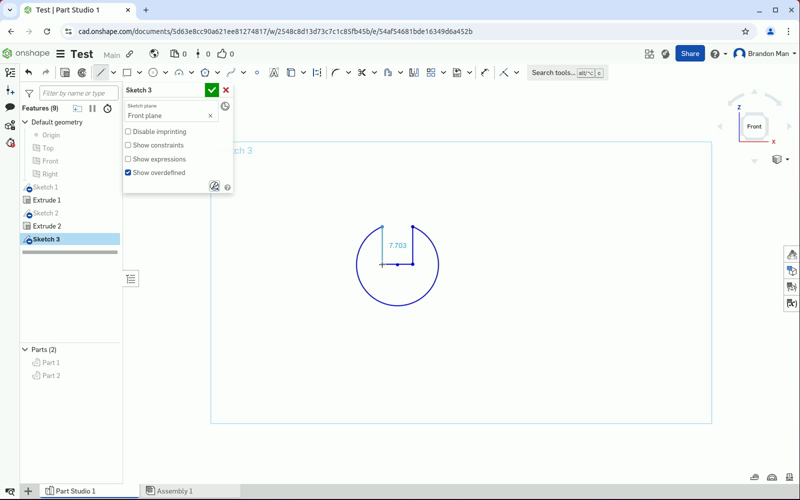
key_up(shift)
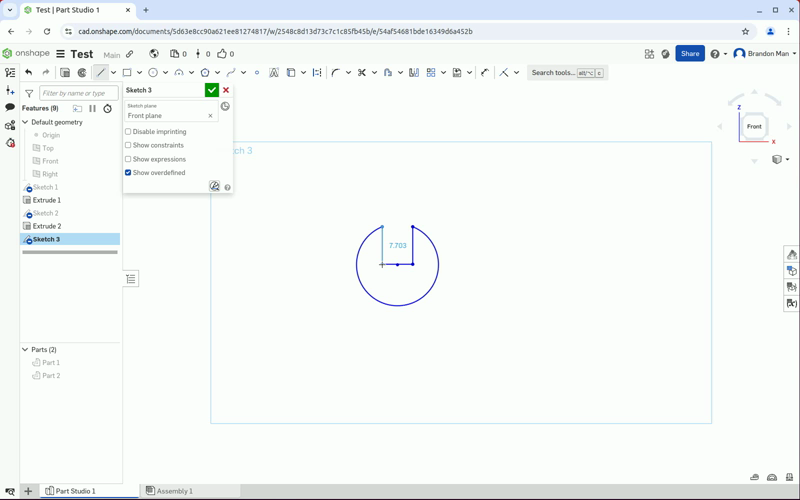
click(382, 264)
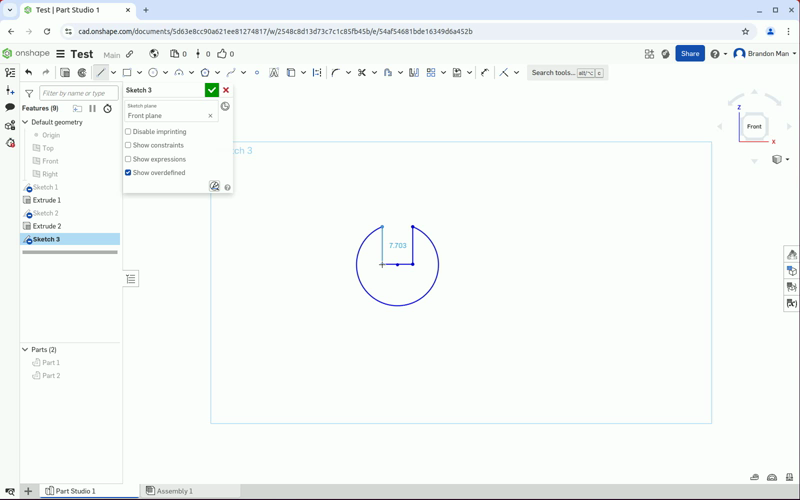
key(esc)
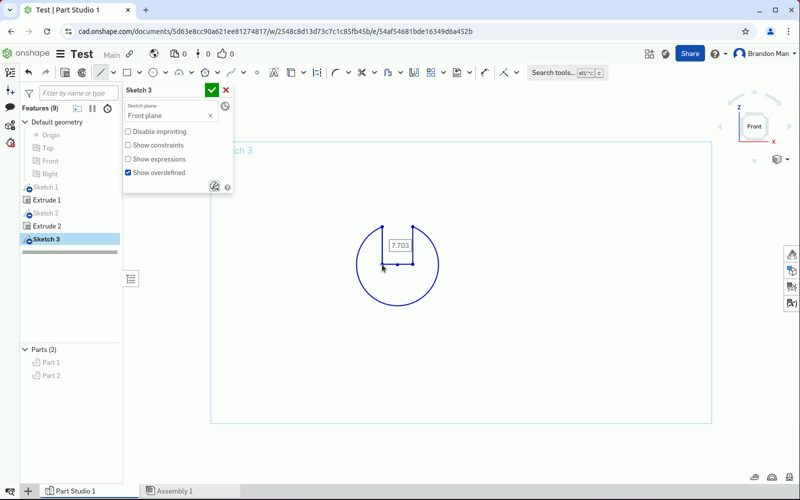
mouse_move(387, 297)
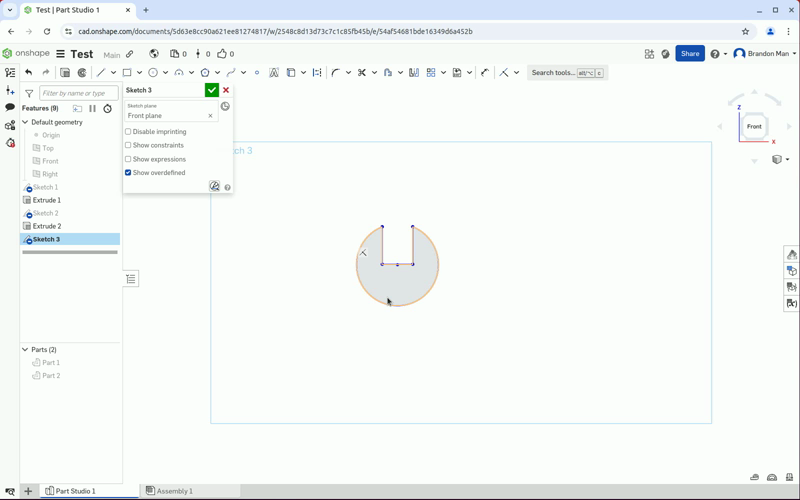
click(387, 297)
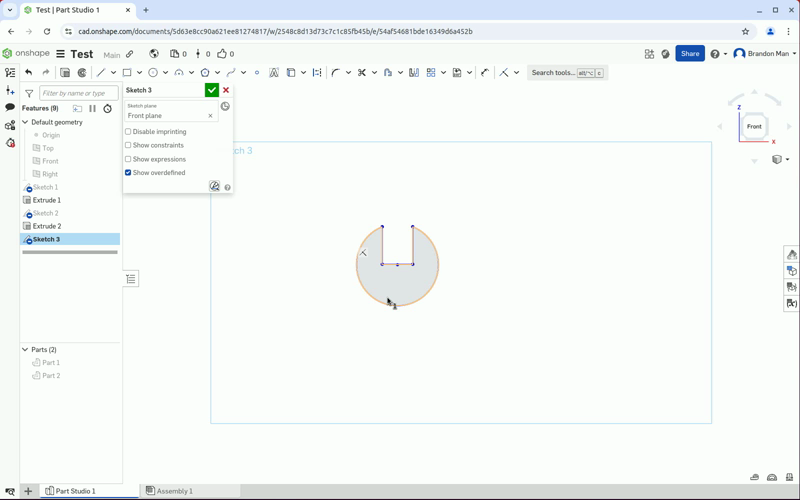
mouse_move(73, 352)
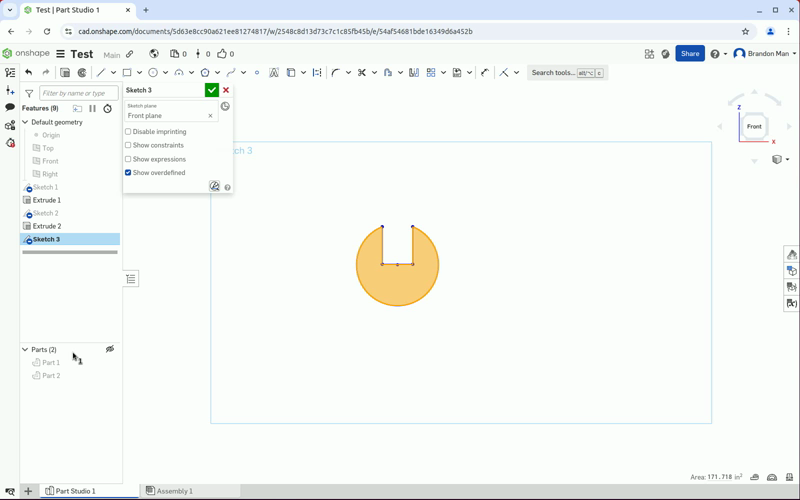
key(shift+y)
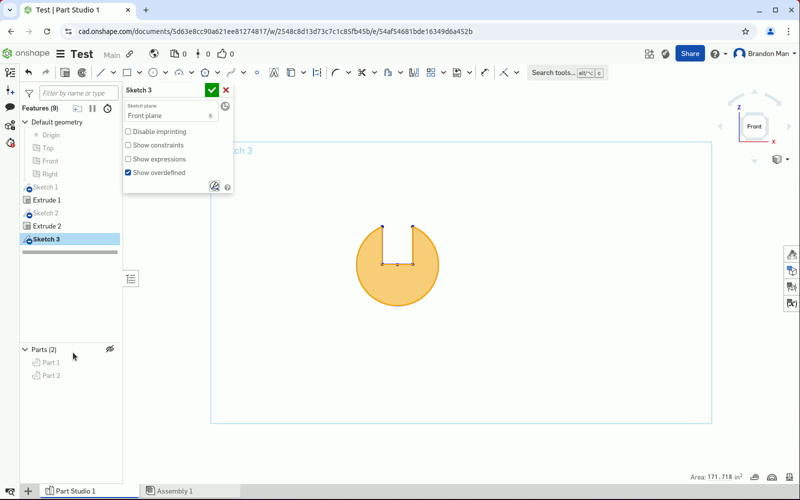
key(shift+e)
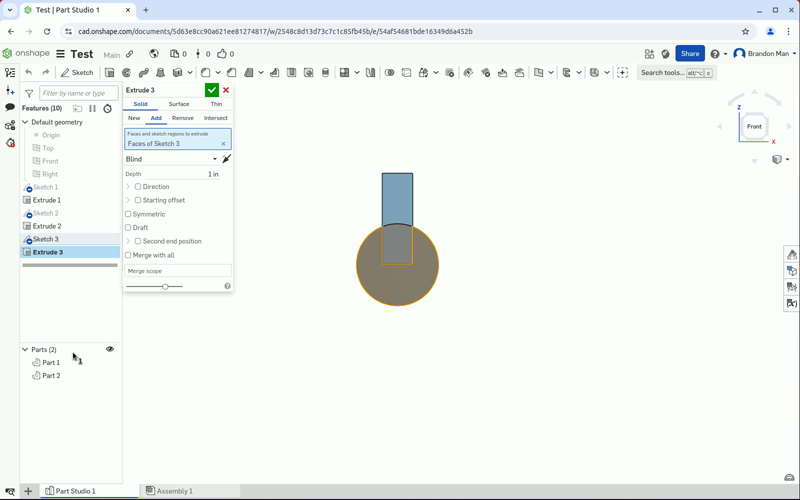
mouse_move(143, 106)
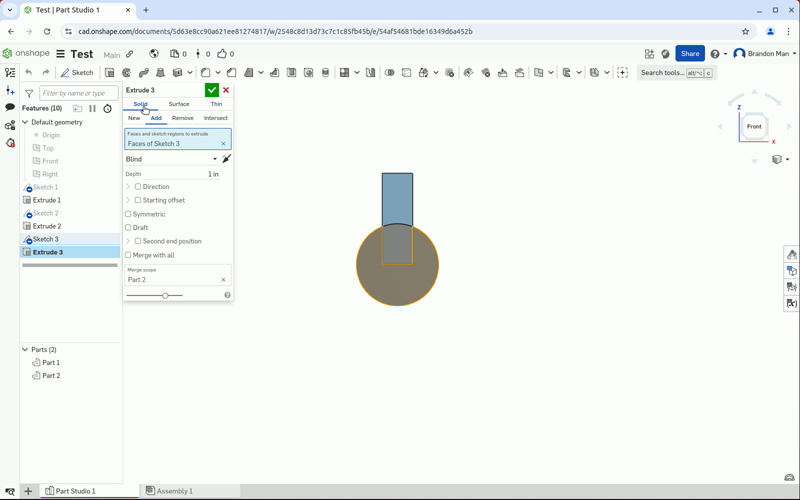
click(143, 106)
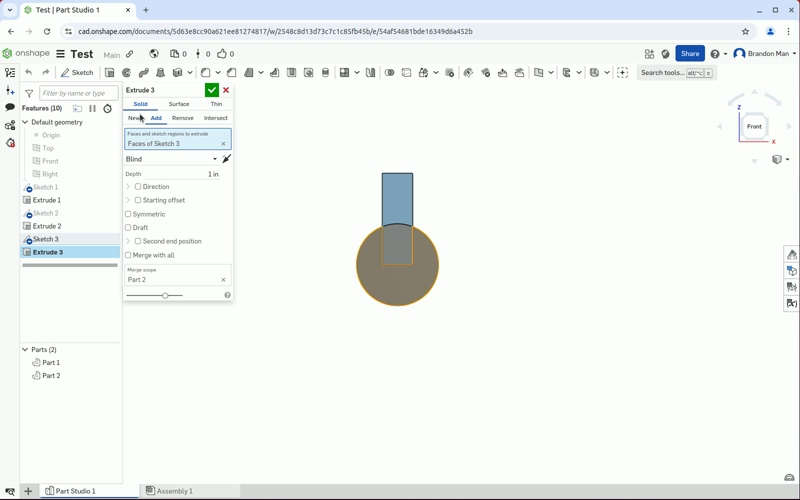
mouse_move(137, 120)
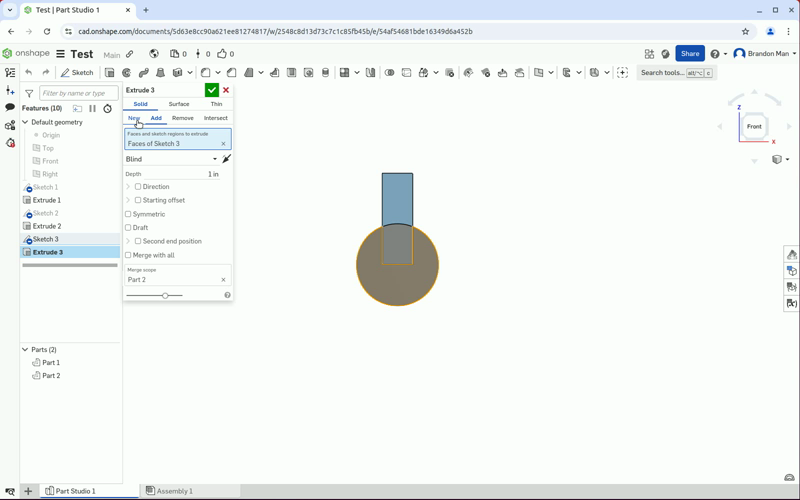
click(137, 120)
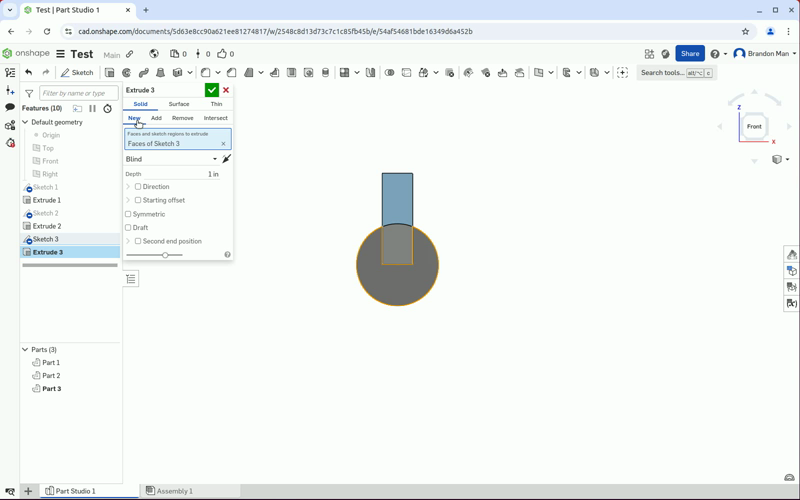
key(tab, 4)
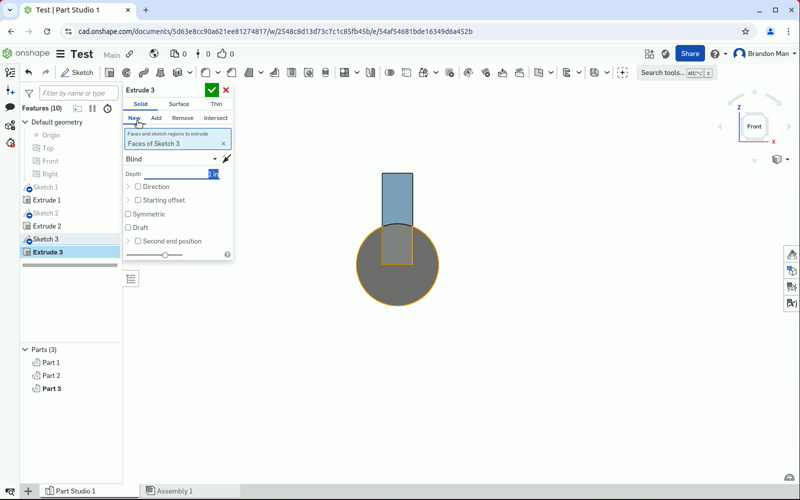
text(4.092)
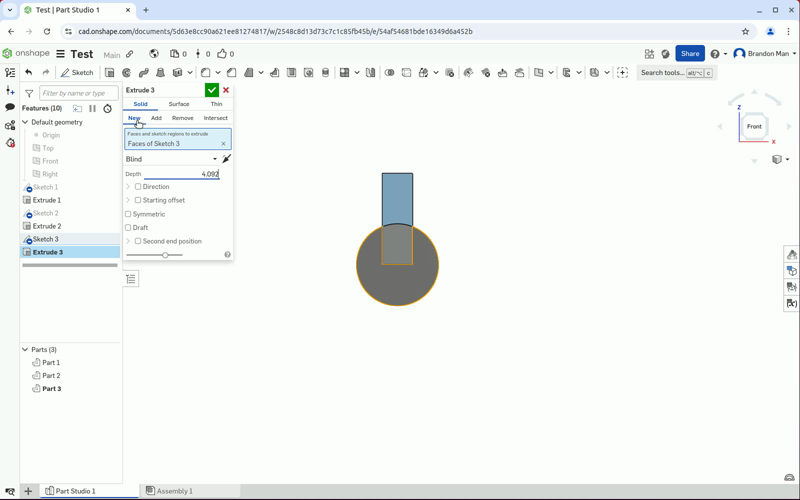
key(enter)
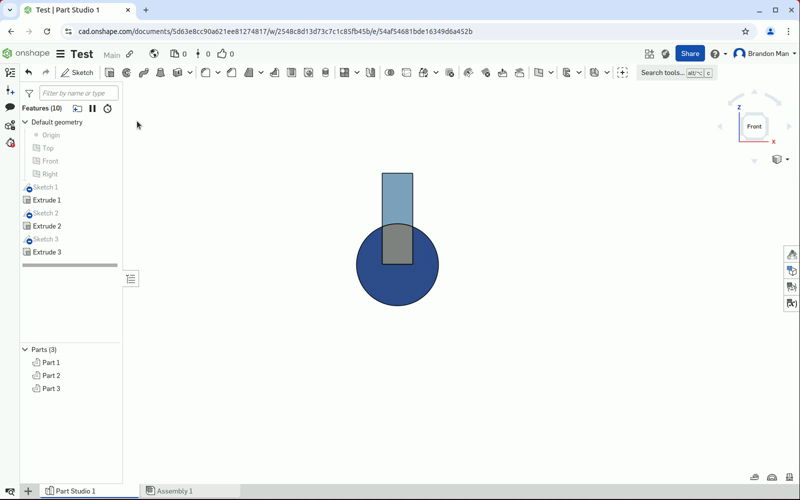
key(shift+h)
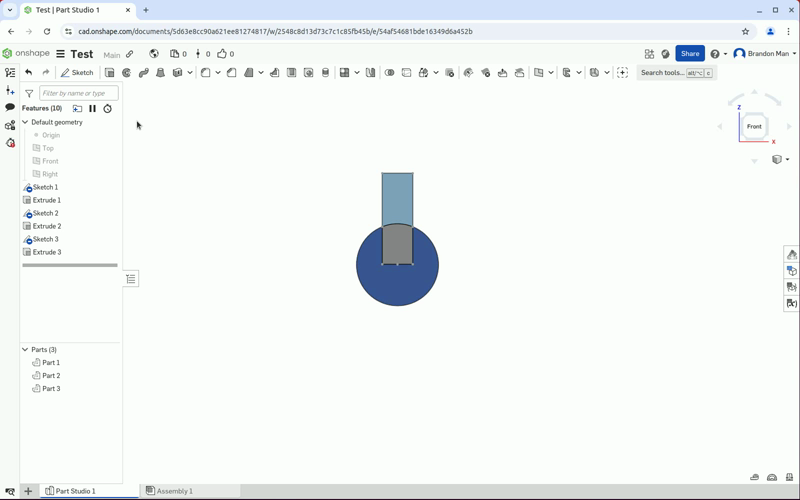
key(shift+h)
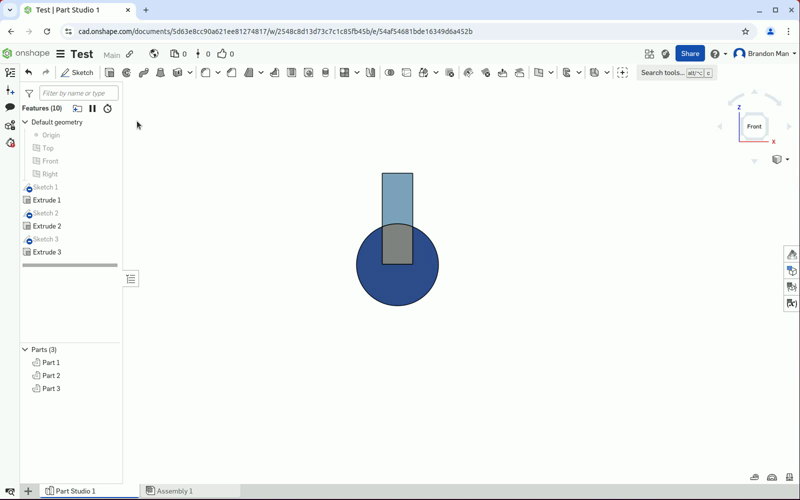
mouse_move(73, 189)
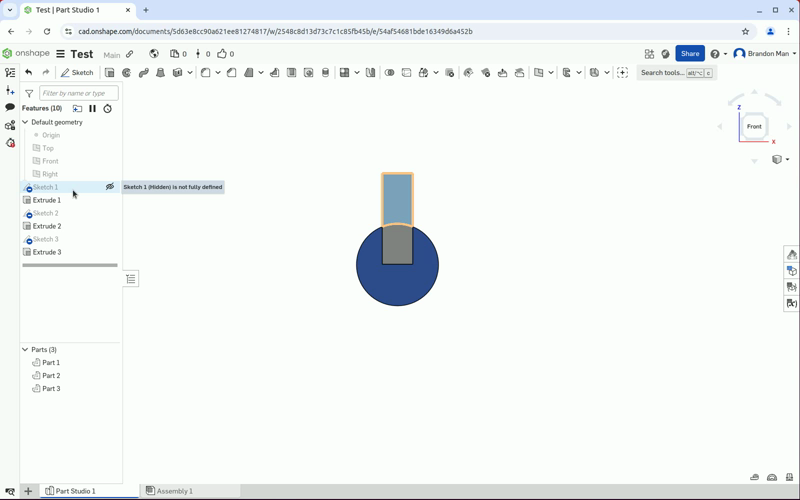
click(73, 189)
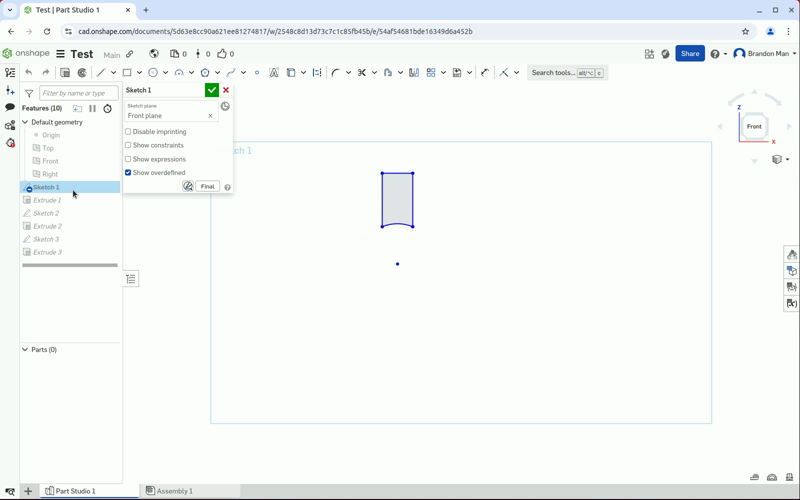
mouse_move(229, 92)
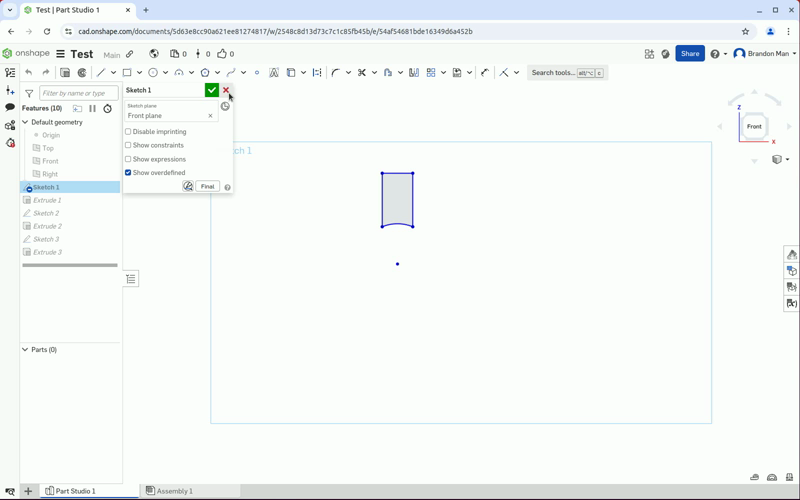
click(229, 92)
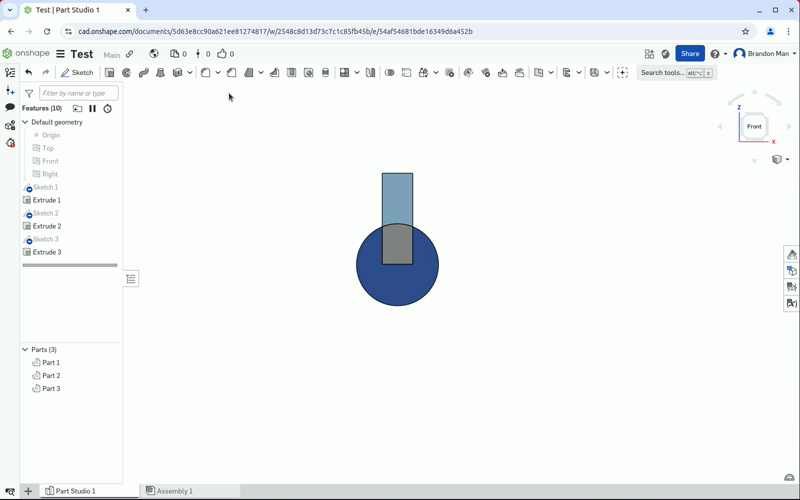
mouse_move(73, 352)
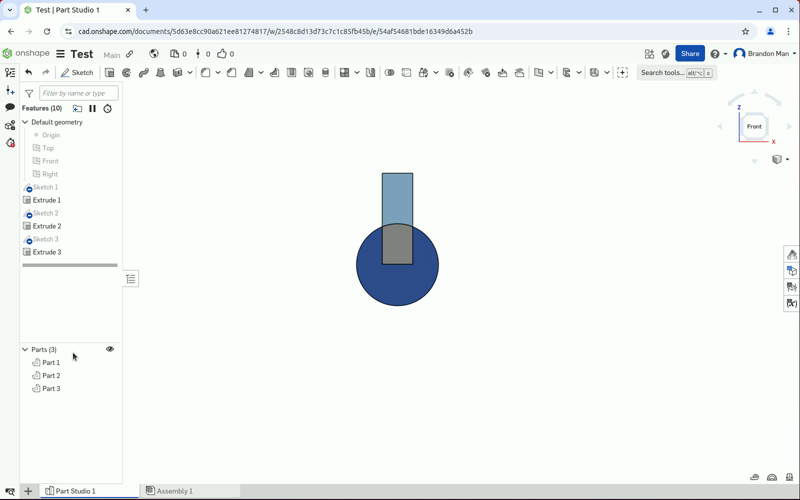
key(y)
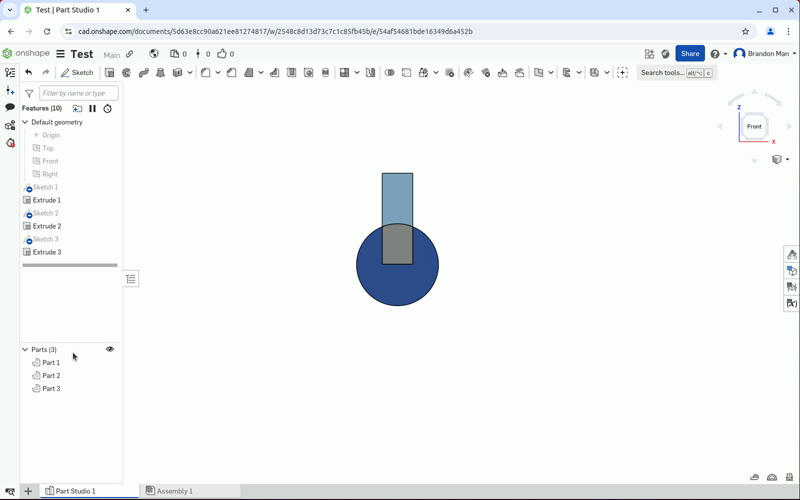
key(shift+p)
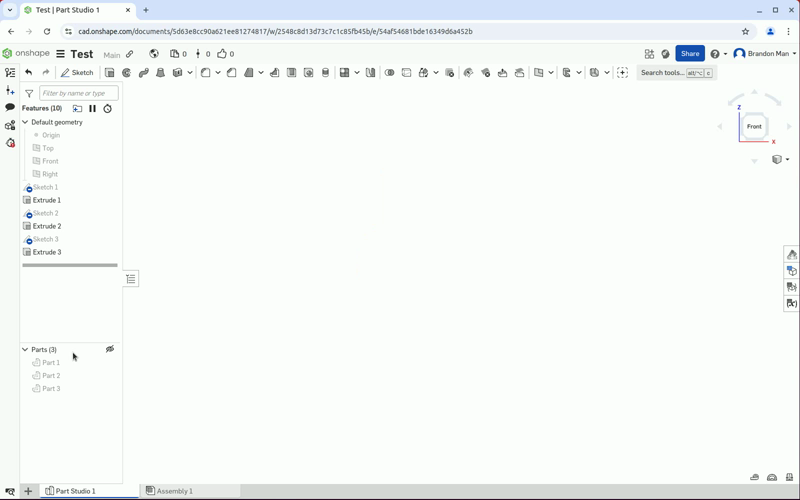
key(space)
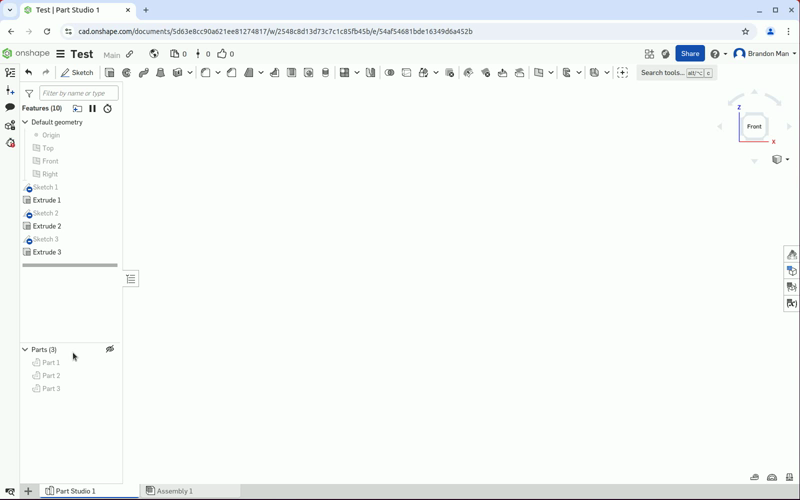
key_down(shift)
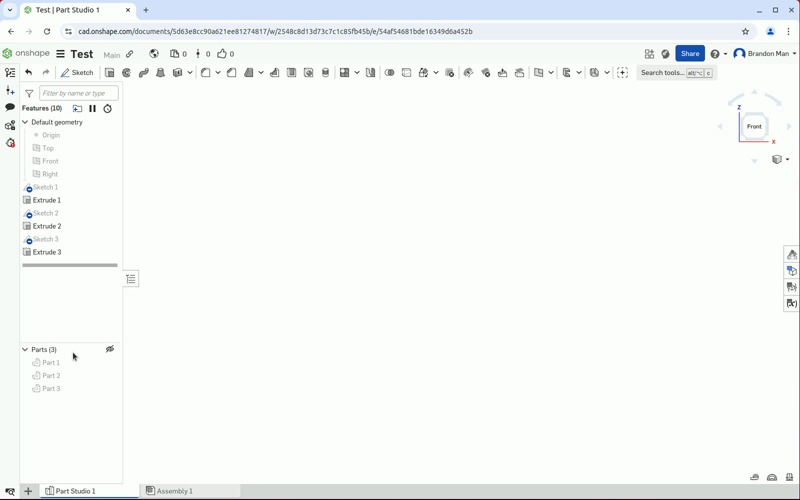
key(down)
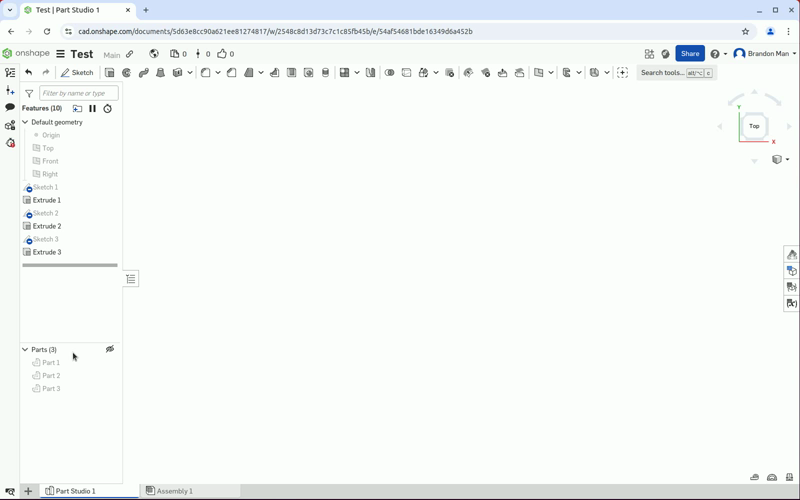
key_up(shift)
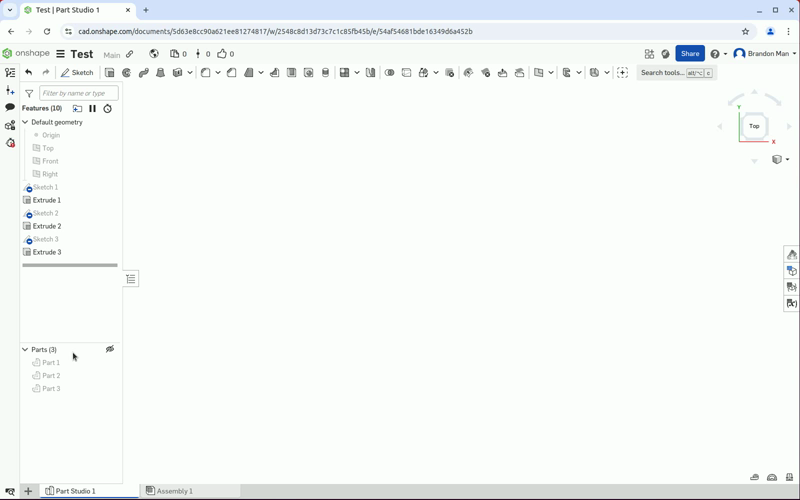
mouse_move(73, 352)
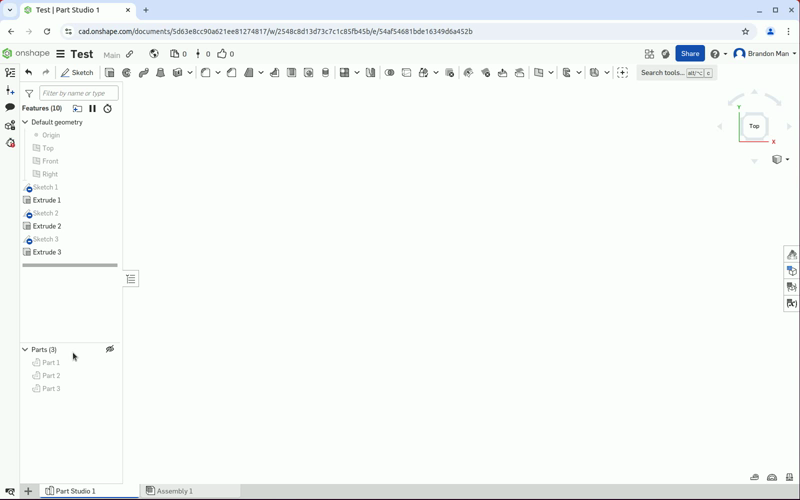
key(shift+y)
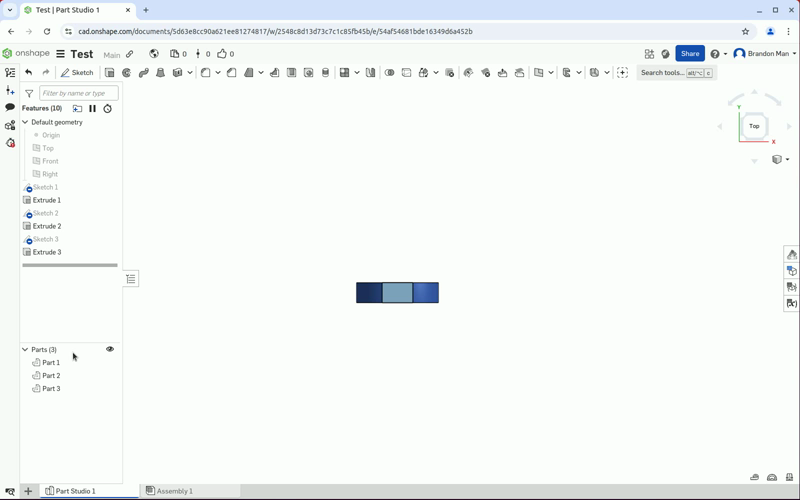
mouse_move(541, 75)
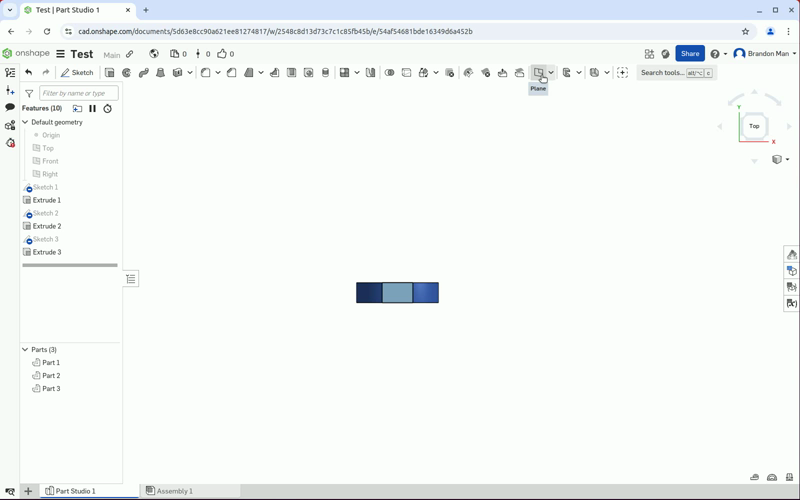
click(541, 75)
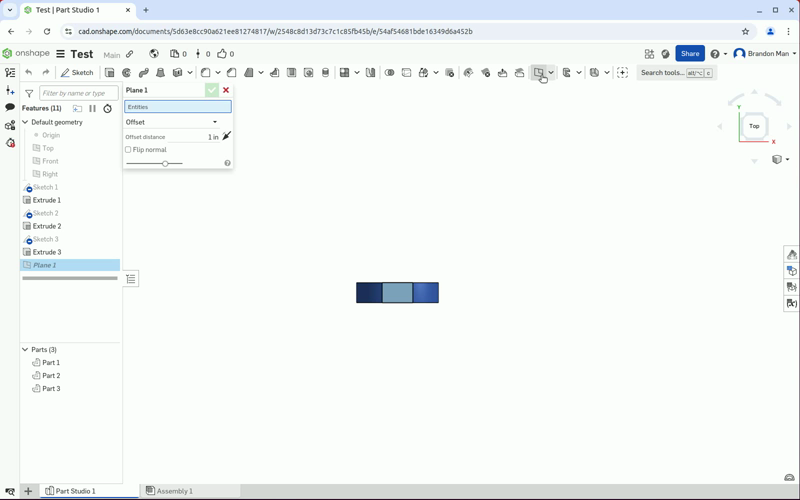
mouse_move(73, 150)
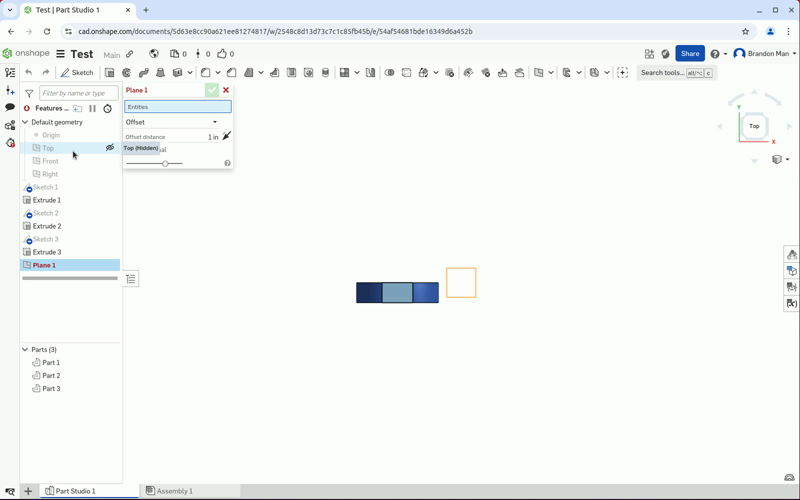
click(73, 150)
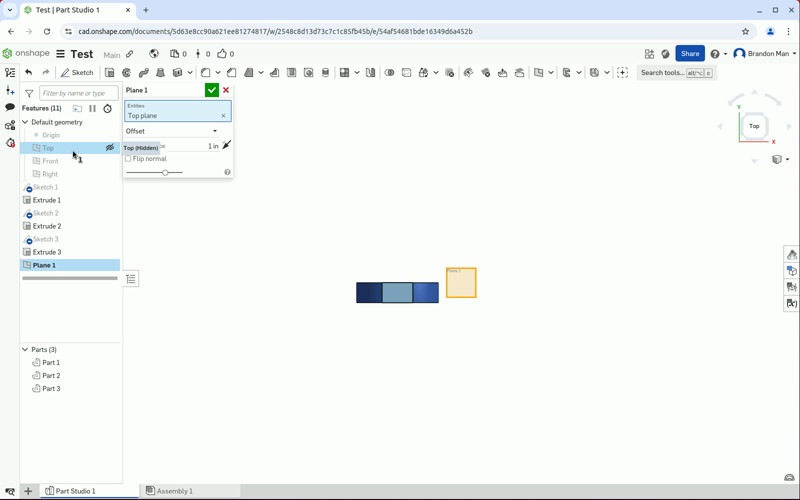
key(tab, 2)
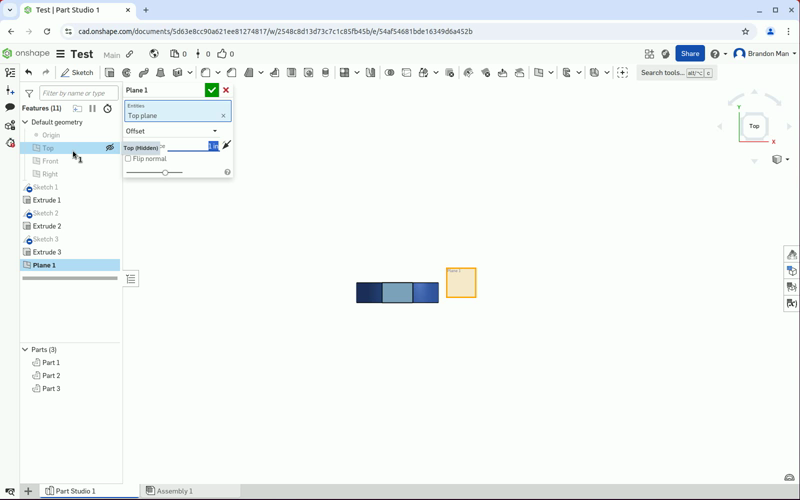
text(22.4)
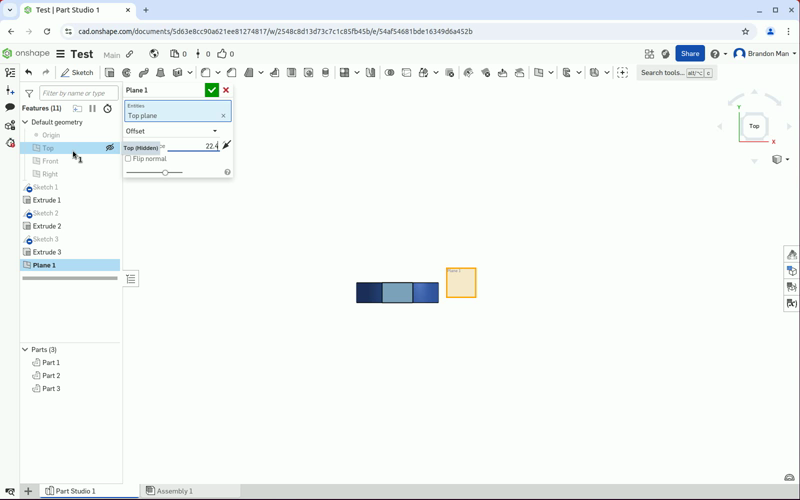
key(enter, 2)
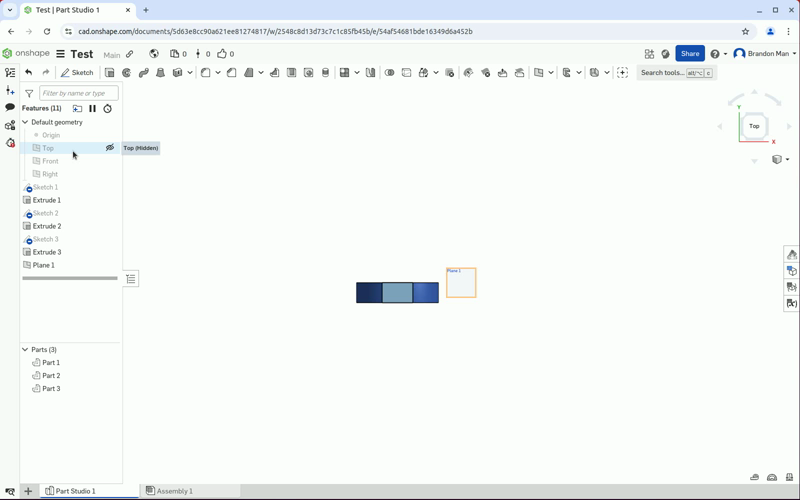
key(shift+s)
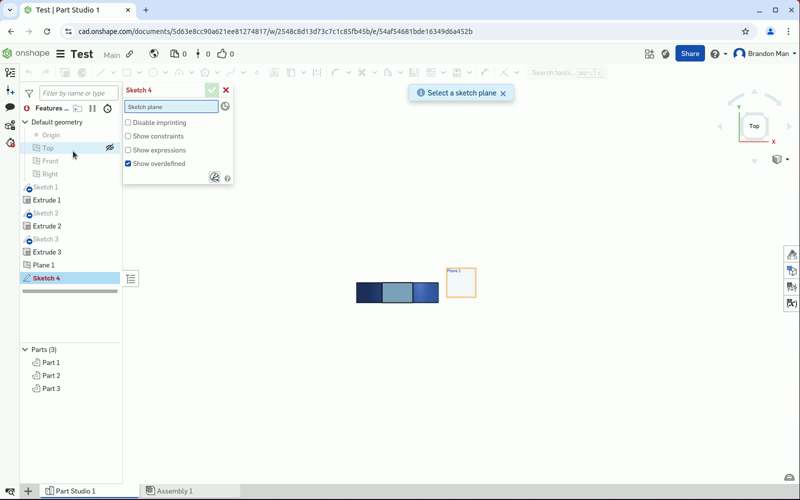
mouse_move(73, 267)
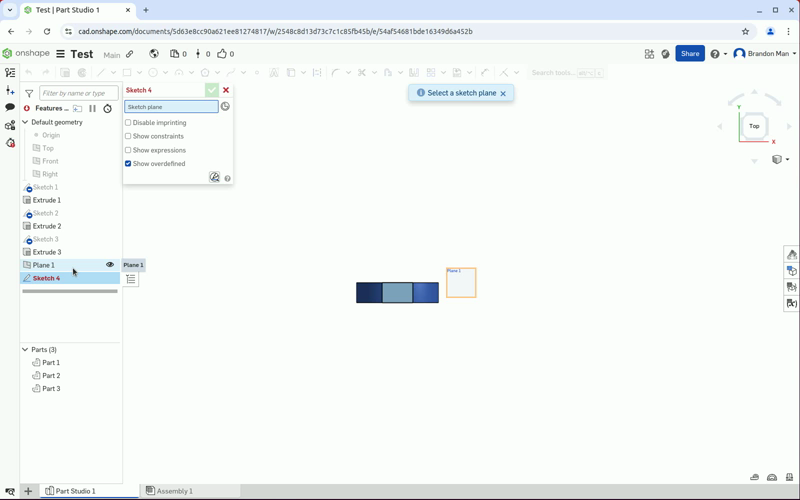
click(73, 267)
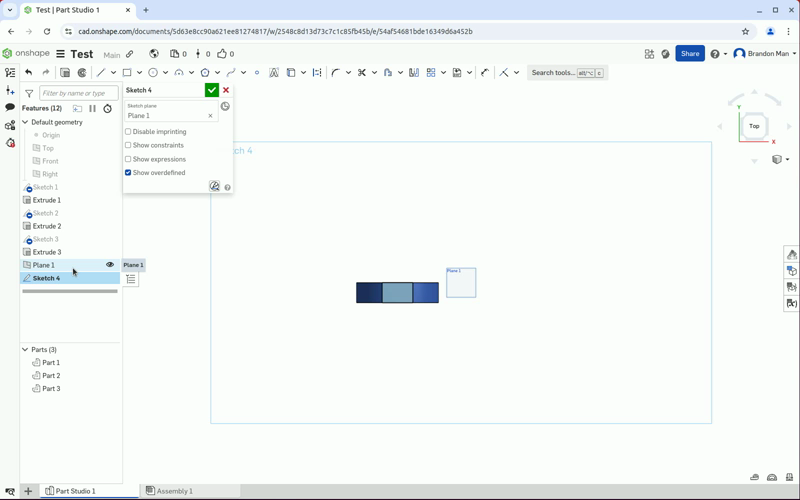
mouse_move(73, 352)
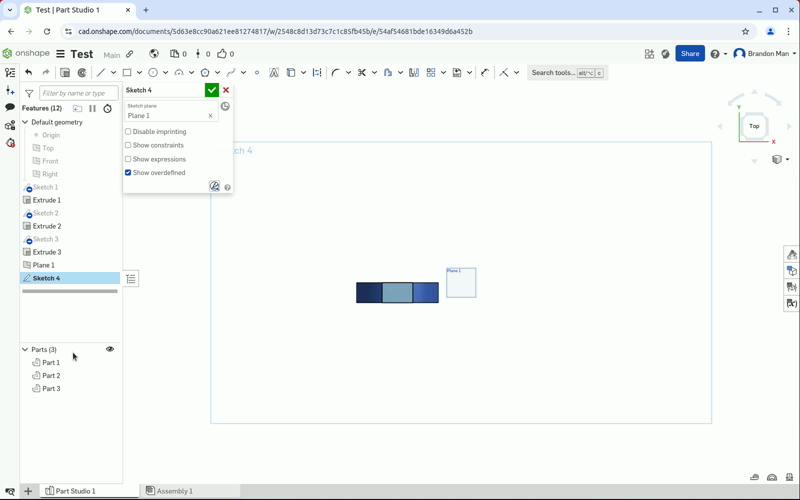
key(y)
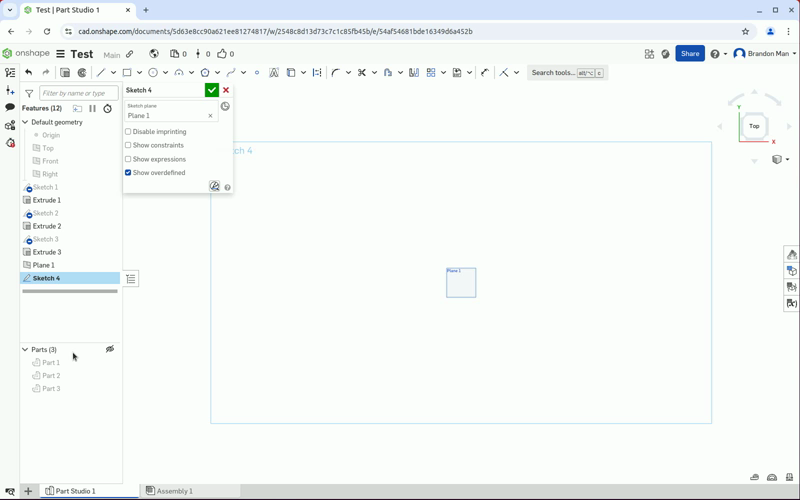
key(l)
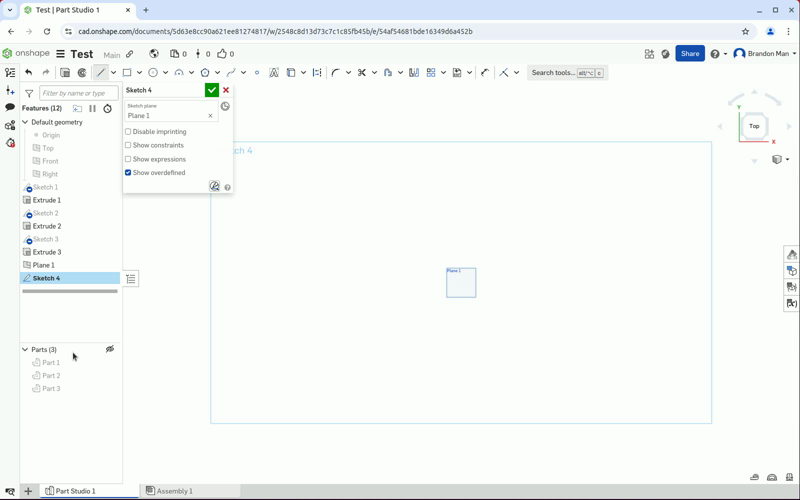
key_down(shift)
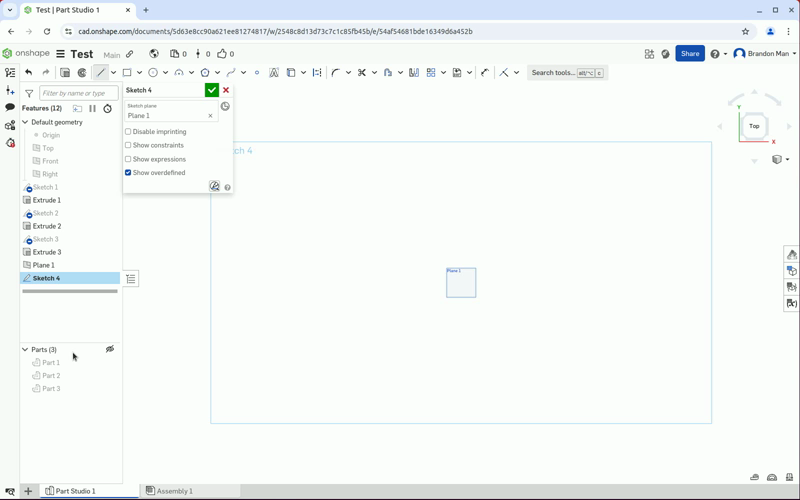
mouse_move(392, 294)
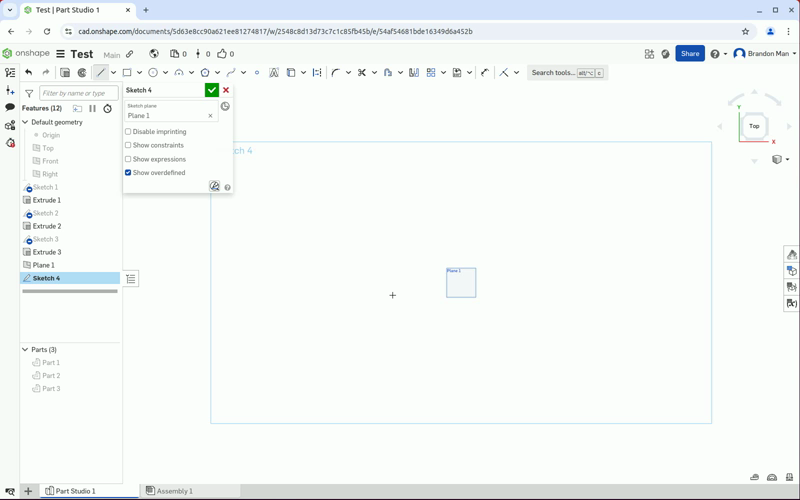
click(392, 294)
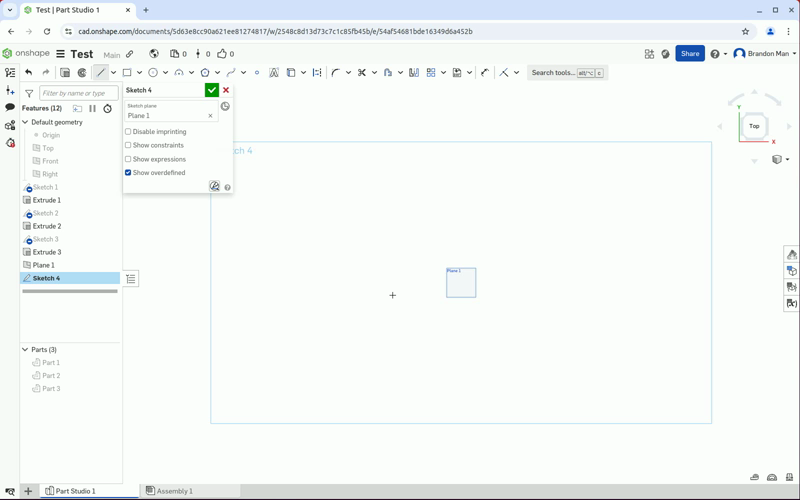
key_up(shift)
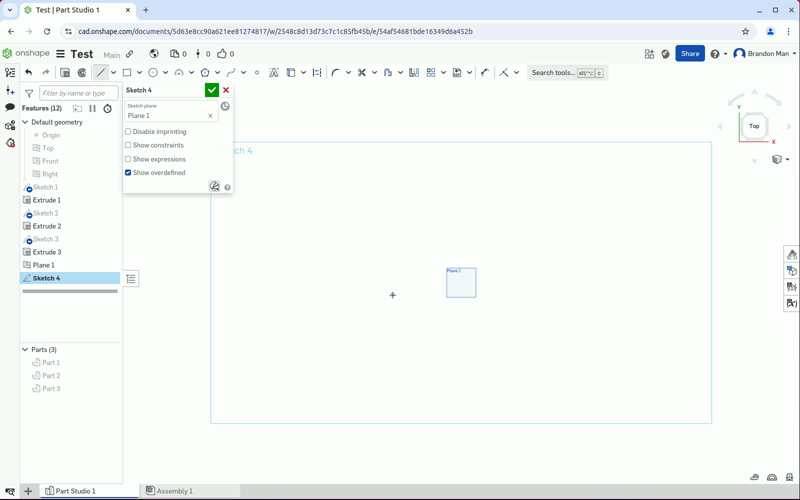
key_down(shift)
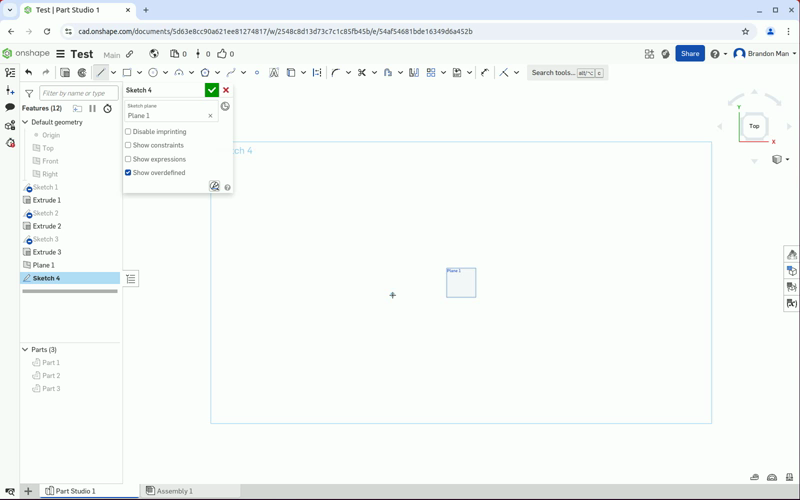
mouse_move(422, 294)
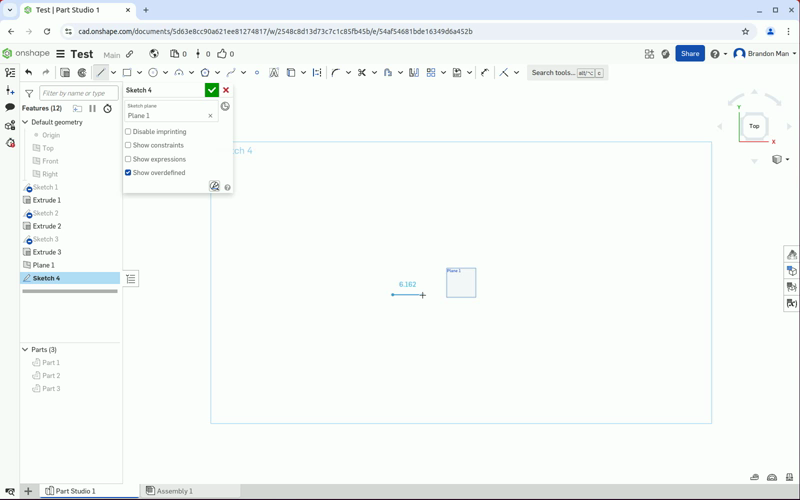
mouse_move(401, 294)
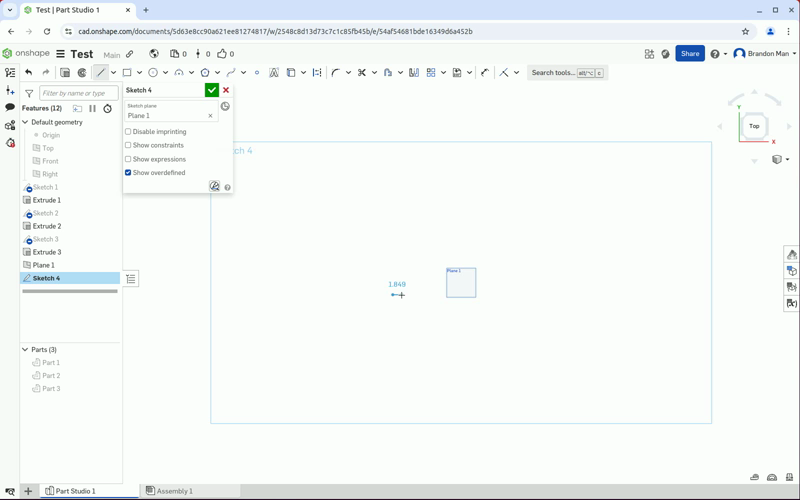
click(401, 294)
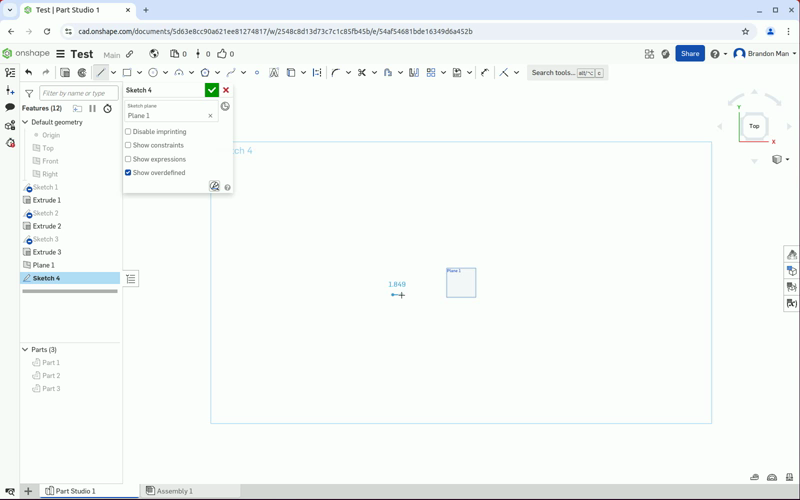
key_up(shift)
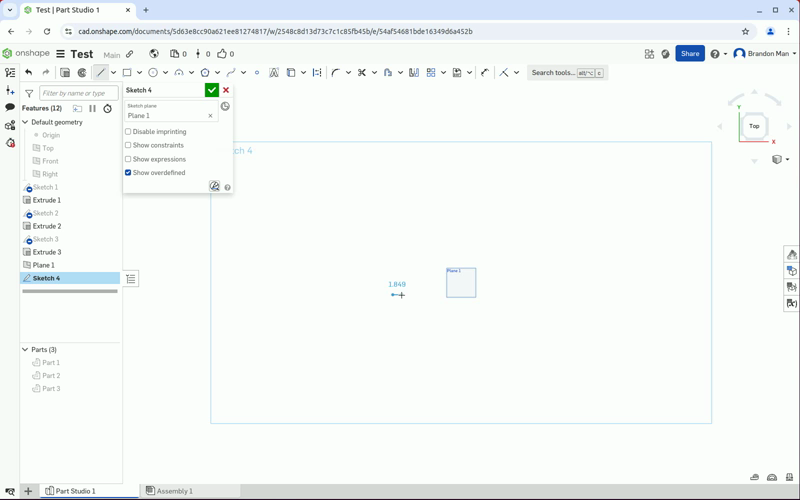
key_down(shift)
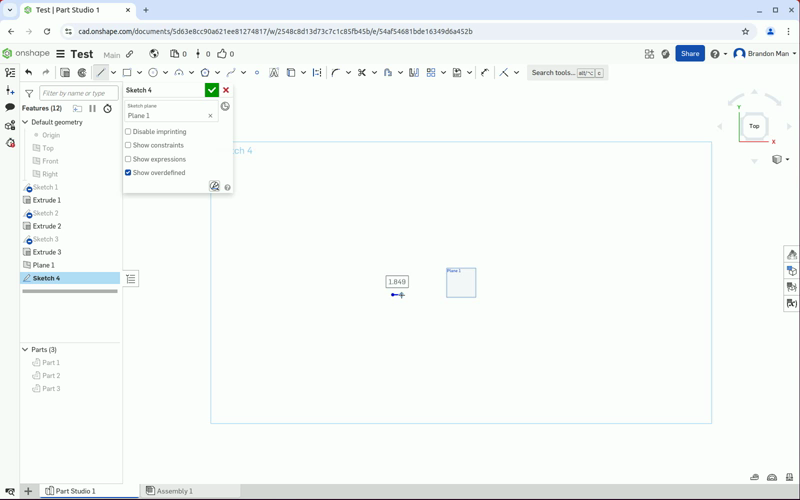
mouse_move(431, 294)
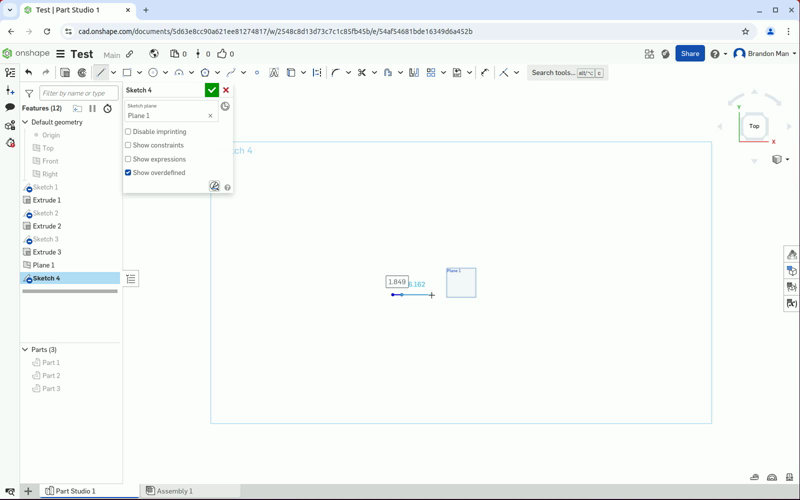
mouse_move(401, 289)
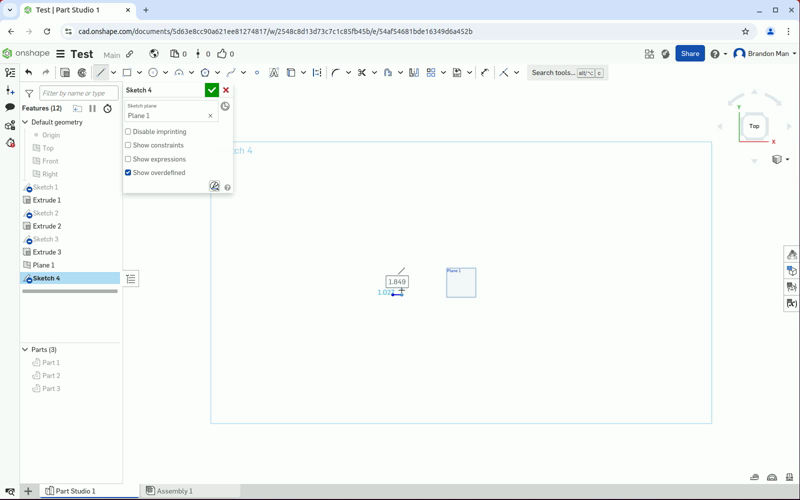
scroll(6)
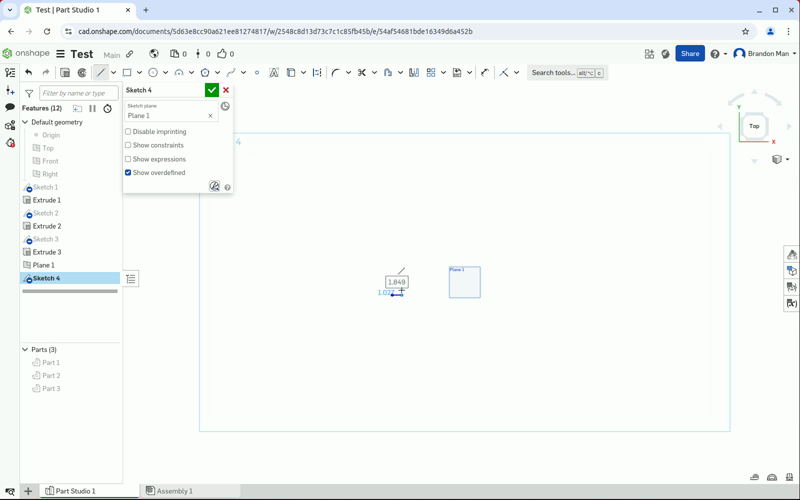
scroll(6)
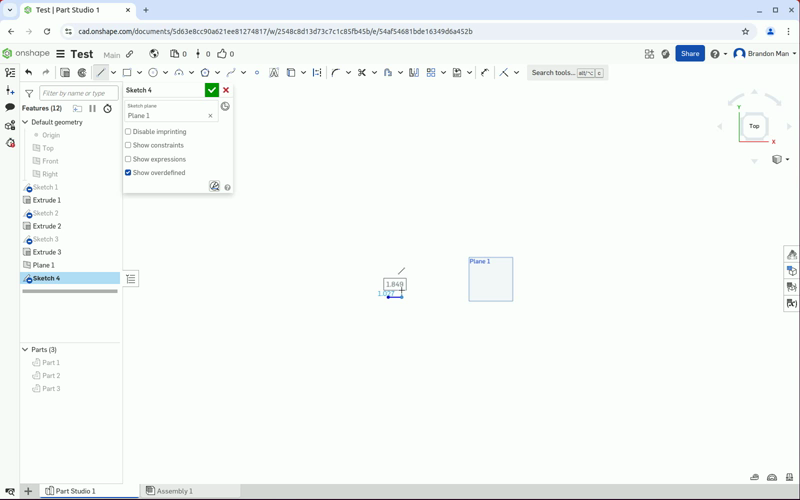
scroll(6)
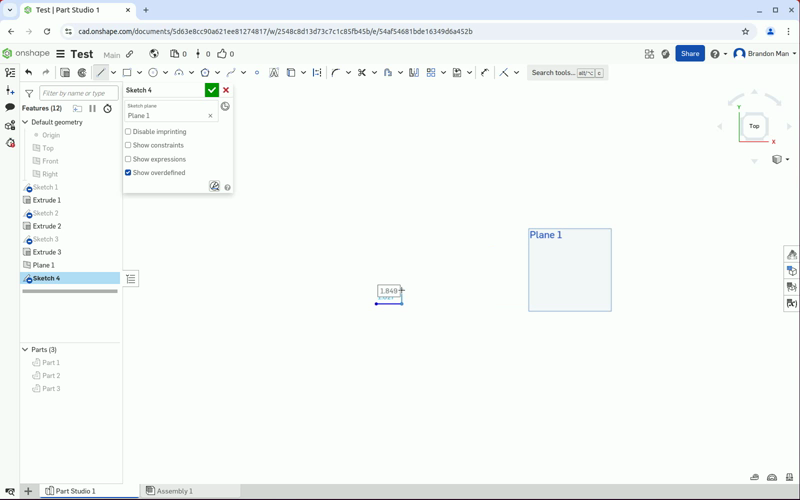
scroll(6)
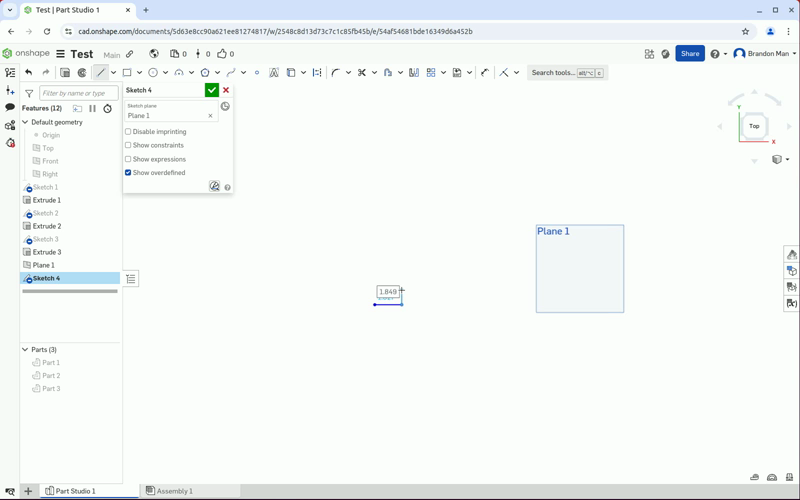
scroll(6)
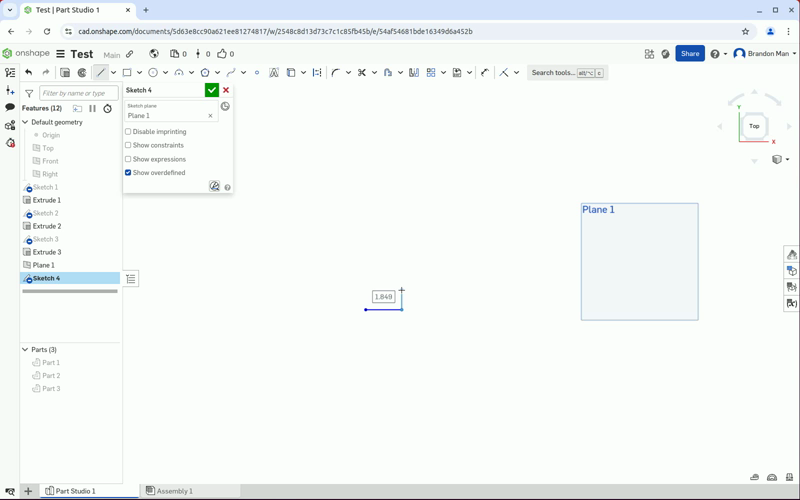
scroll(6)
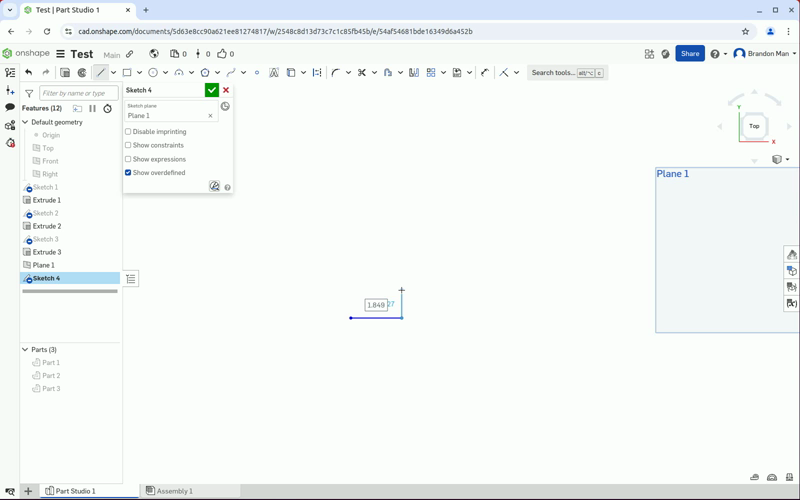
scroll(6)
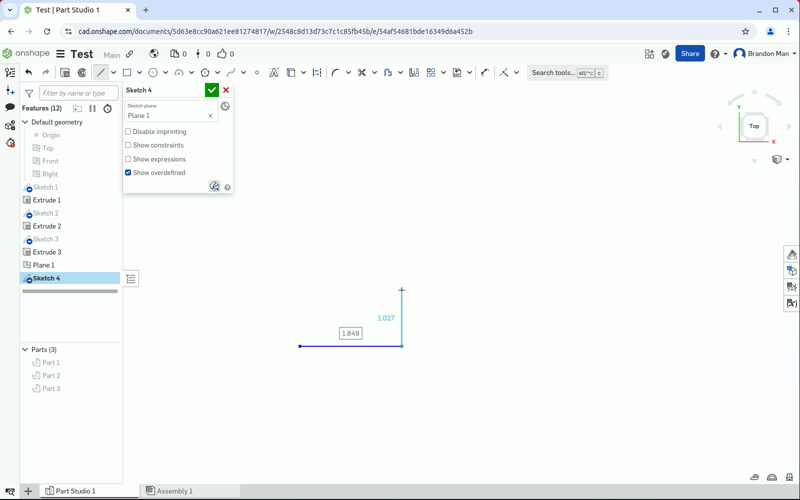
click(401, 289)
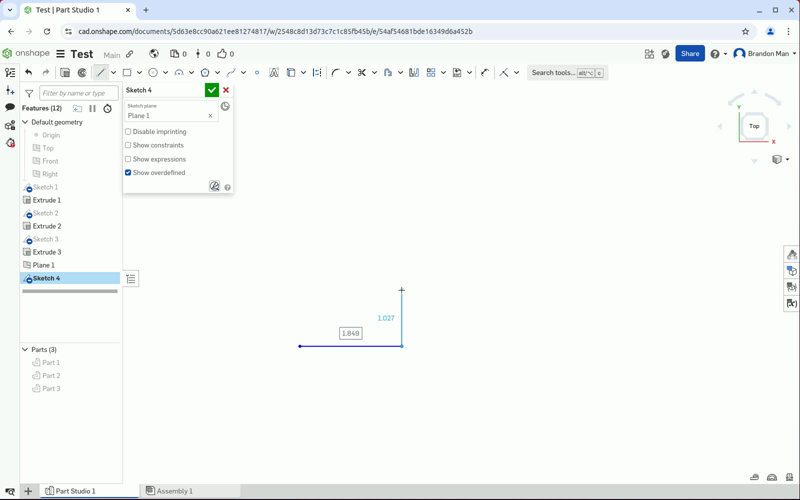
scroll(-6)
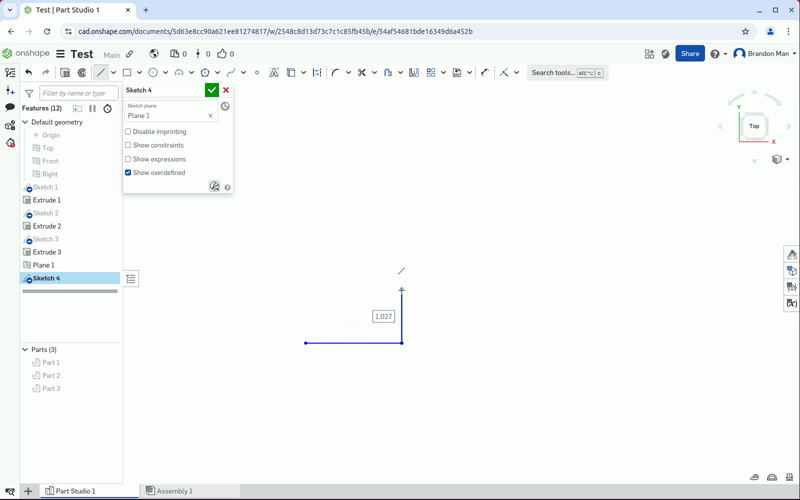
scroll(-6)
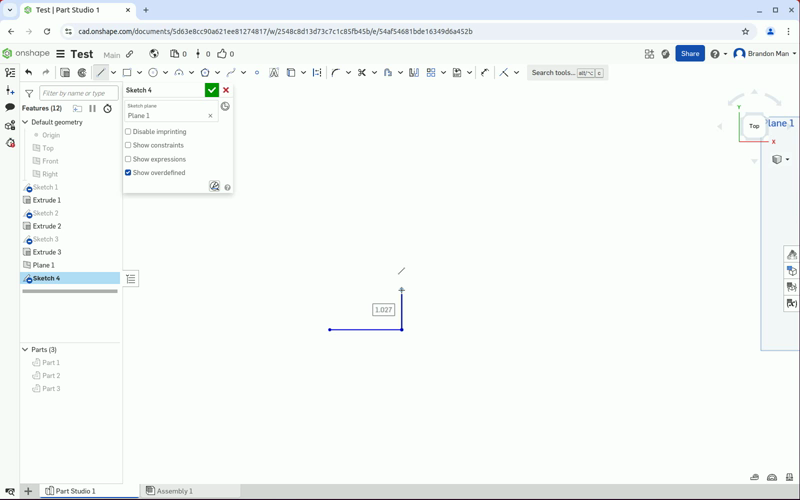
scroll(-6)
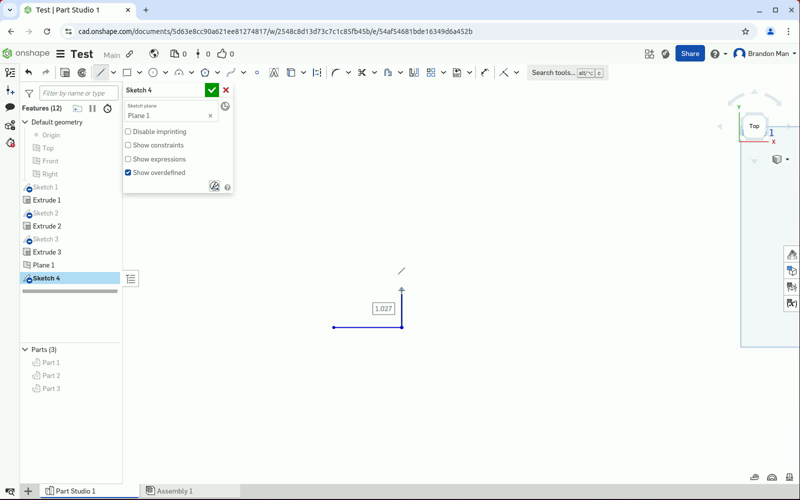
scroll(-6)
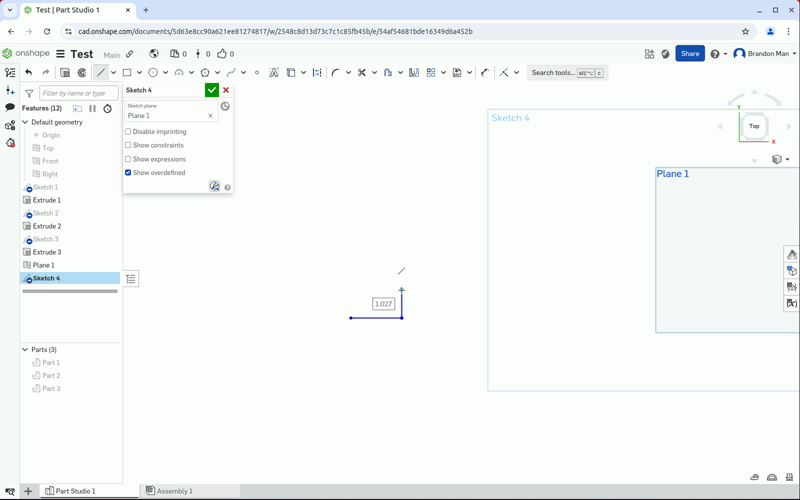
scroll(-6)
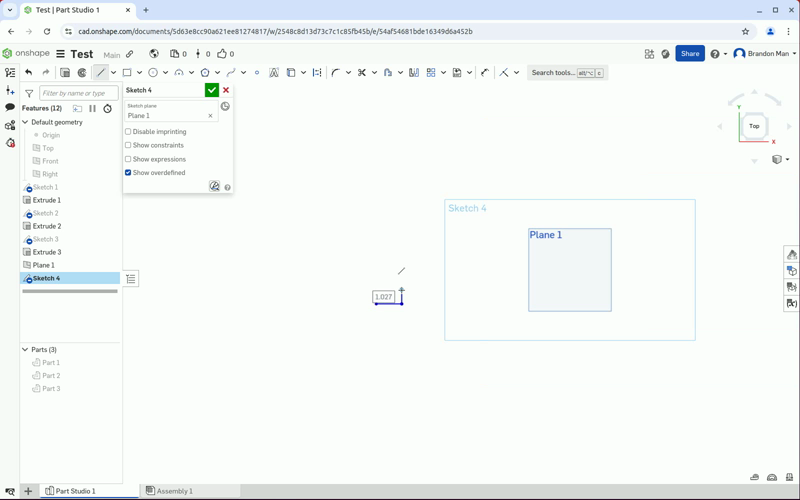
scroll(-6)
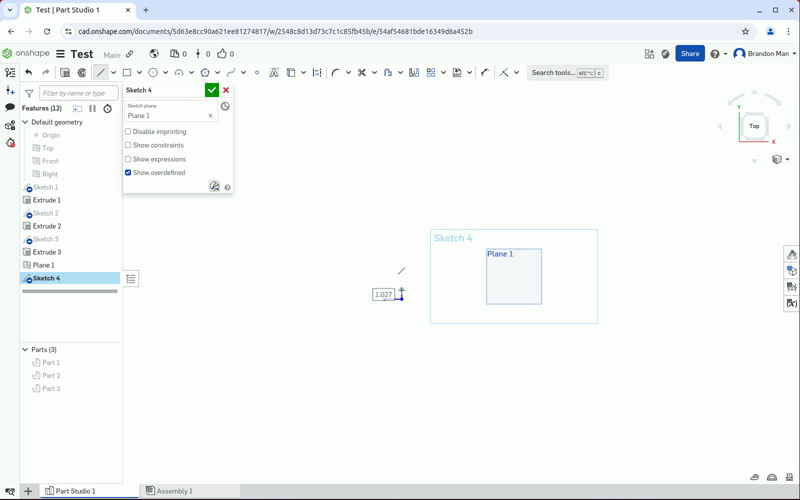
scroll(-6)
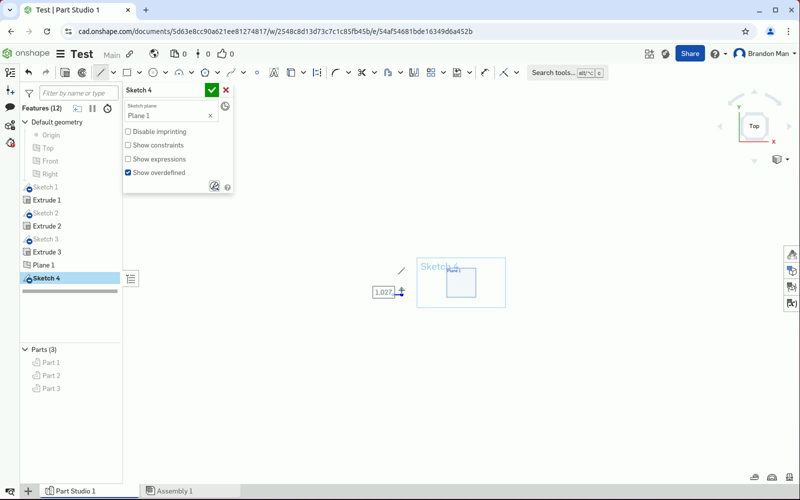
key_up(shift)
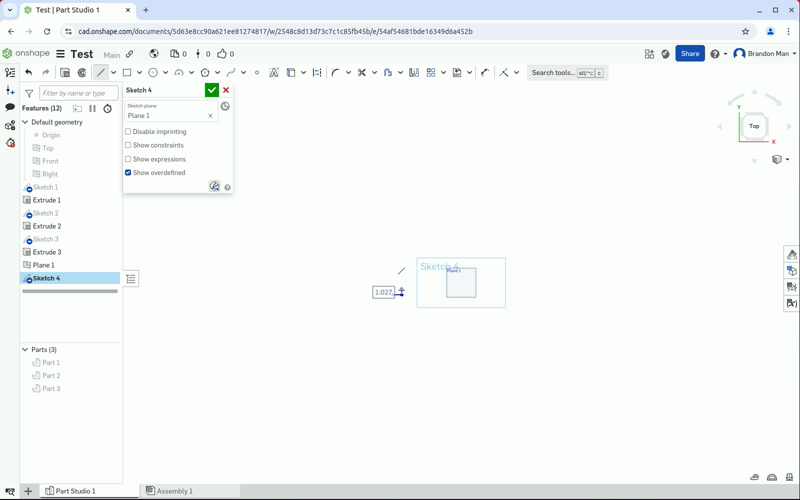
key_down(shift)
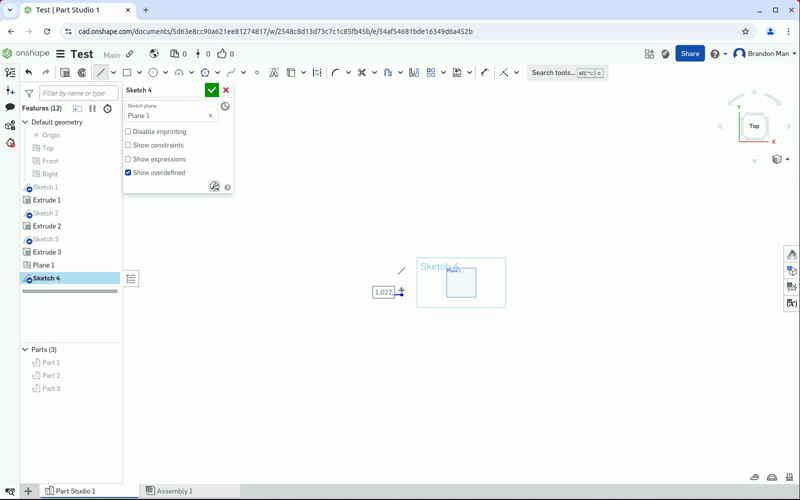
mouse_move(431, 289)
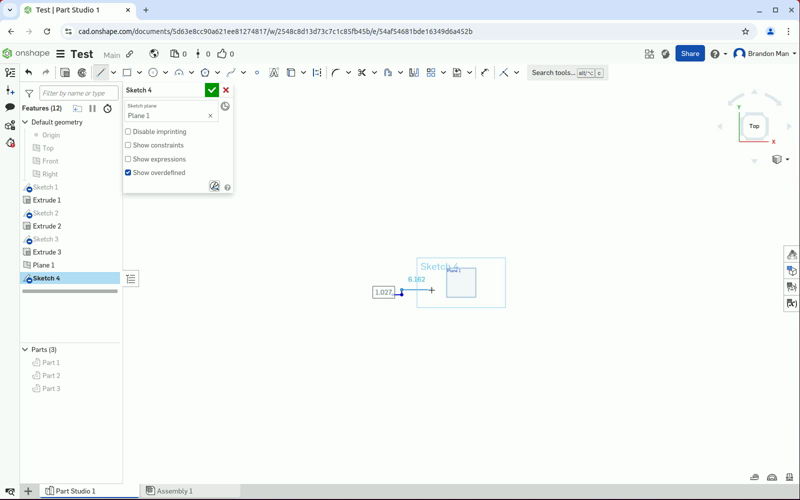
mouse_move(392, 289)
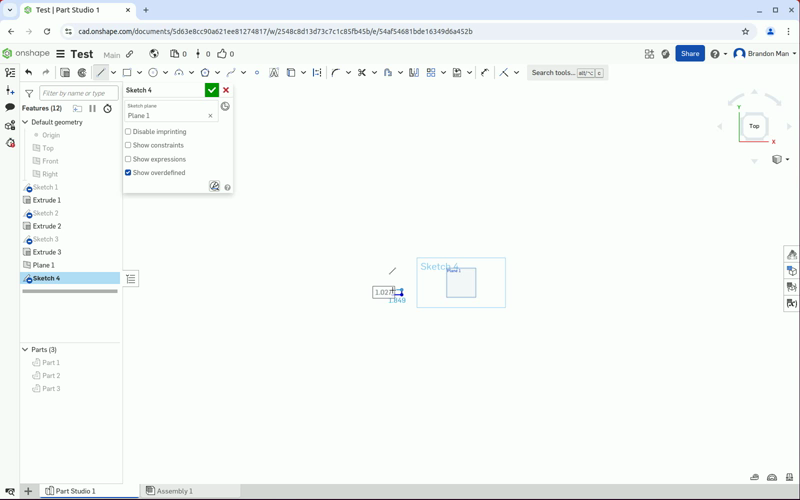
click(392, 289)
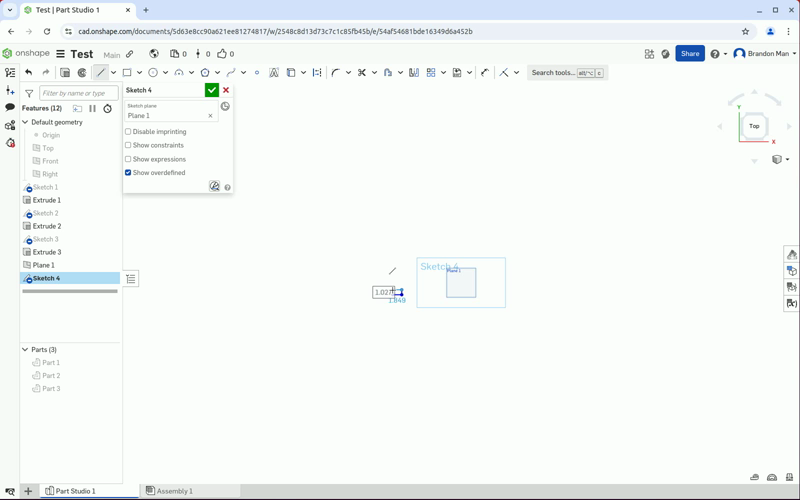
key_up(shift)
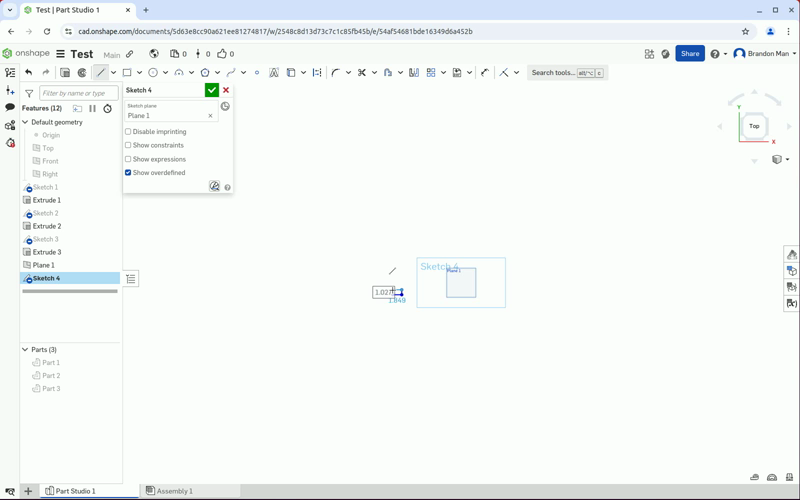
mouse_move(422, 289)
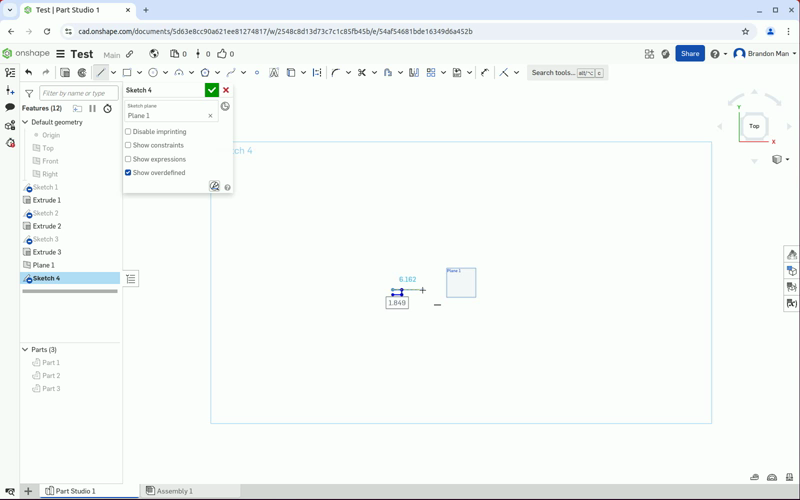
key_down(shift)
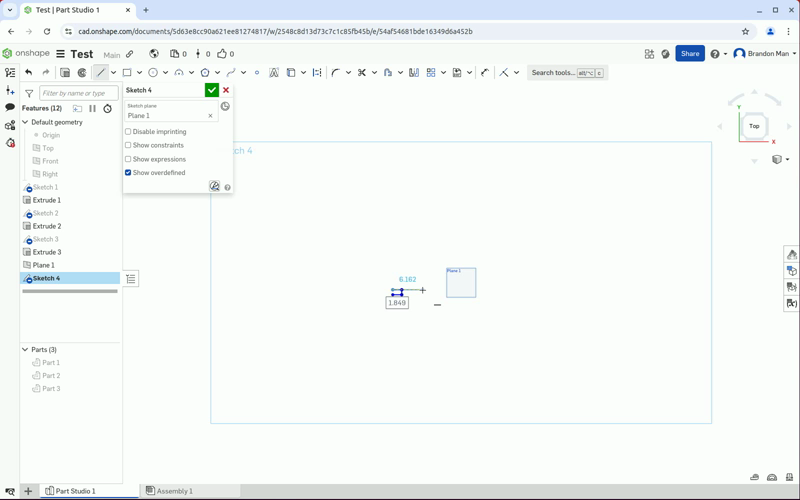
mouse_move(392, 294)
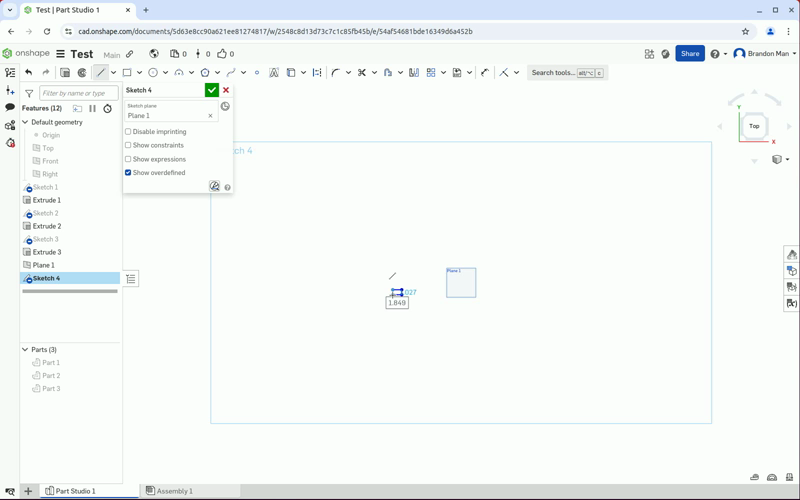
scroll(6)
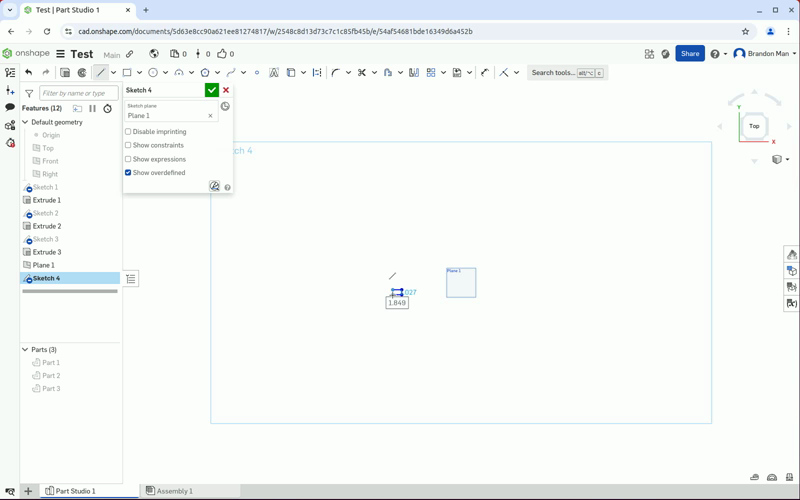
scroll(6)
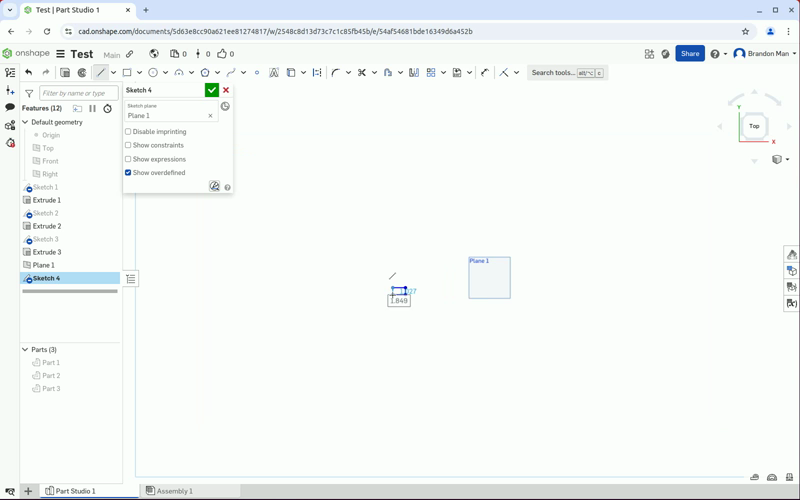
scroll(6)
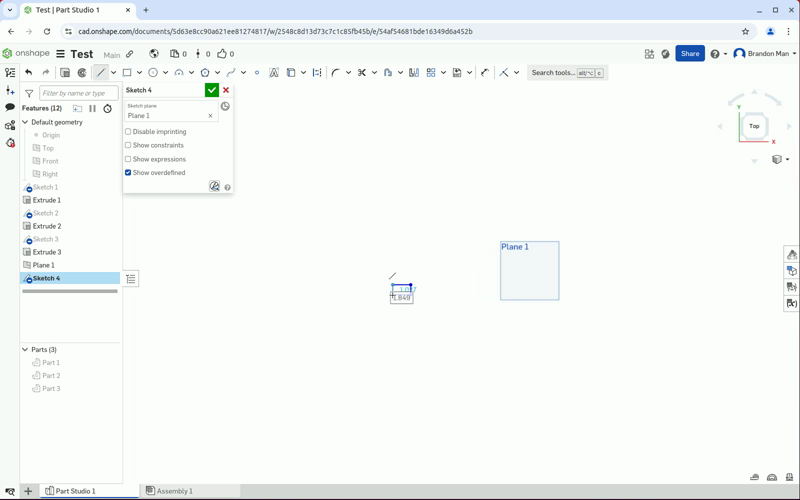
scroll(6)
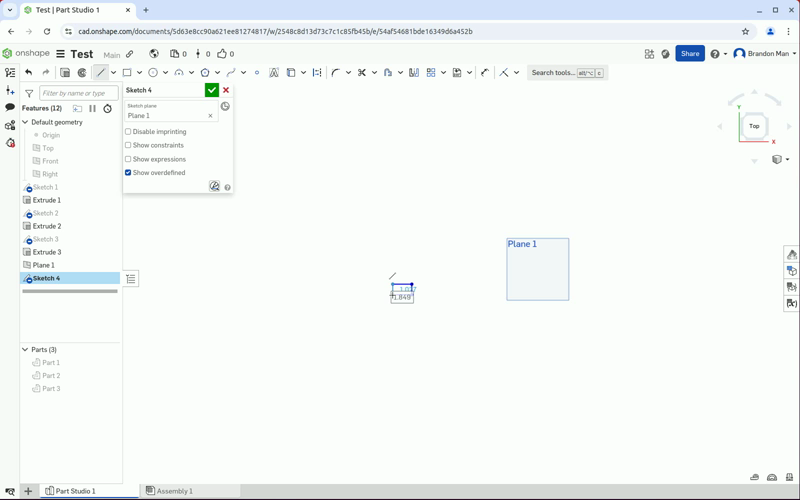
scroll(6)
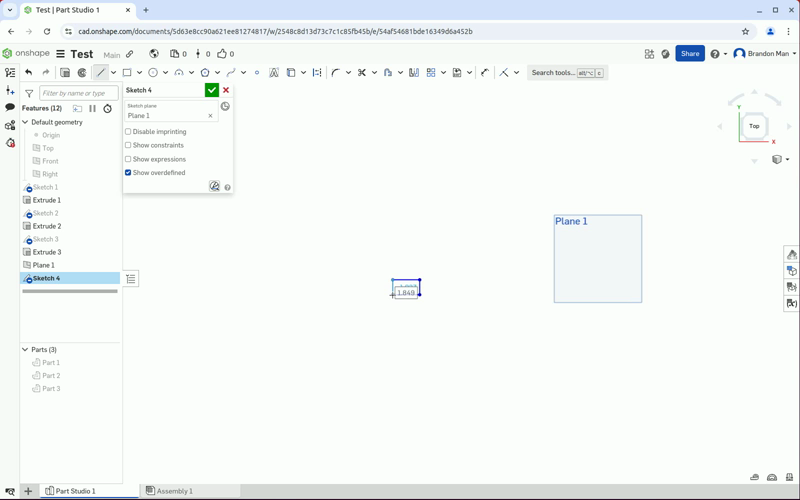
scroll(6)
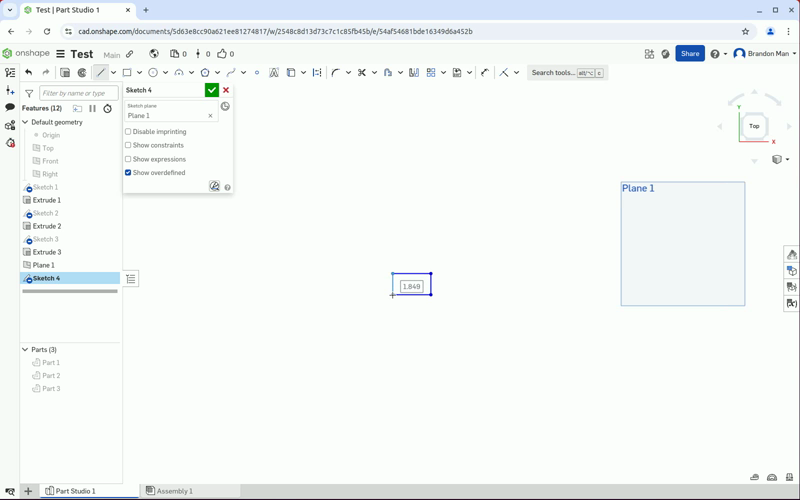
scroll(6)
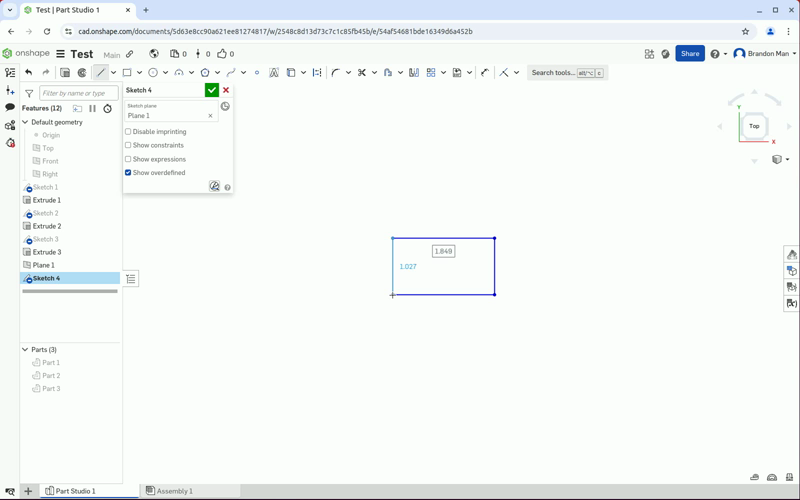
key_up(shift)
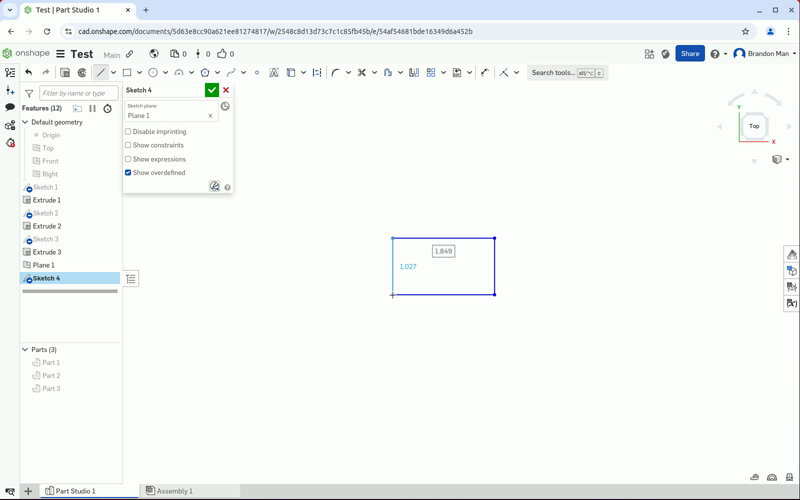
click(392, 294)
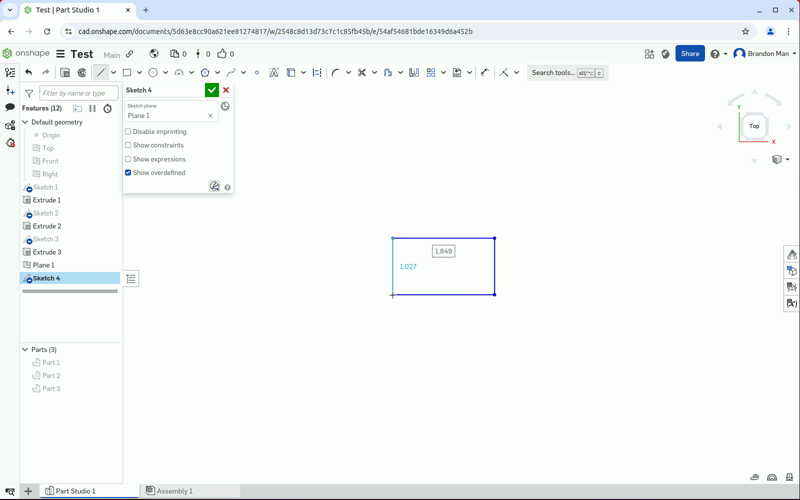
scroll(-6)
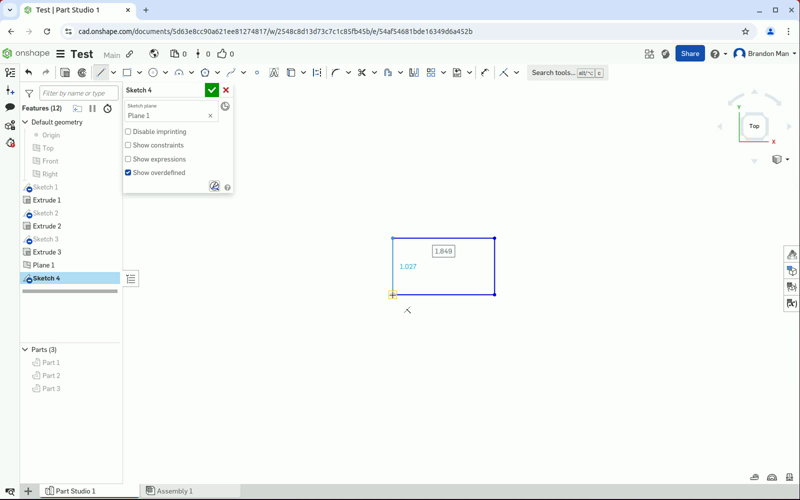
scroll(-6)
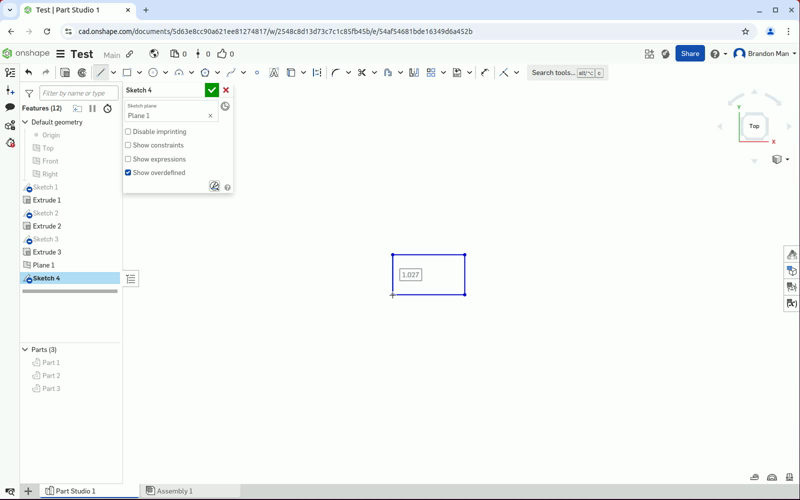
scroll(-6)
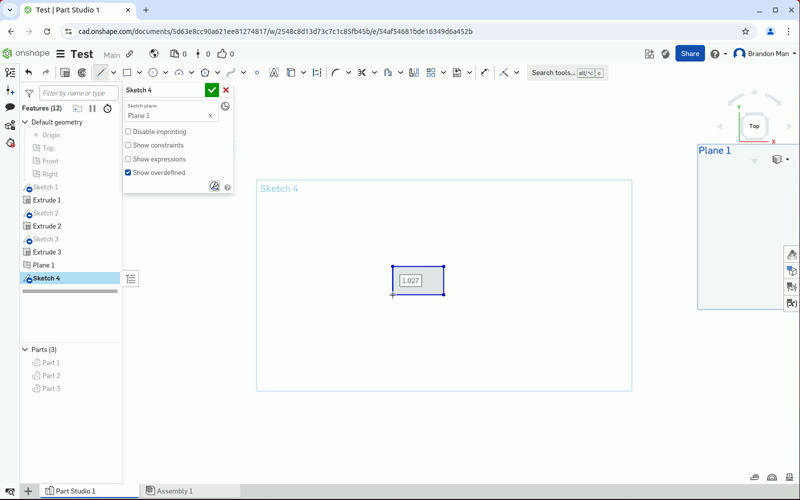
scroll(-6)
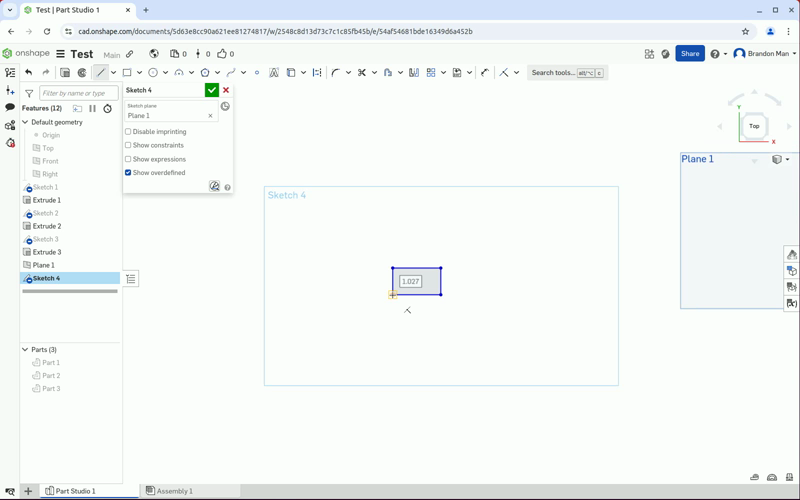
scroll(-6)
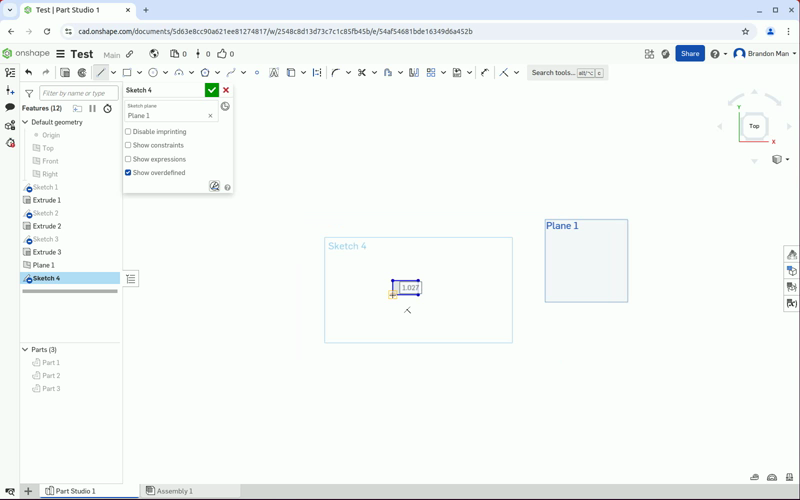
scroll(-6)
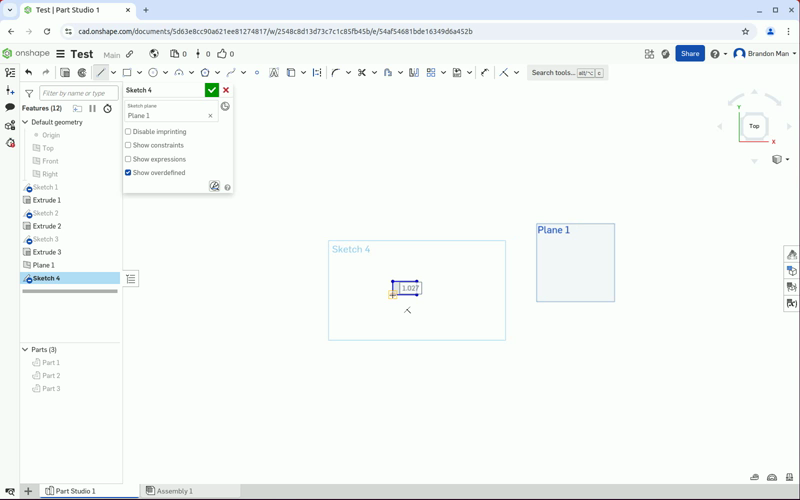
scroll(-6)
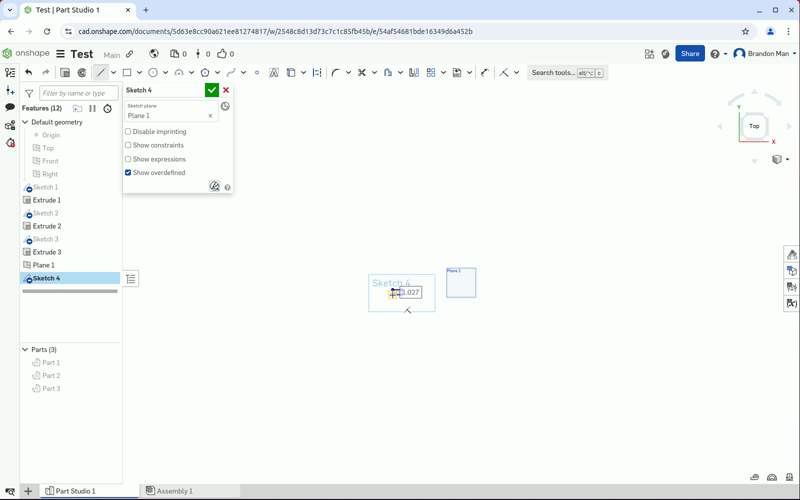
key(esc)
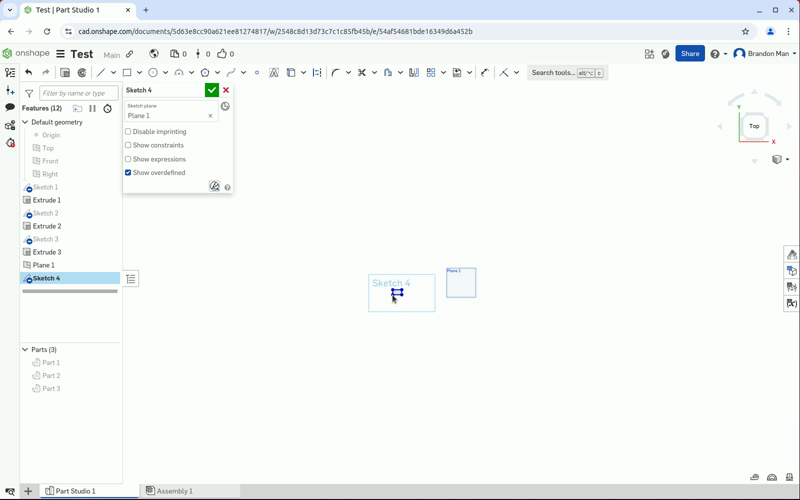
mouse_move(393, 290)
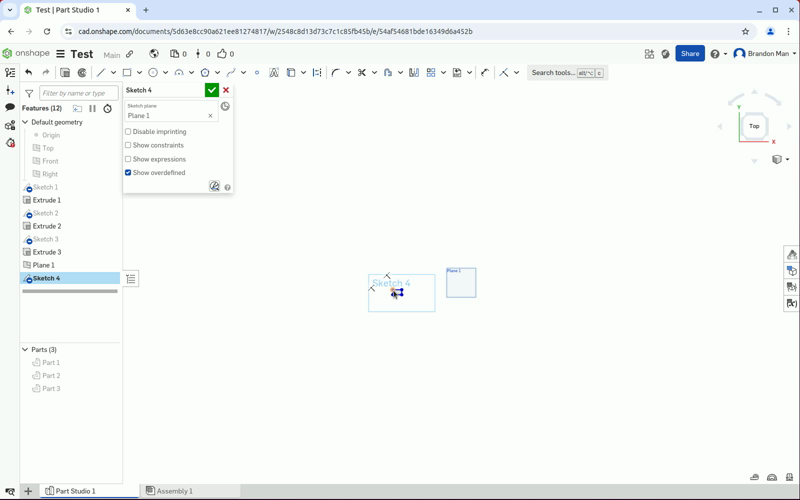
scroll(6)
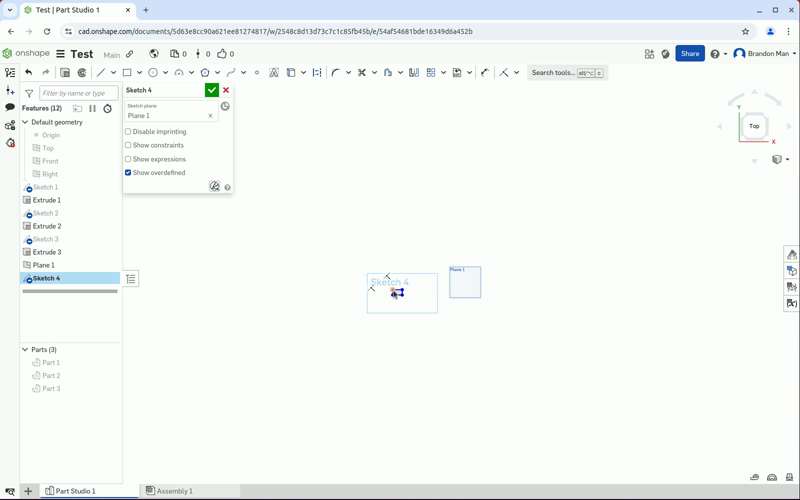
scroll(6)
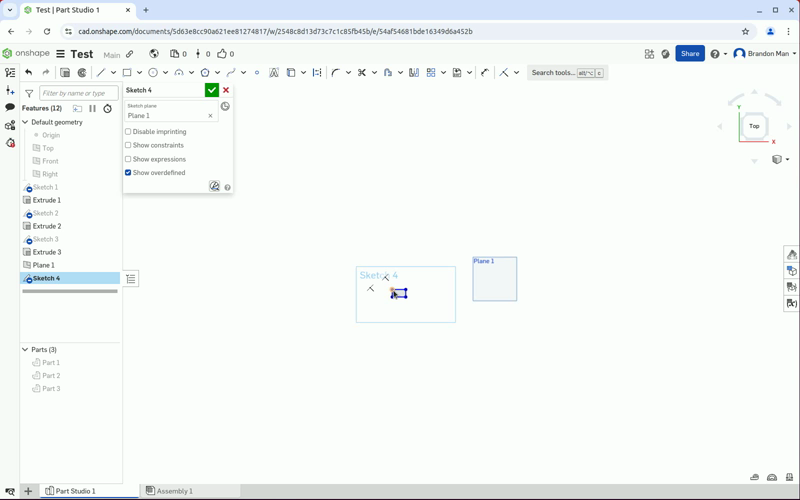
scroll(6)
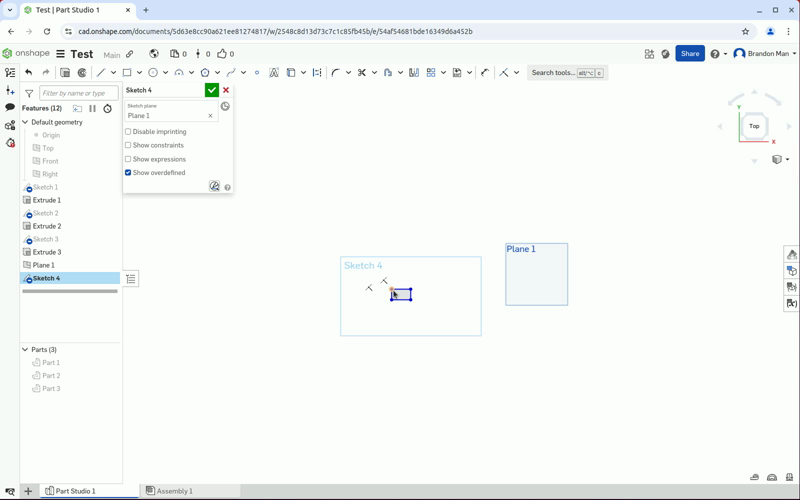
scroll(6)
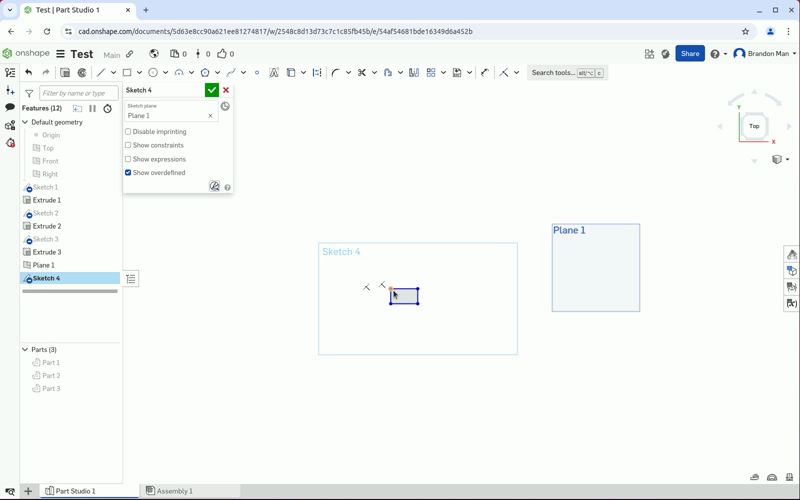
scroll(6)
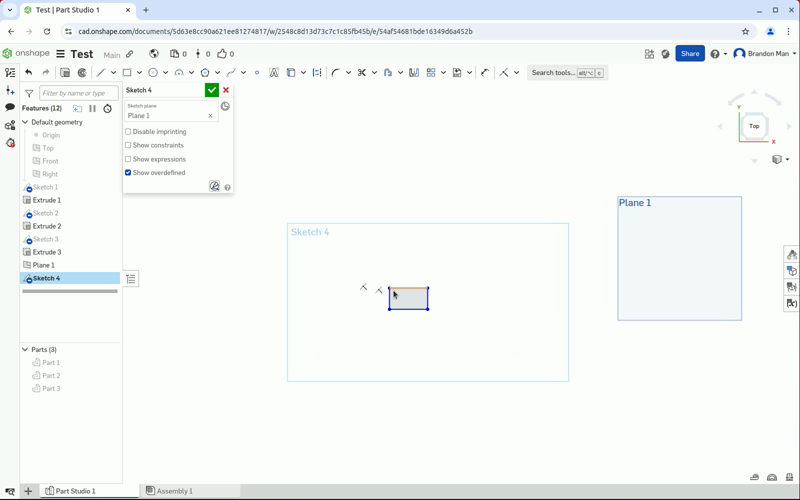
scroll(6)
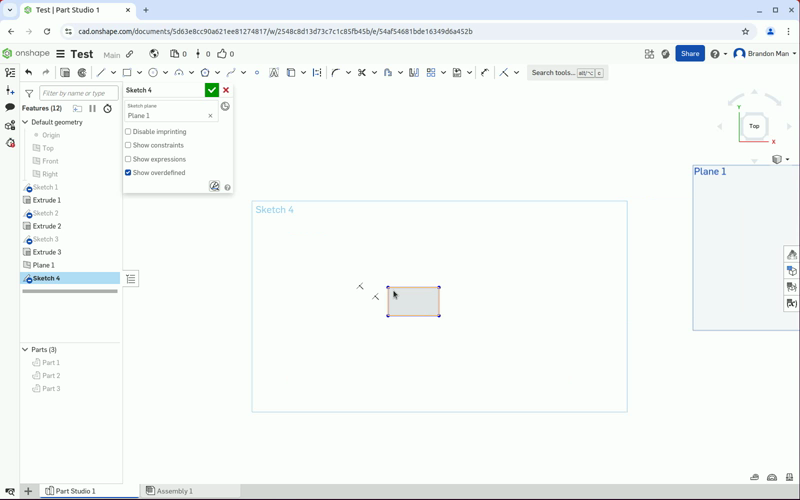
scroll(6)
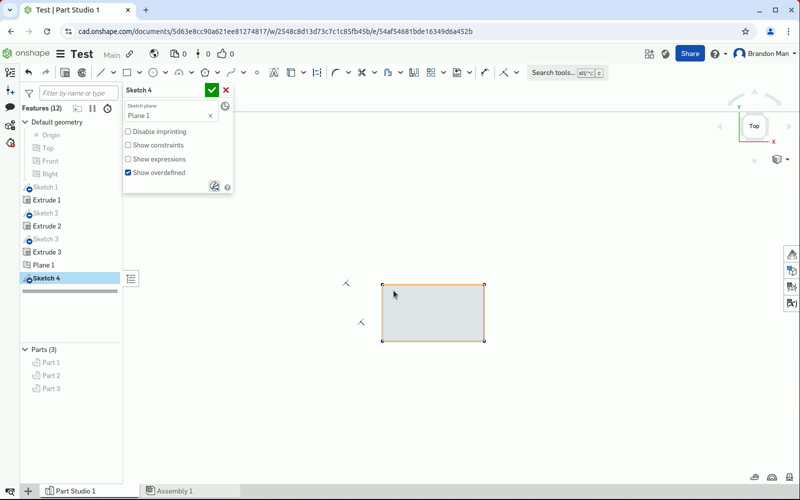
click(393, 290)
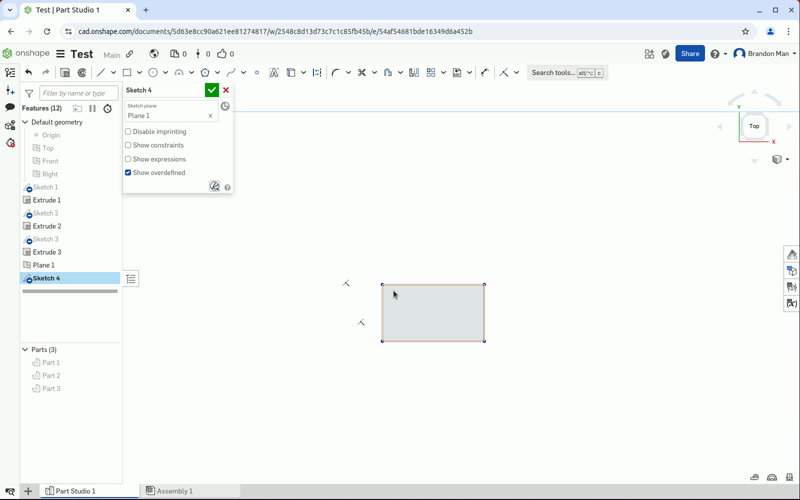
scroll(-6)
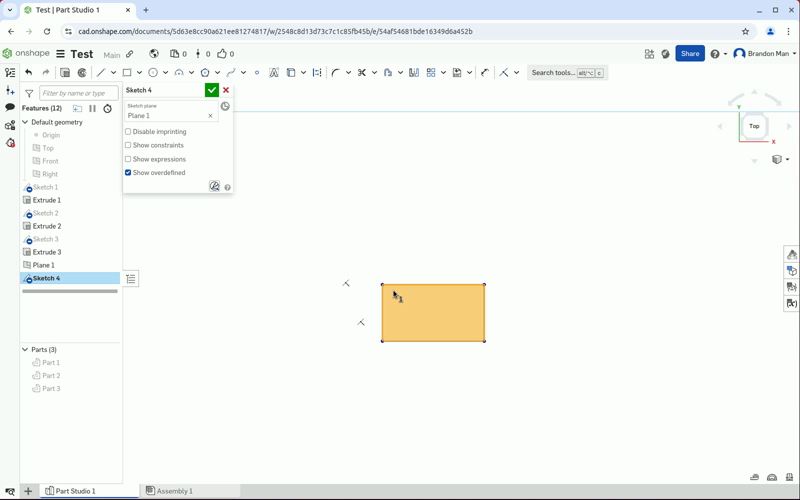
scroll(-6)
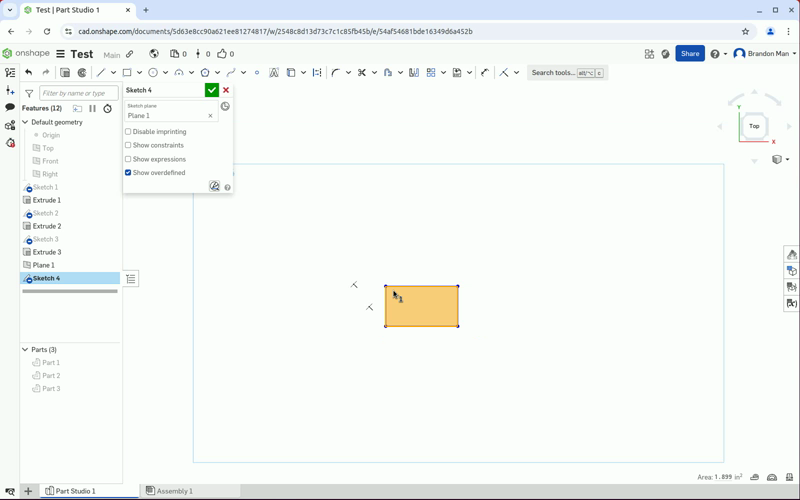
scroll(-6)
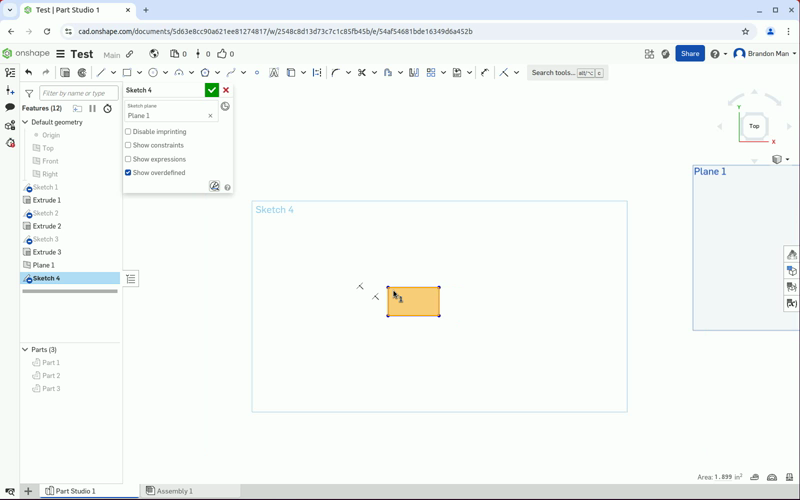
scroll(-6)
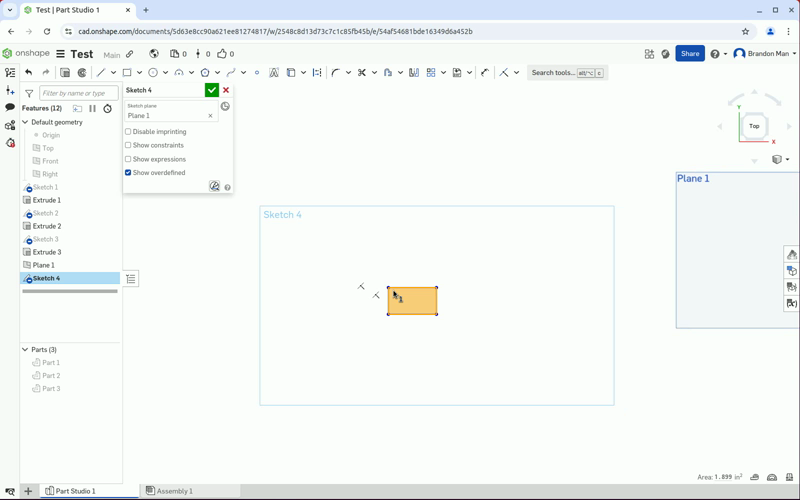
scroll(-6)
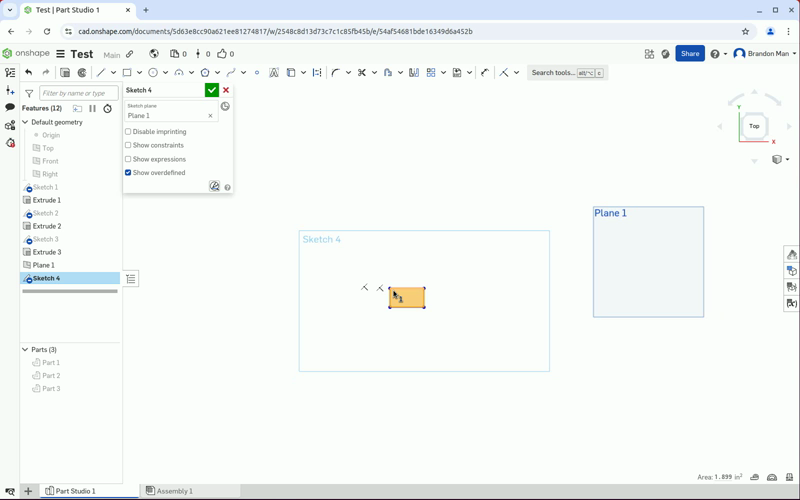
scroll(-6)
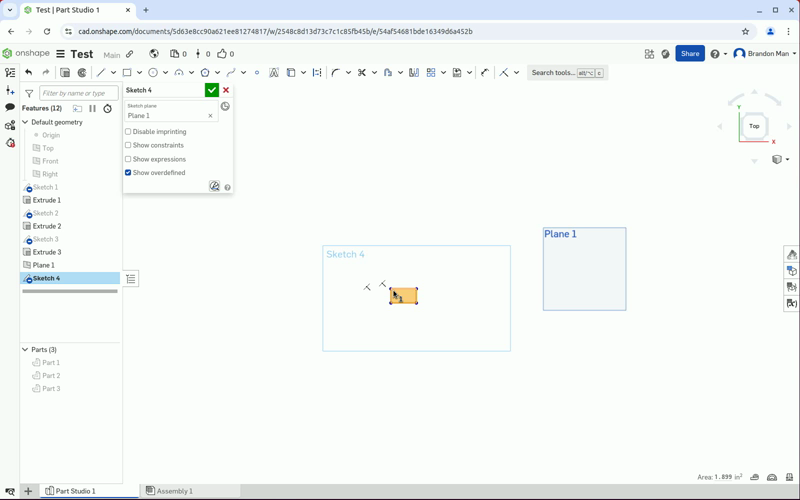
scroll(-6)
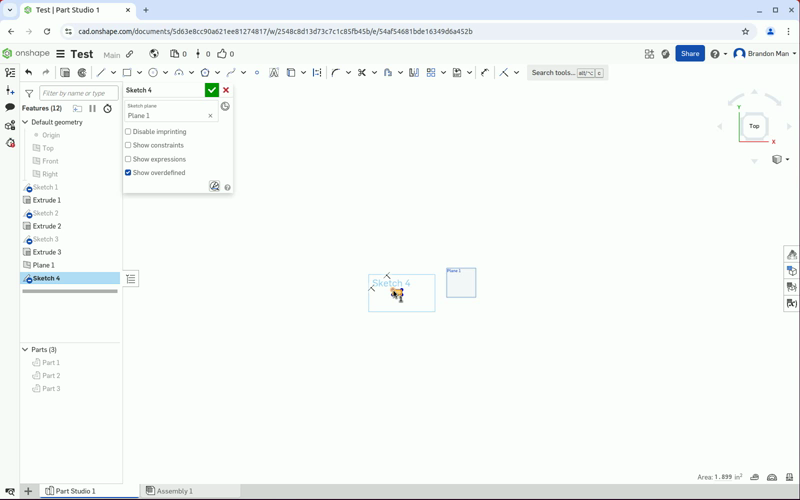
mouse_move(73, 352)
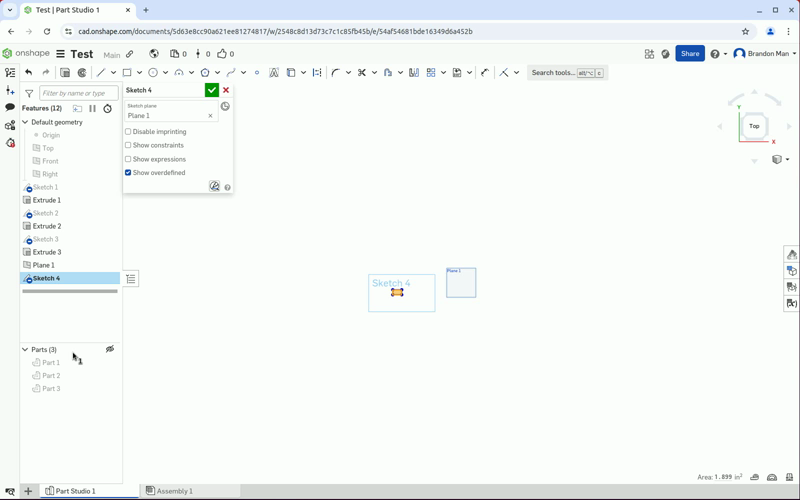
key(shift+y)
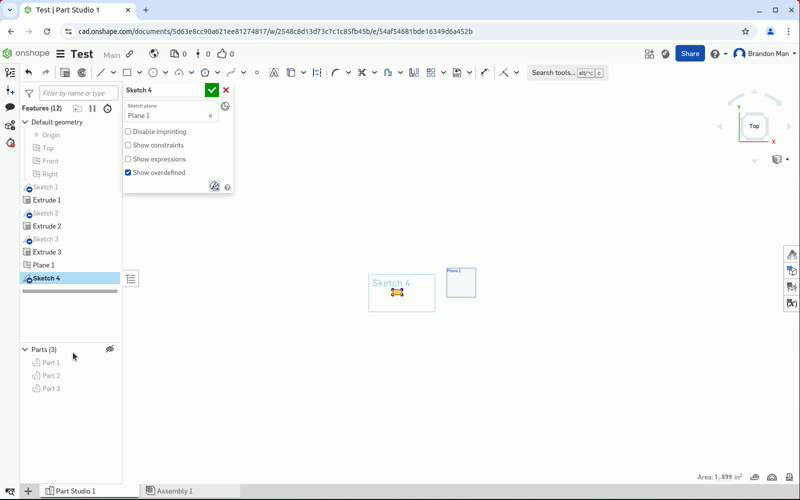
key(shift+e)
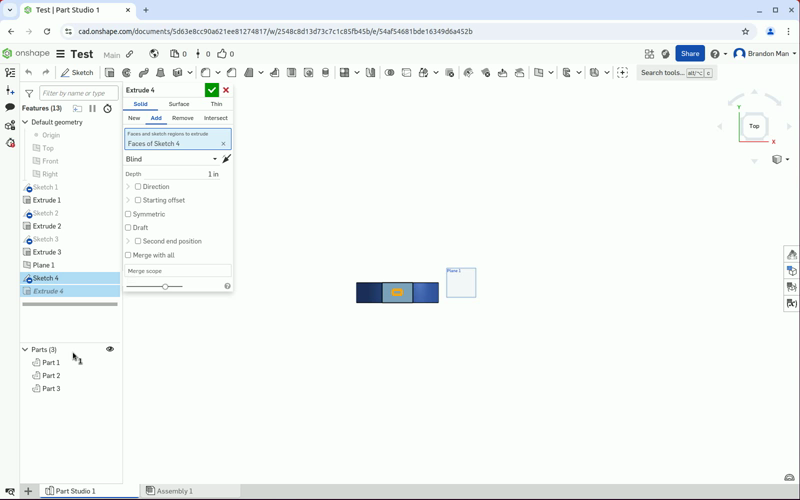
mouse_move(143, 106)
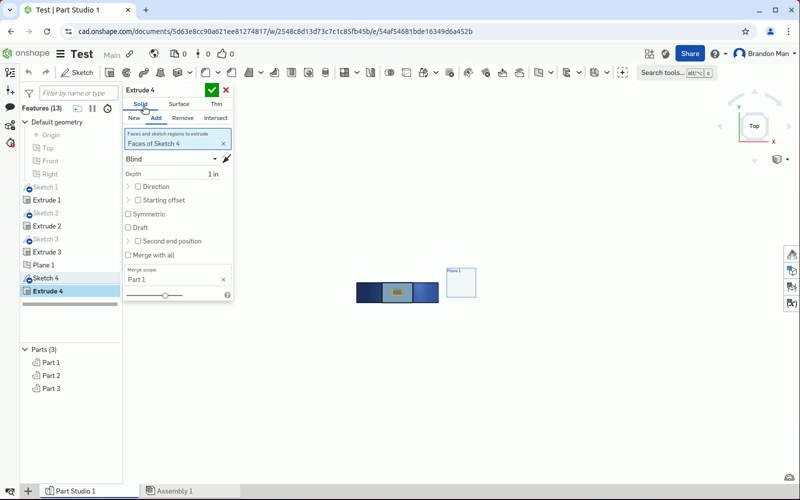
click(143, 106)
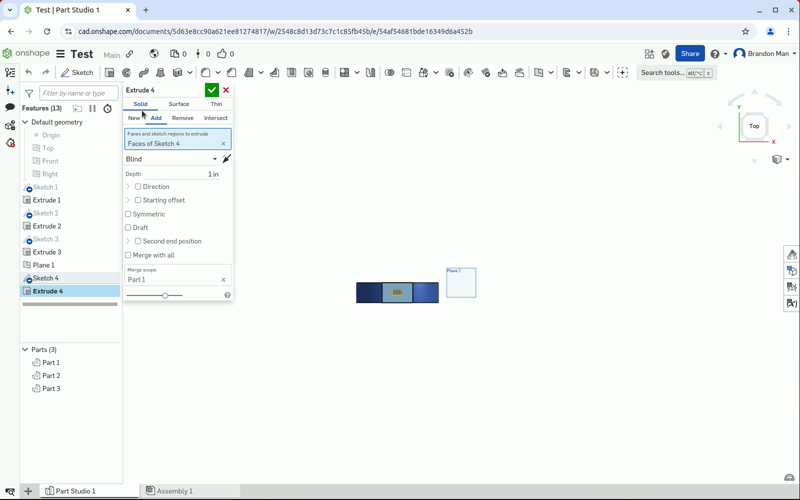
mouse_move(137, 120)
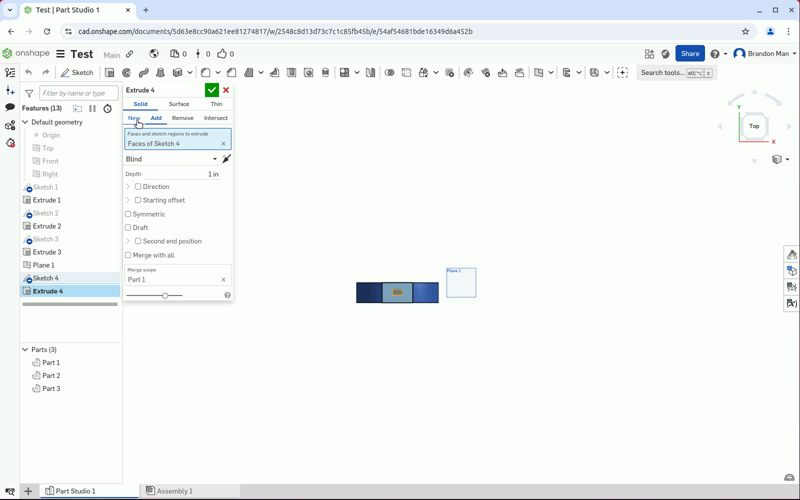
click(137, 120)
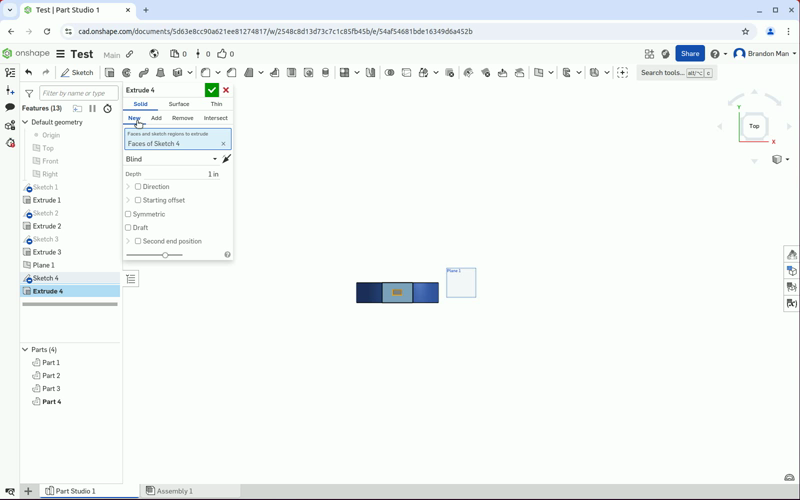
key(tab, 4)
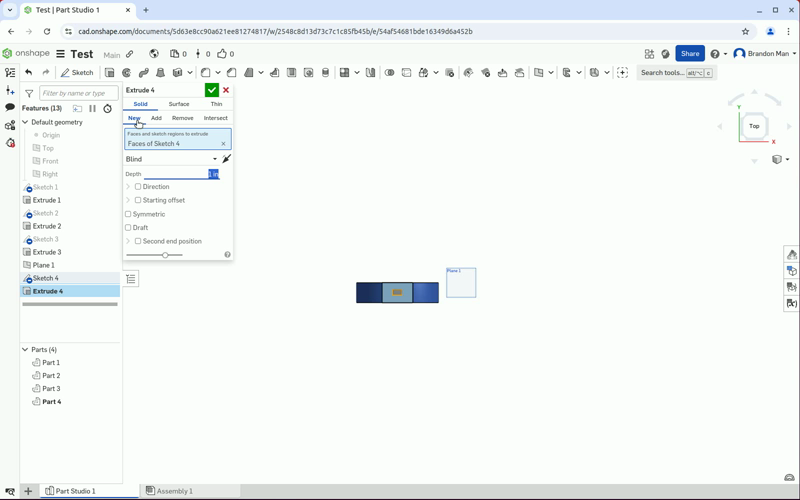
text(0.722)
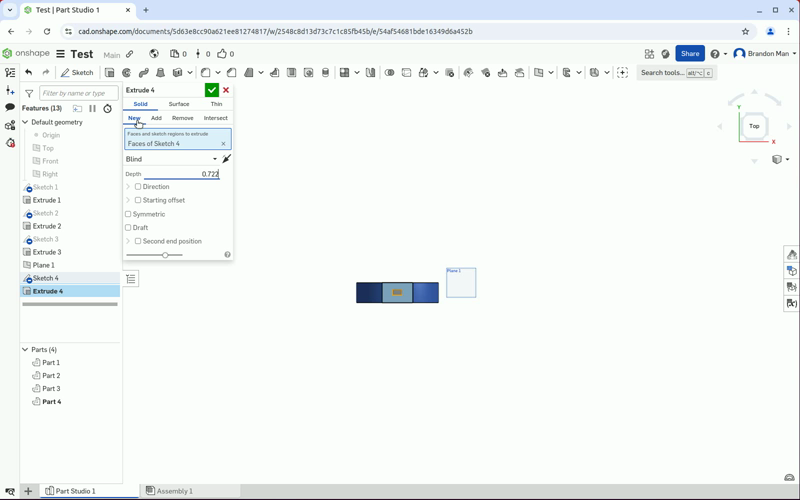
key(enter)
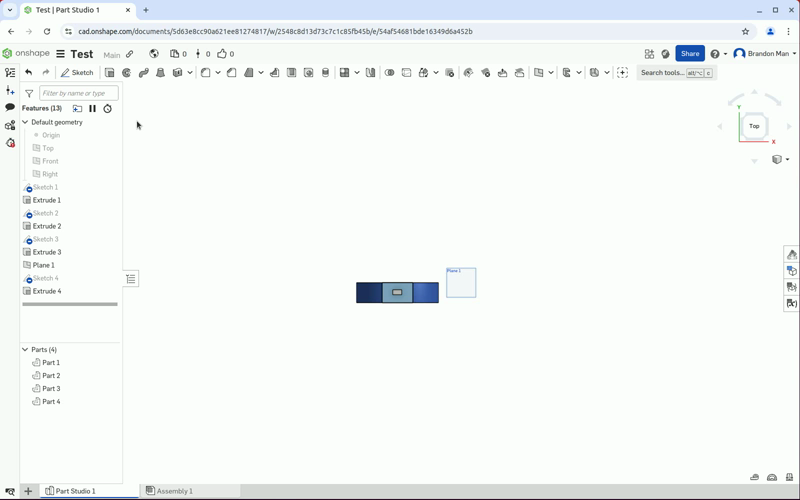
key(shift+h)
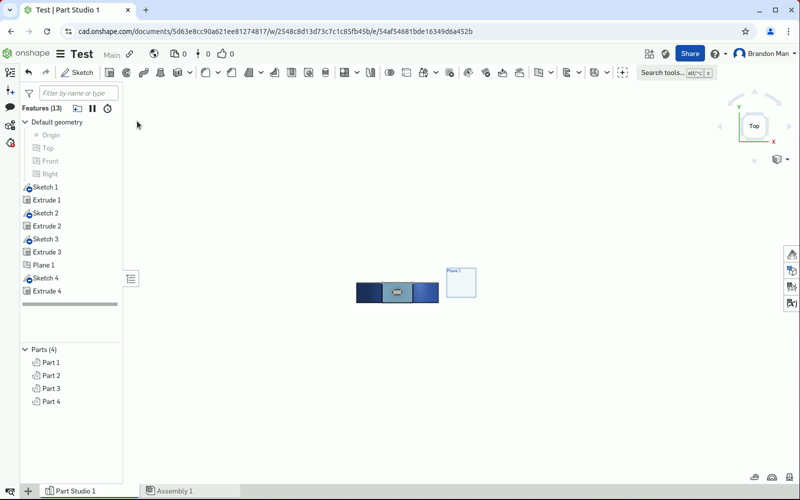
key(shift+h)
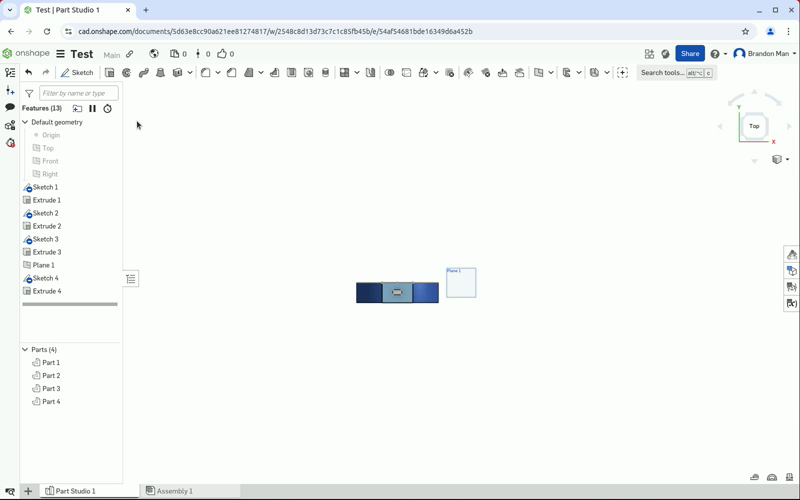
key(shift+7)
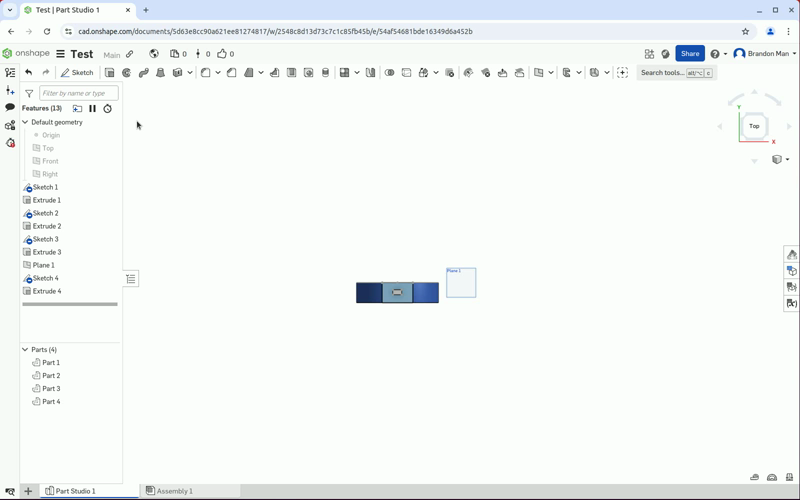
key(up, 3)
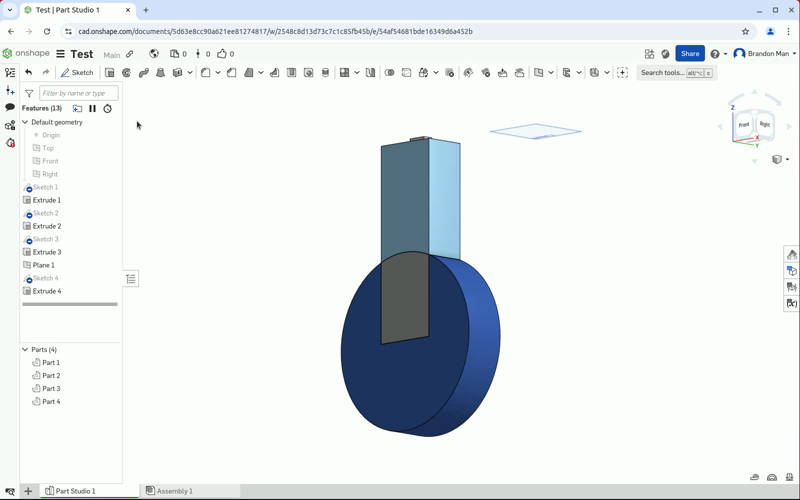
key(left, 3)
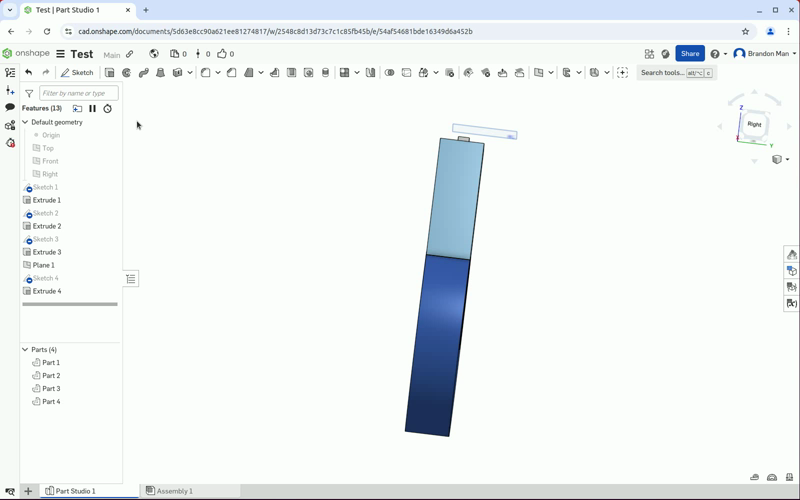
key(right, 3)
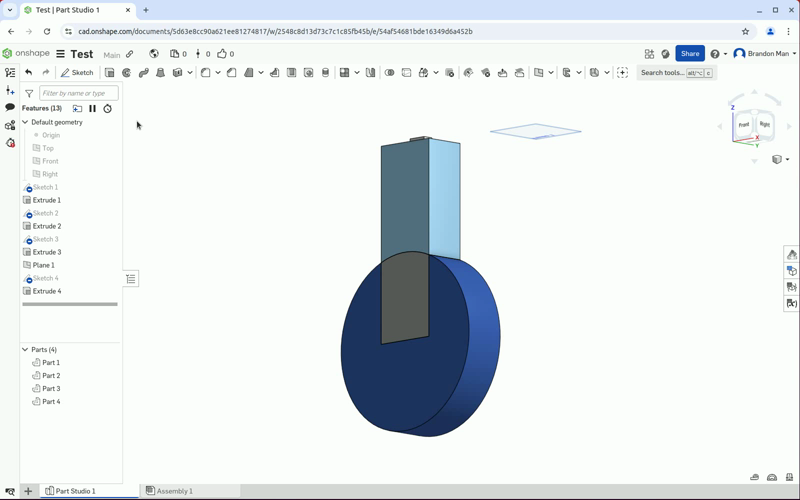
key(down, 3)
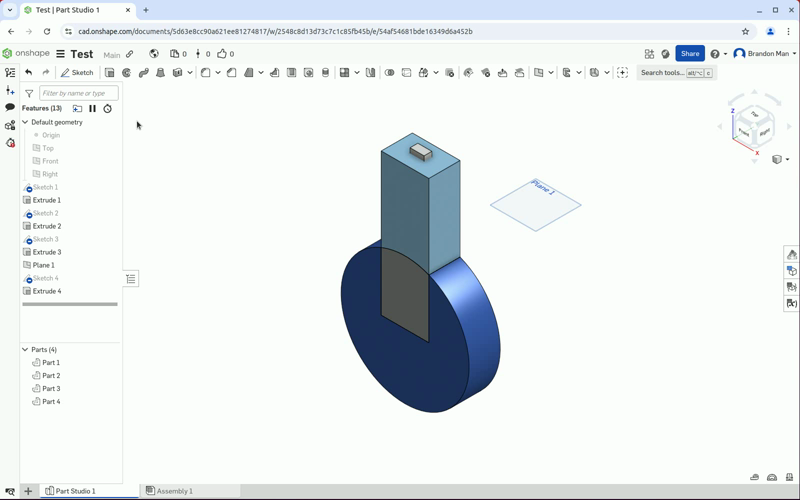
mouse_move(73, 189)
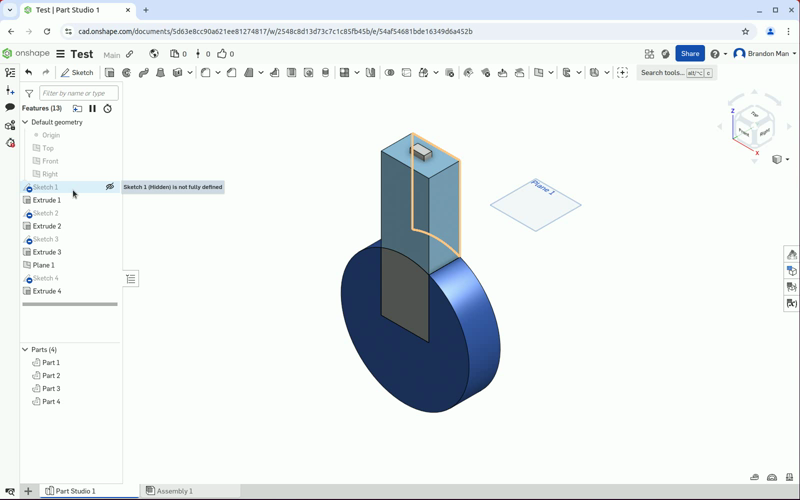
click(73, 189)